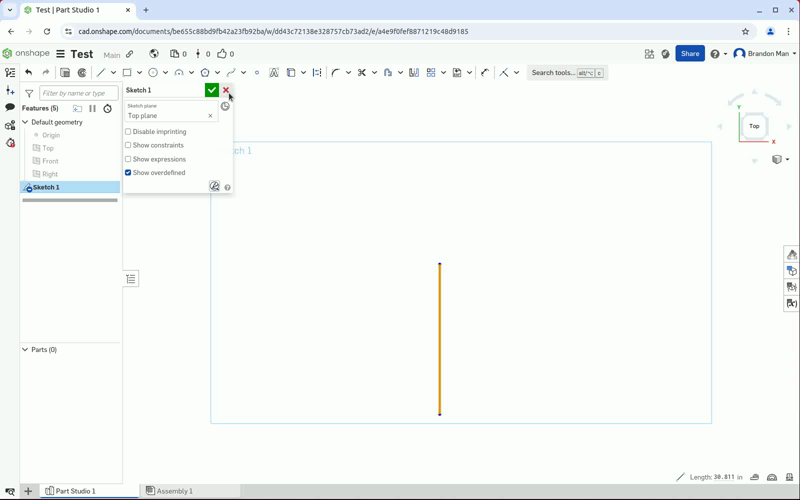
key(shift+h)
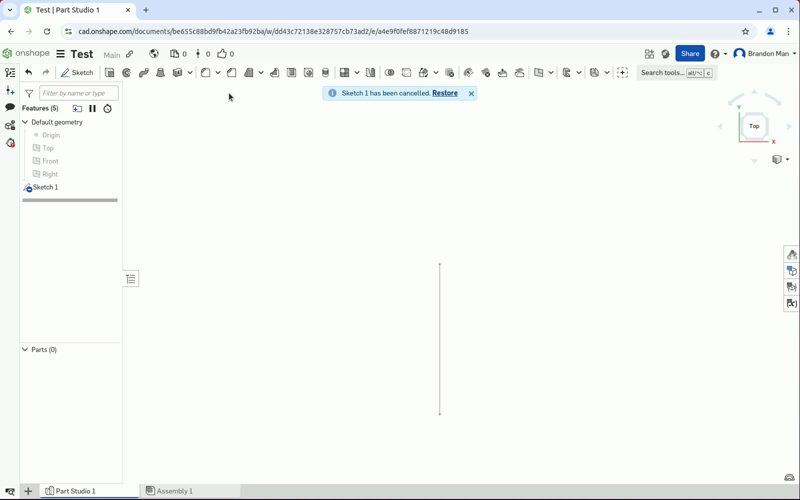
mouse_move(73, 352)
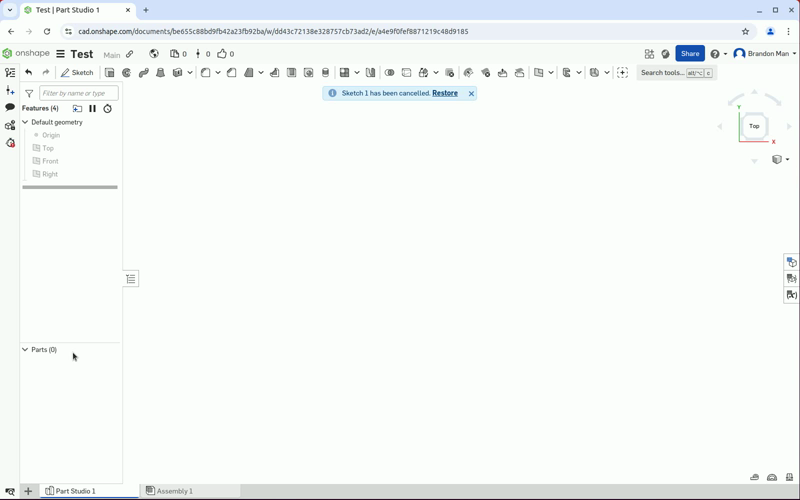
key(y)
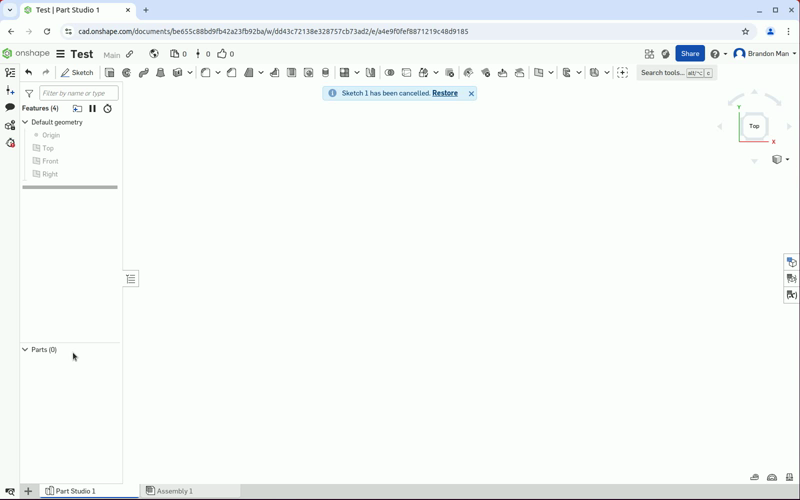
key(shift+p)
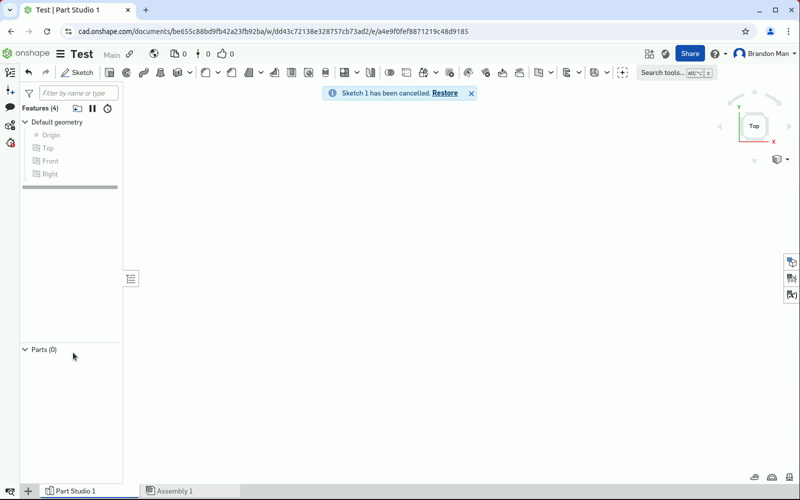
key(space)
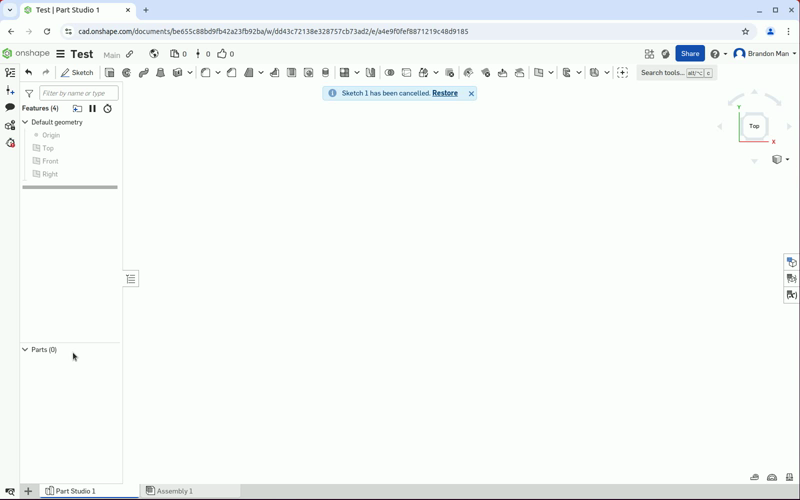
key_down(shift)
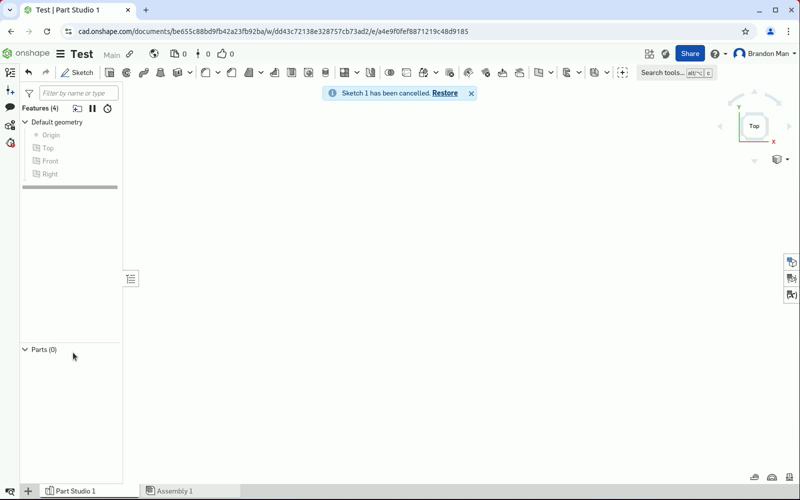
key(up)
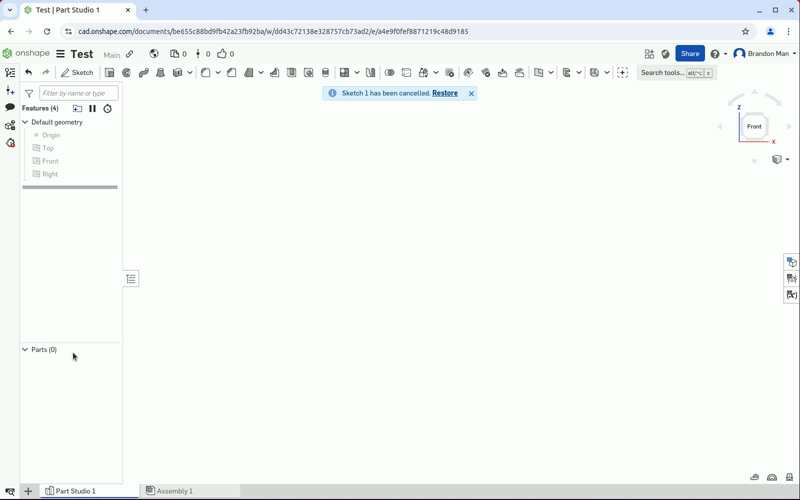
key_up(shift)
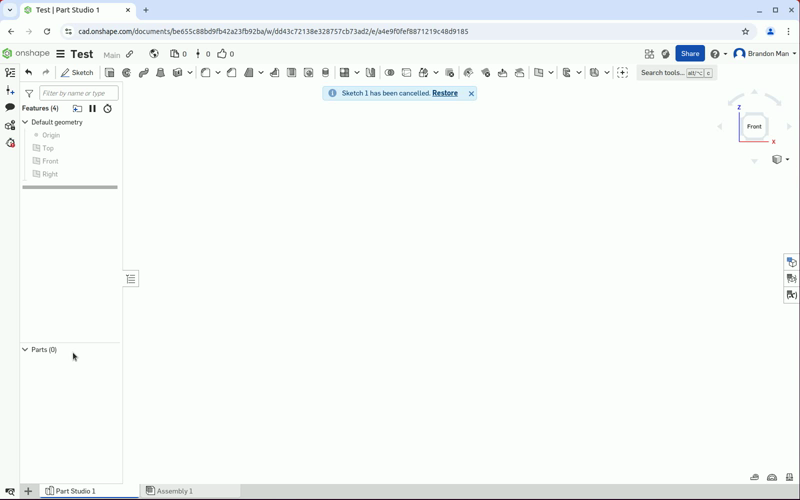
mouse_move(73, 352)
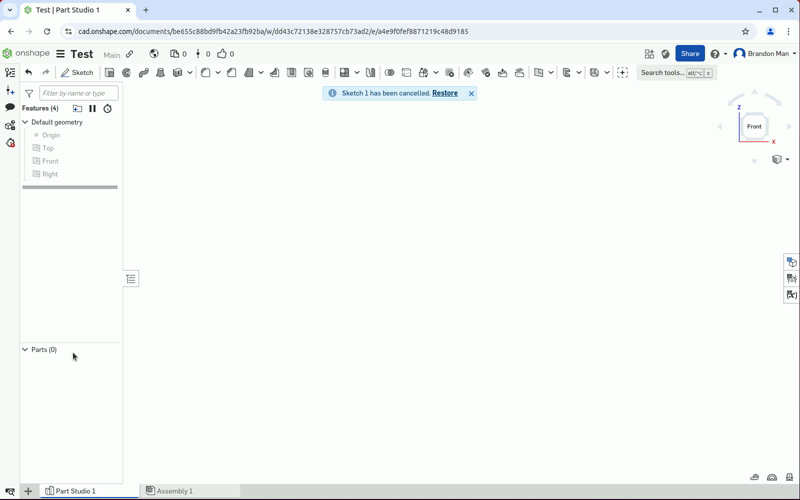
key(shift+y)
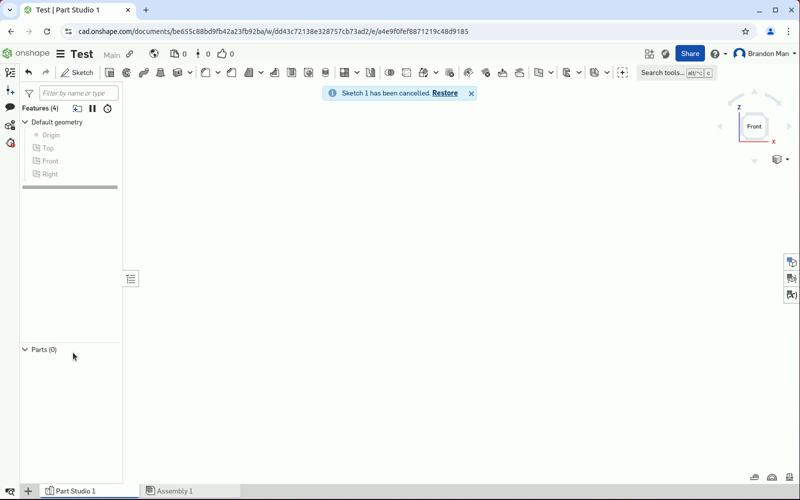
key(shift+s)
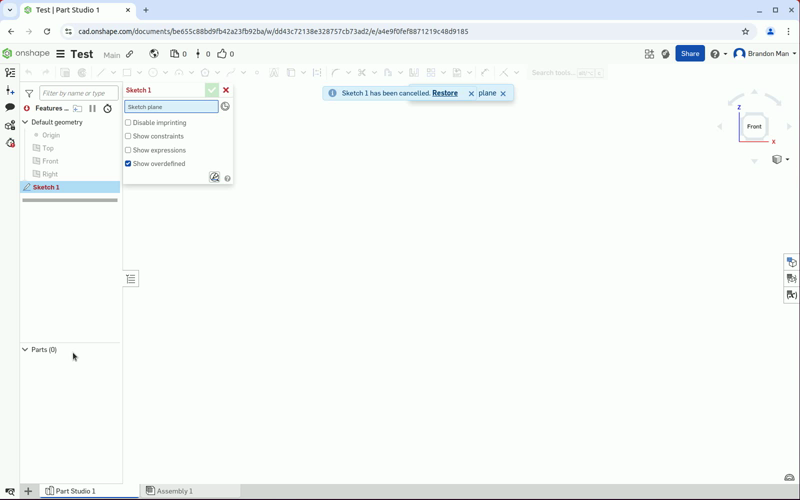
mouse_move(73, 163)
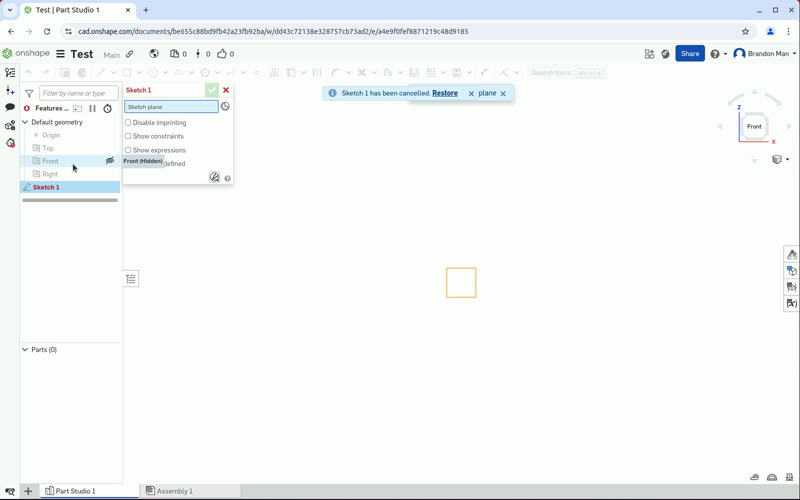
click(73, 163)
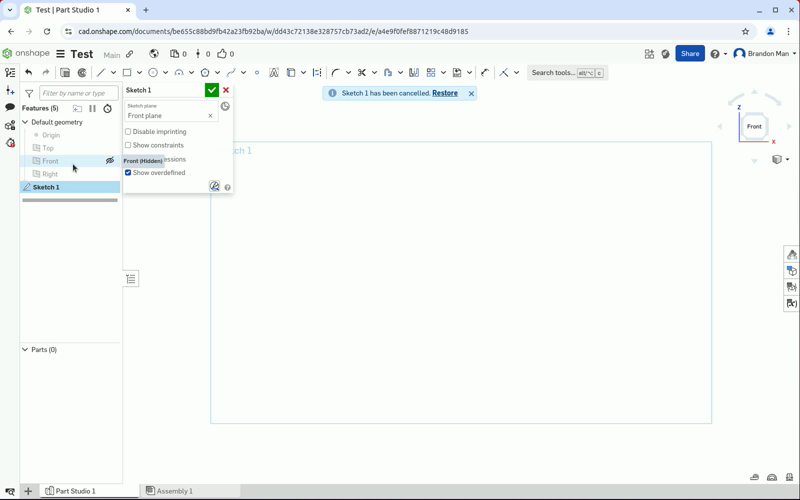
mouse_move(73, 352)
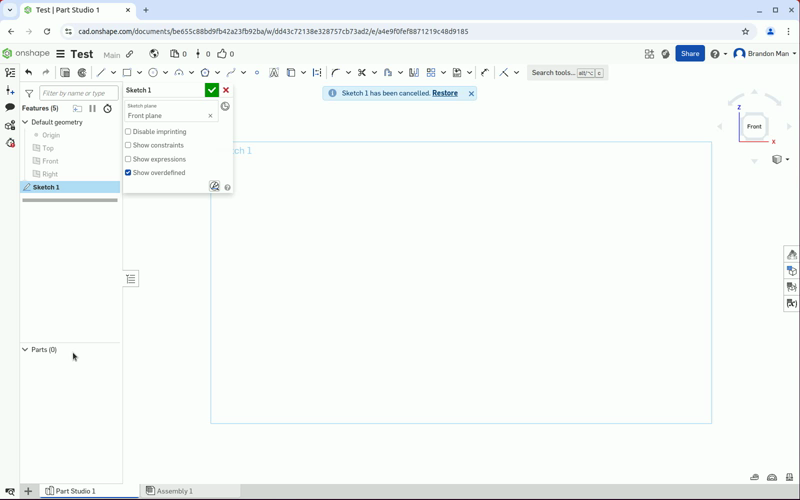
key(y)
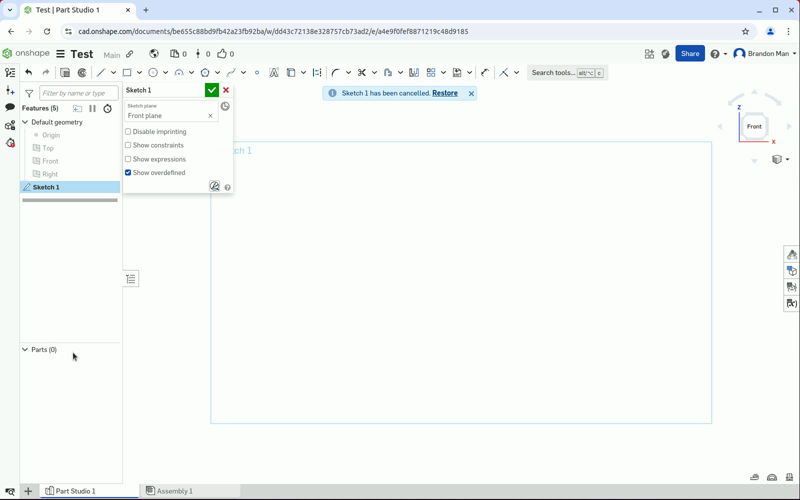
key(c)
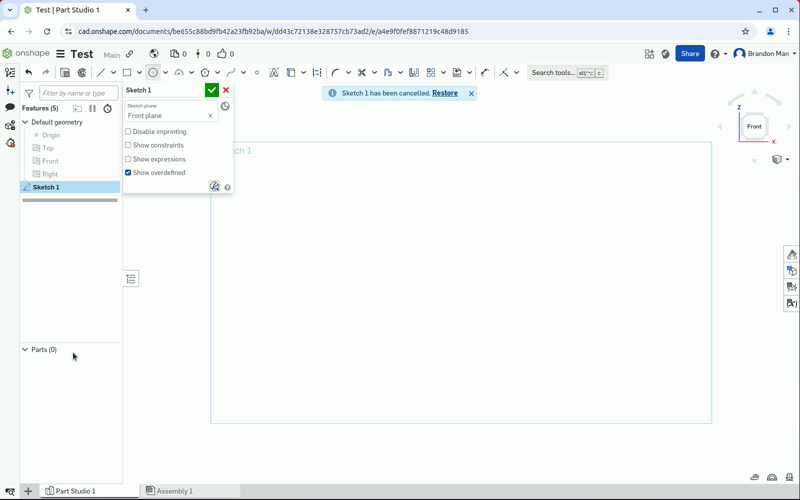
key_down(shift)
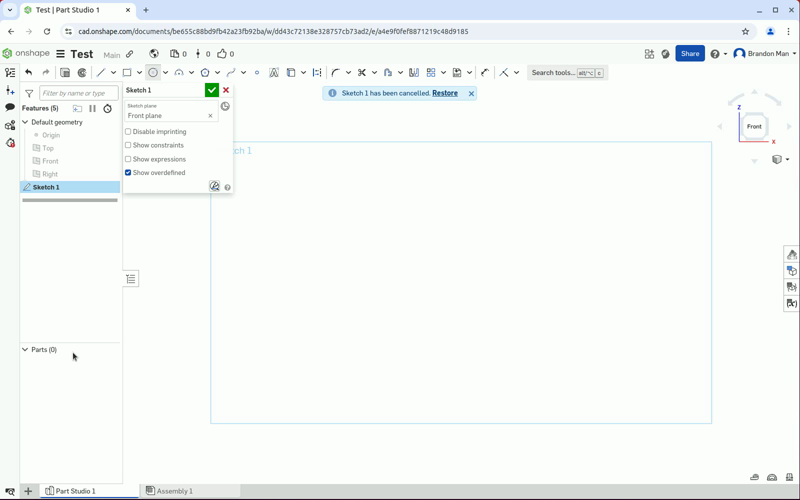
mouse_move(461, 282)
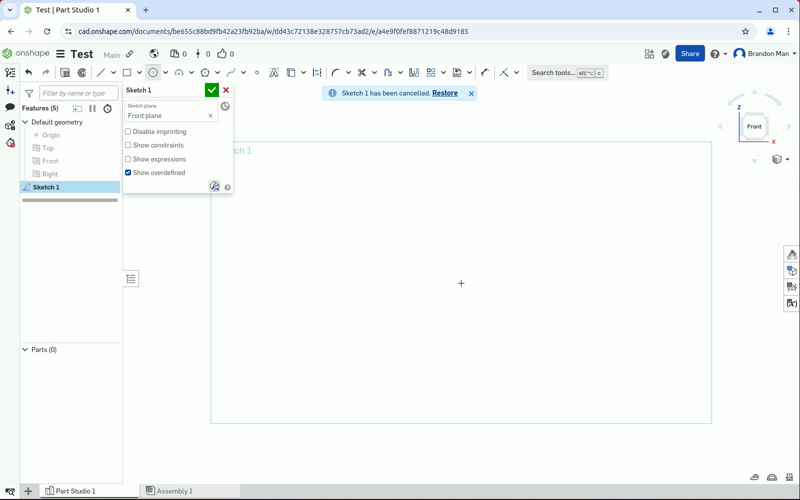
click(461, 282)
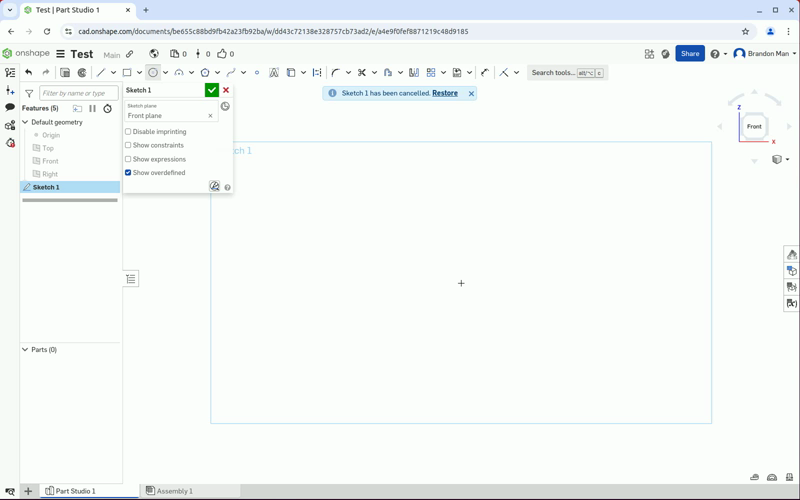
key_up(shift)
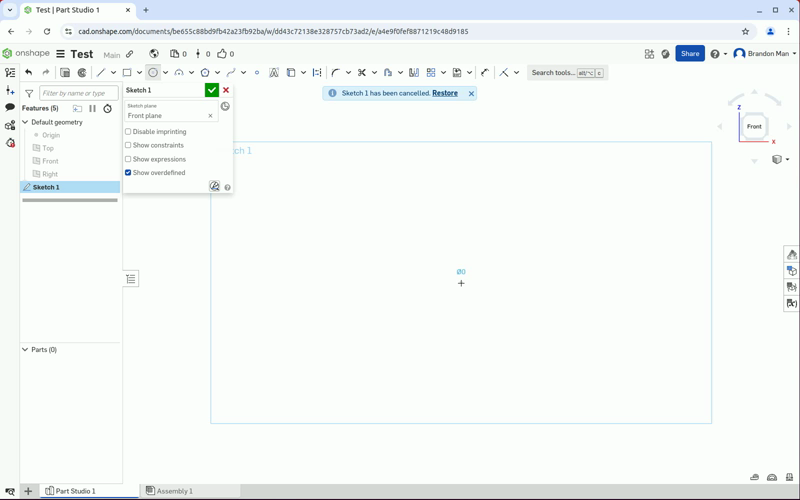
mouse_move(574, 282)
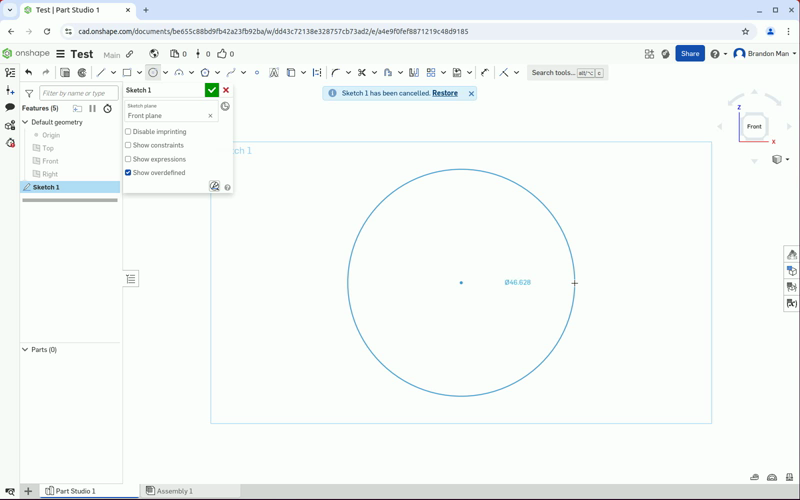
click(574, 282)
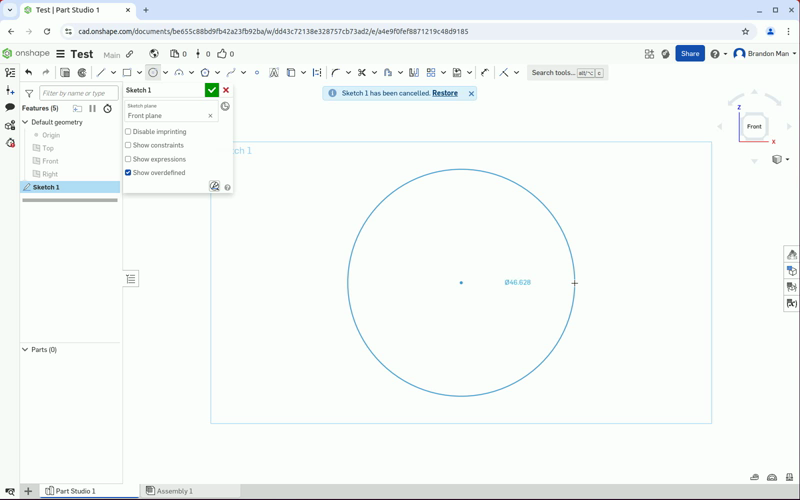
key(esc)
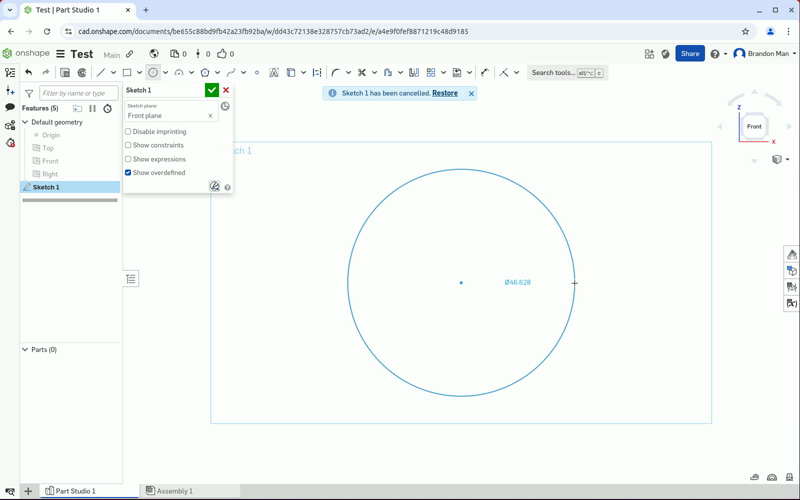
key(c)
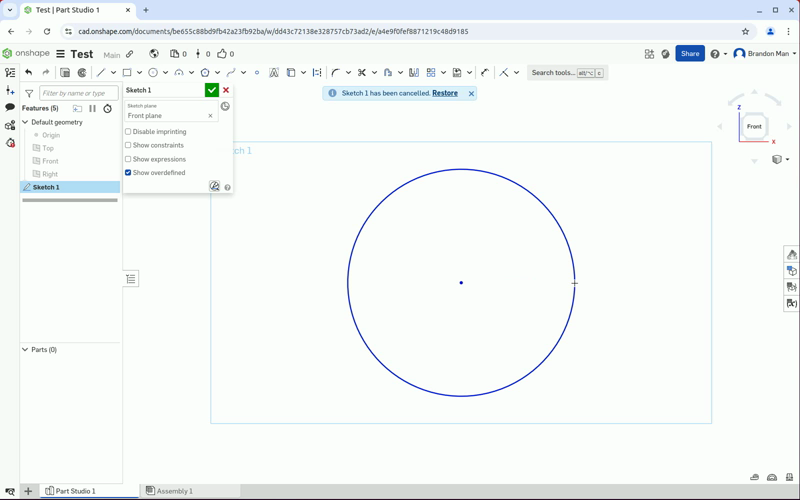
key_down(shift)
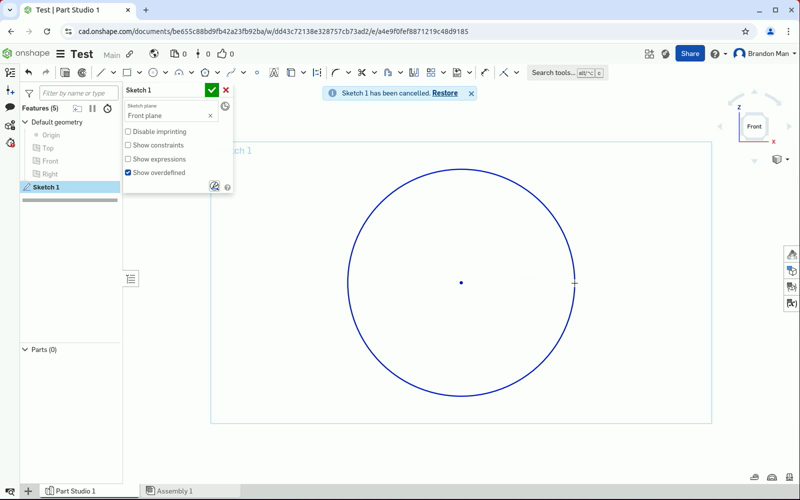
mouse_move(461, 282)
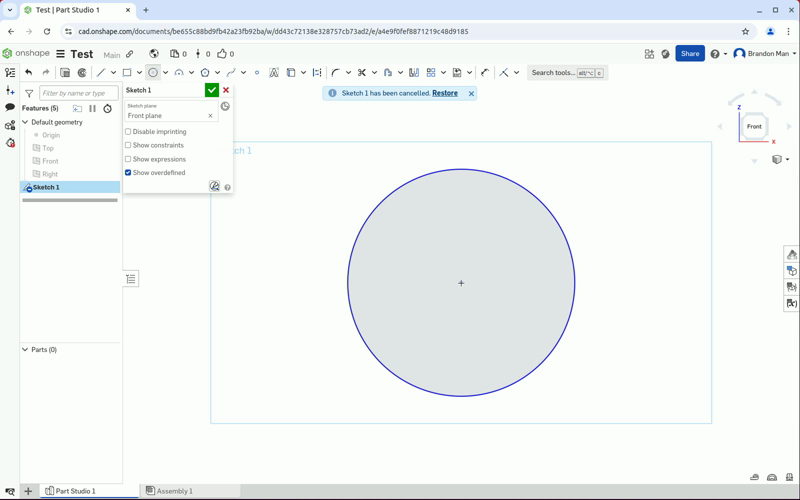
click(461, 282)
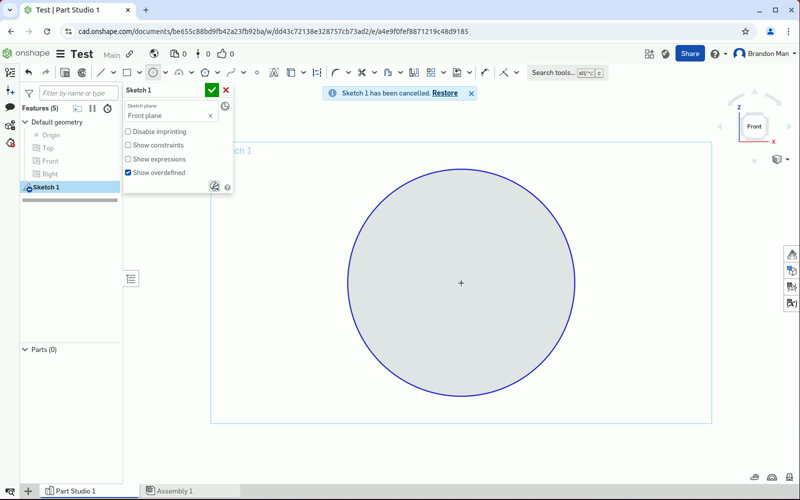
key_up(shift)
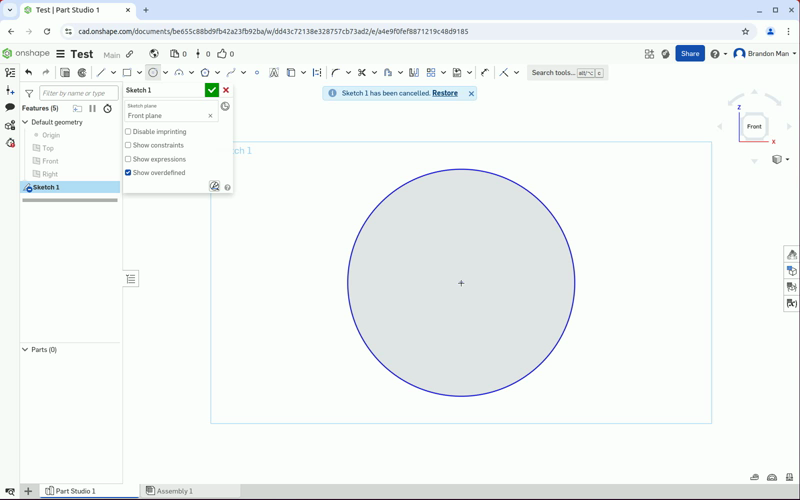
mouse_move(546, 282)
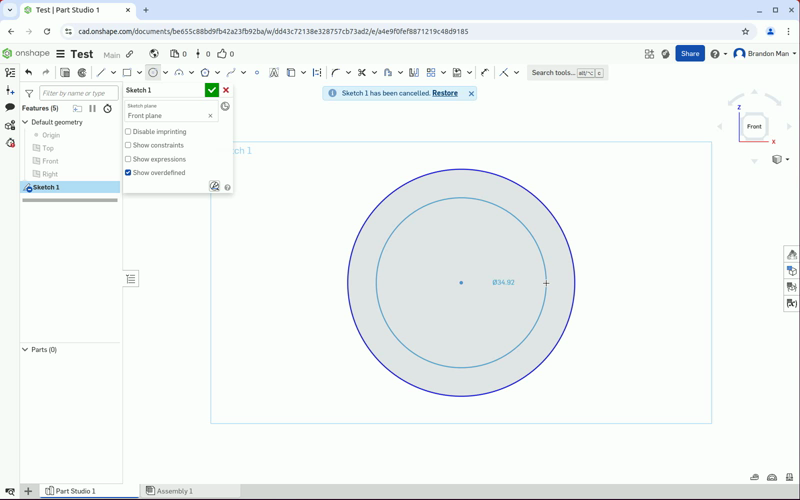
click(546, 282)
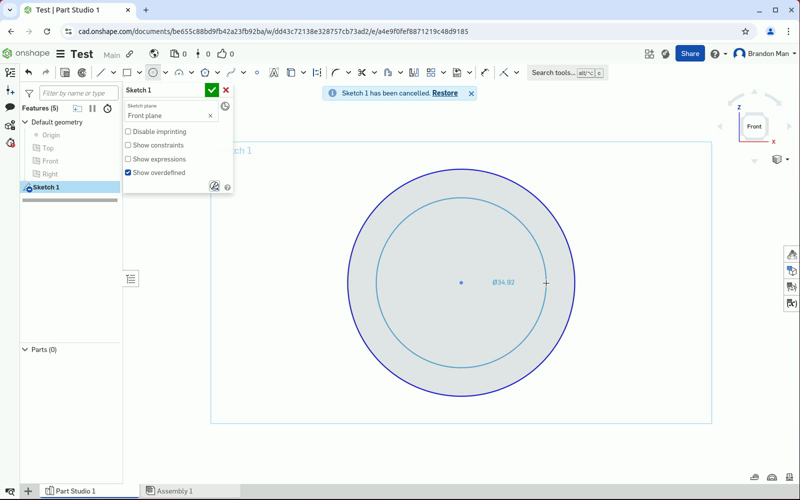
key(esc)
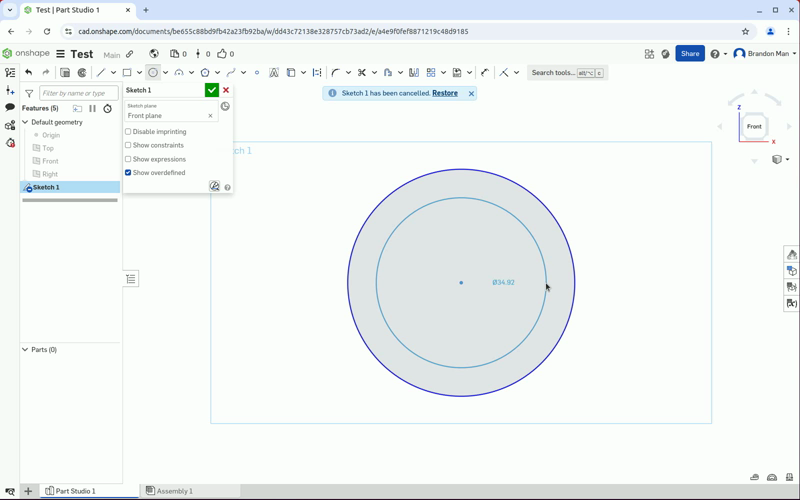
mouse_move(536, 220)
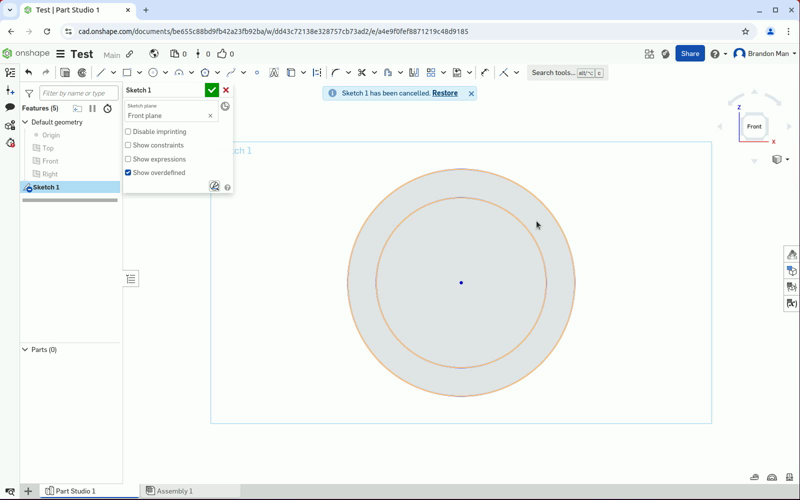
click(536, 220)
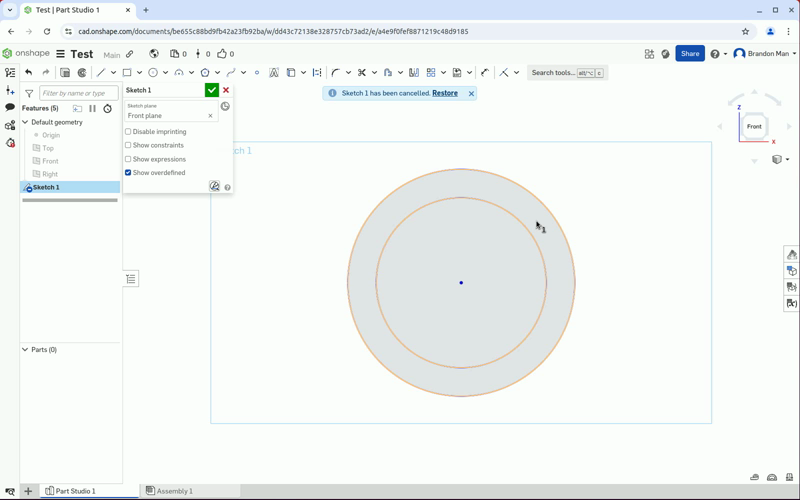
mouse_move(73, 352)
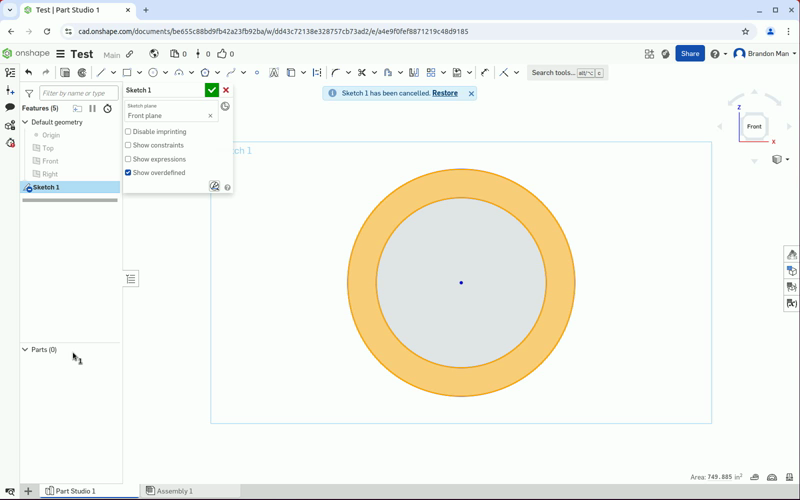
key(shift+y)
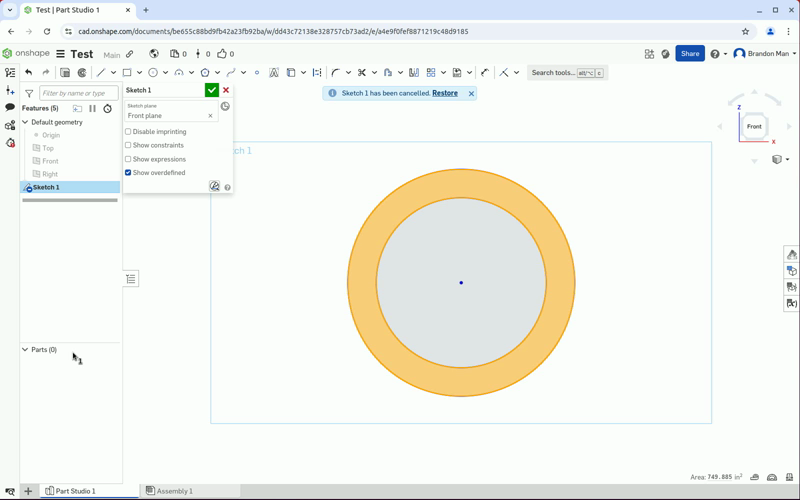
key(shift+e)
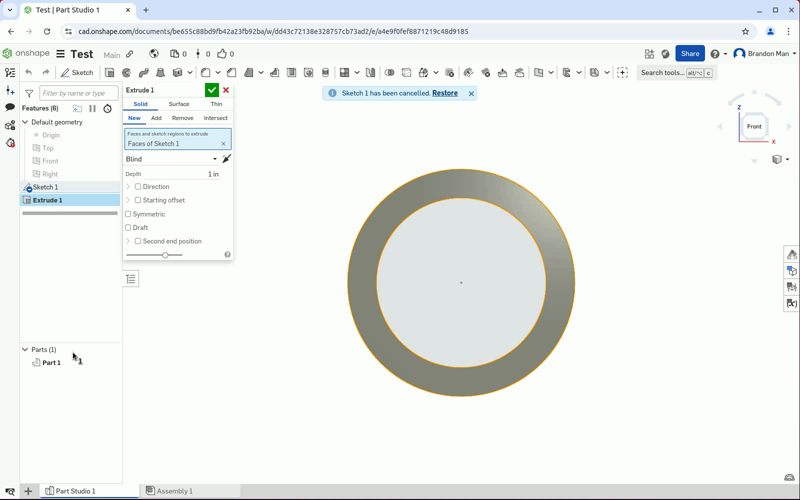
mouse_move(143, 106)
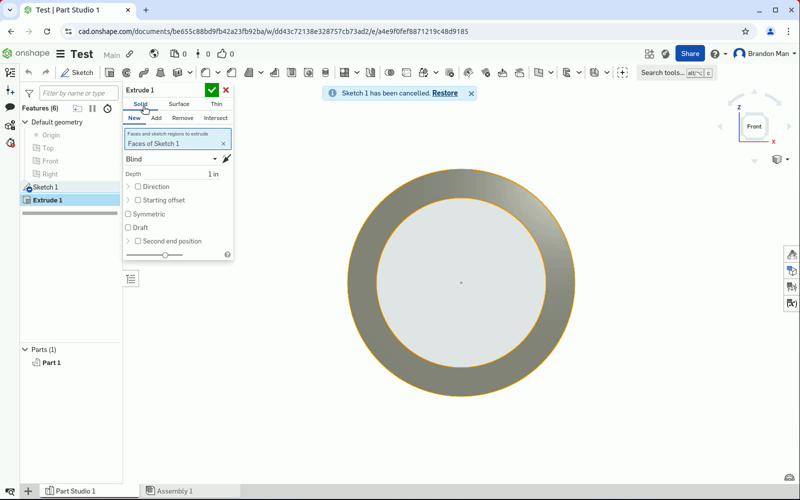
click(143, 106)
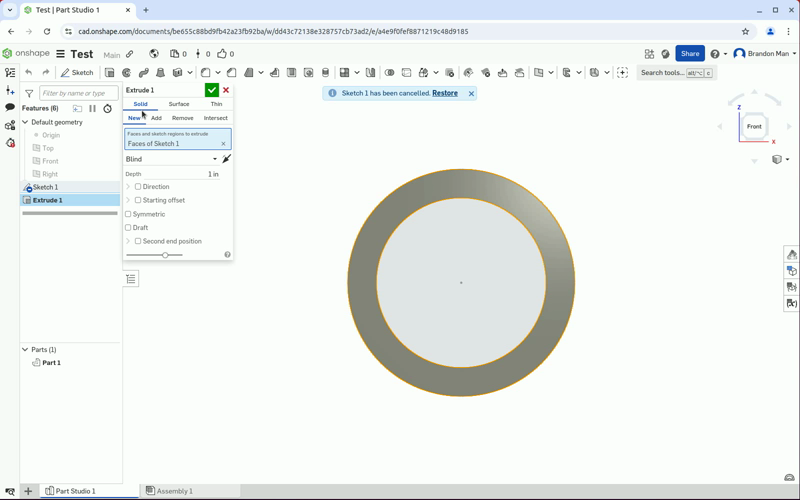
mouse_move(137, 120)
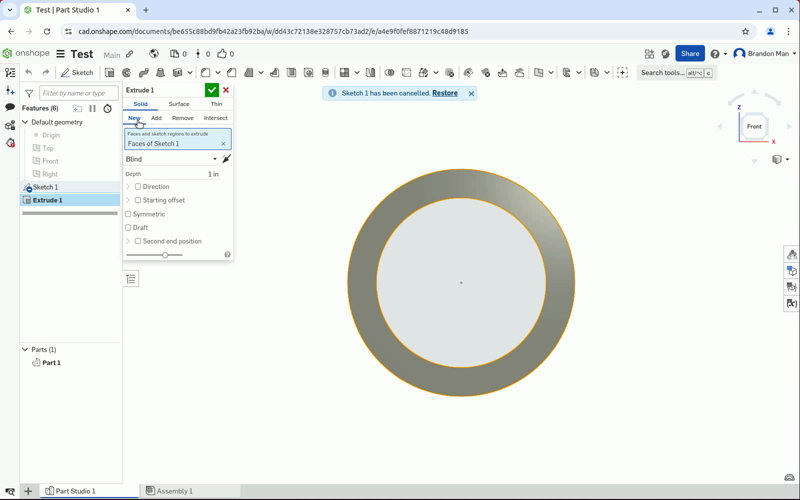
click(137, 120)
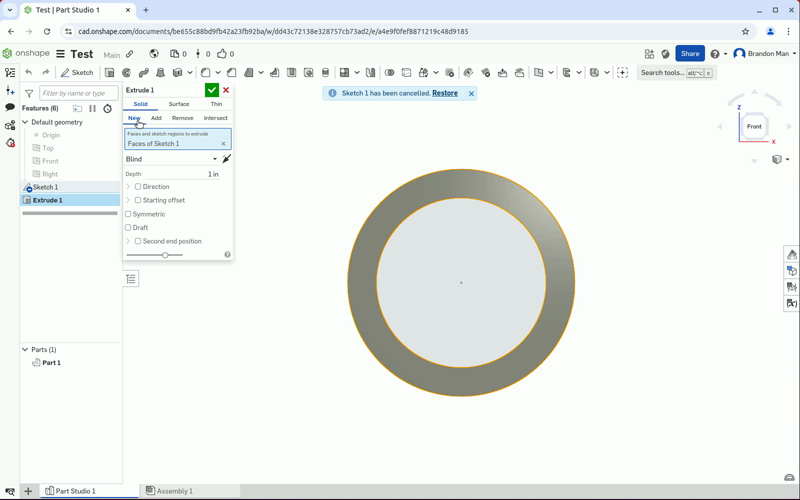
key(tab, 4)
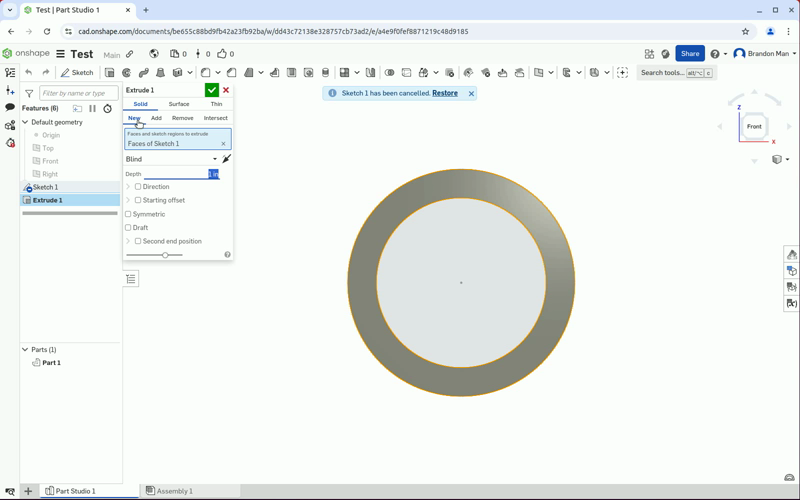
text(7.221)
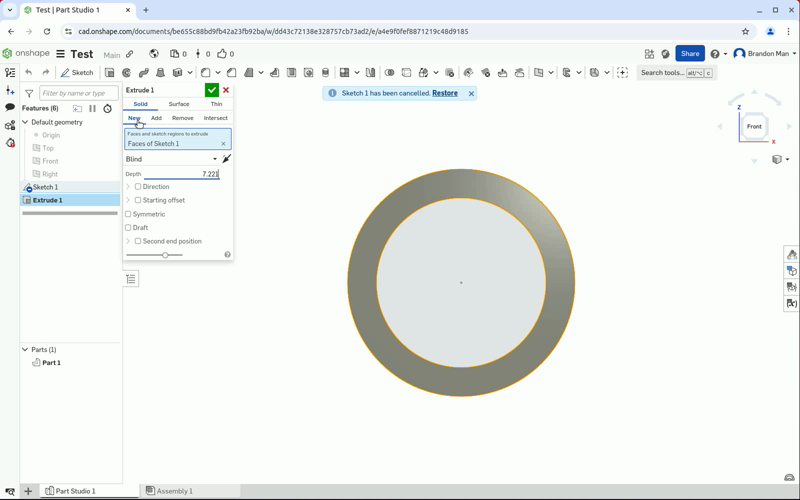
key(enter)
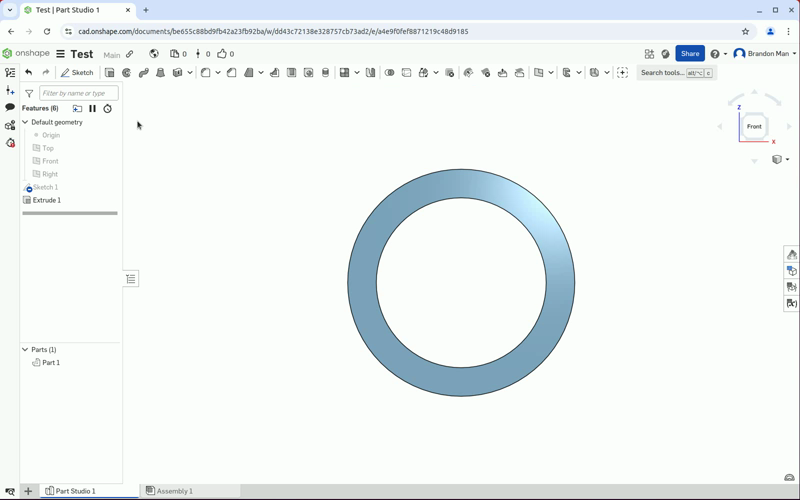
key(shift+h)
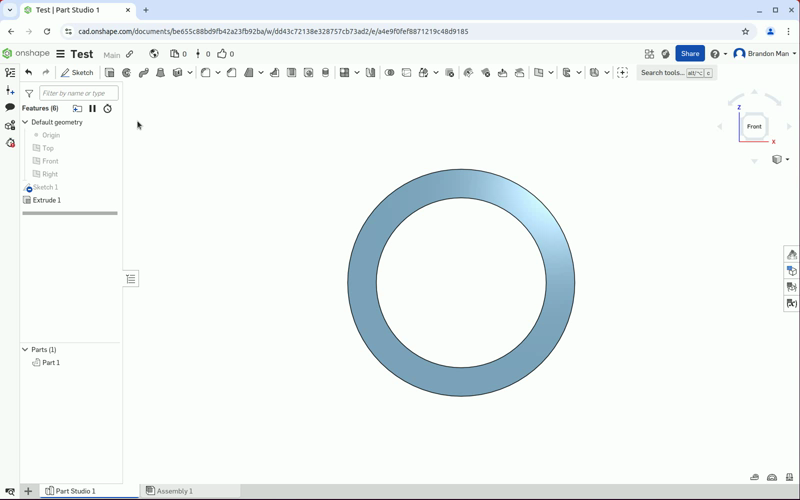
key(shift+h)
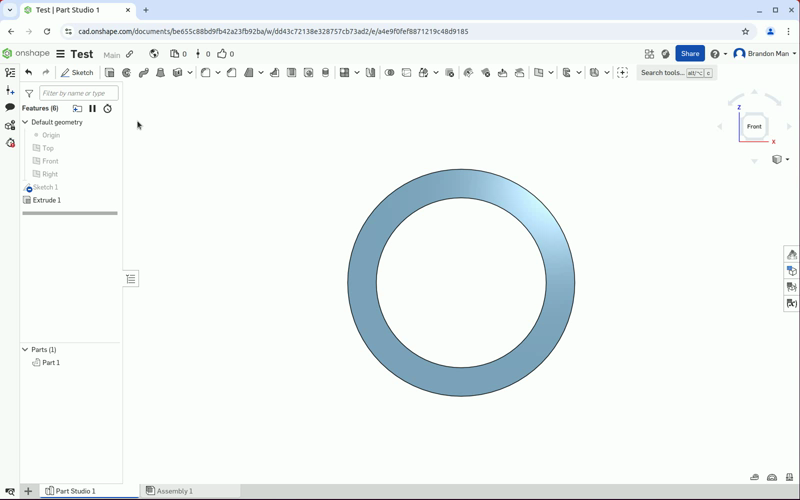
mouse_move(73, 189)
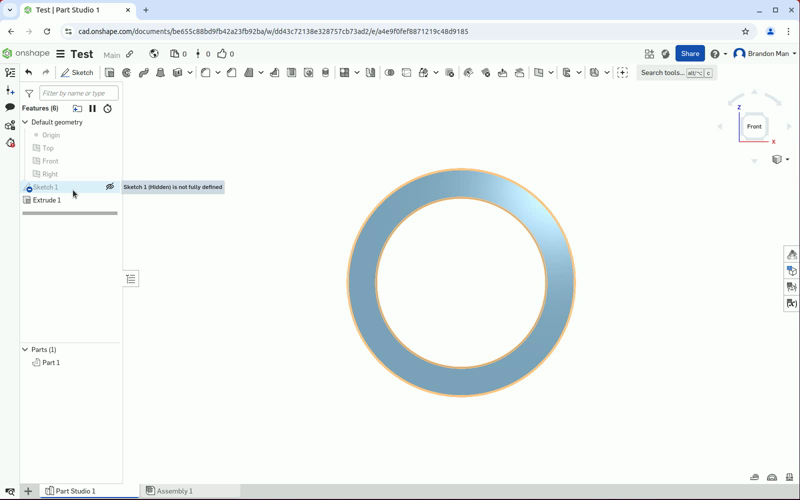
click(73, 189)
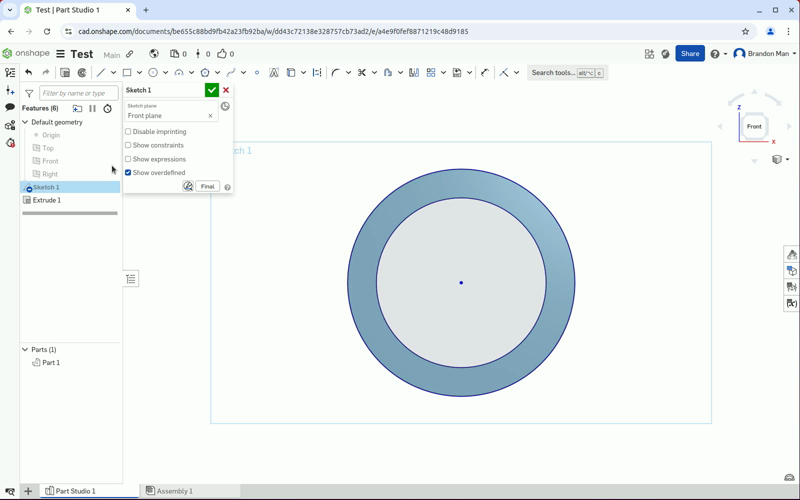
mouse_move(229, 92)
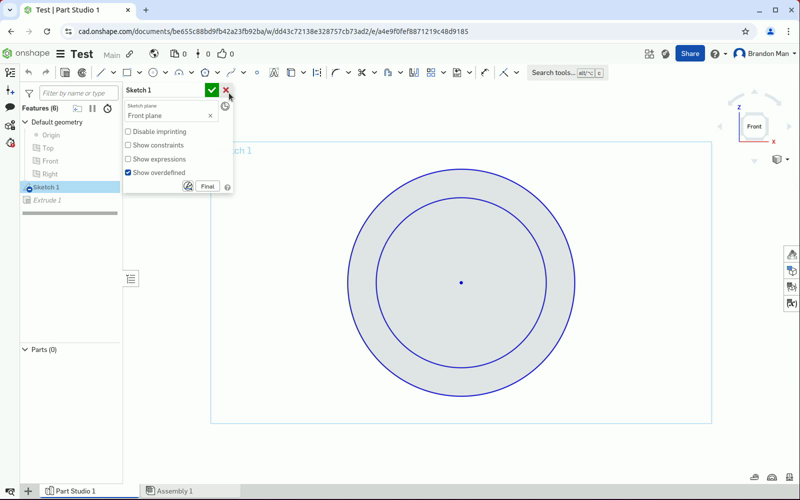
click(229, 92)
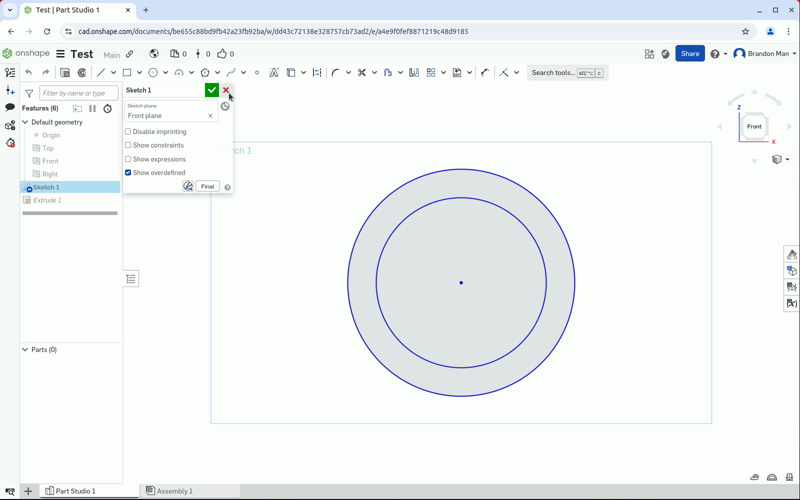
key(shift+s)
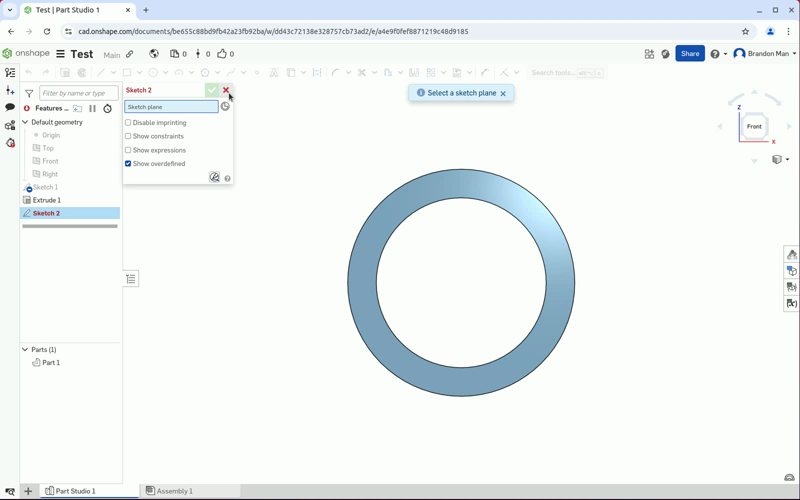
mouse_move(73, 163)
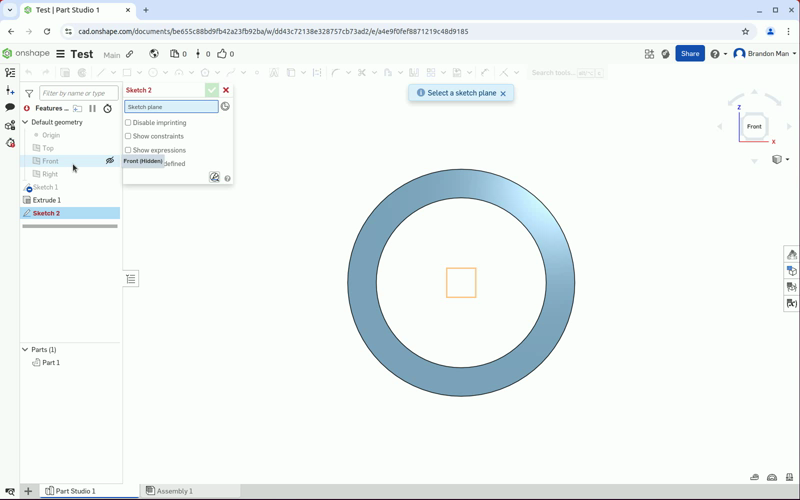
click(73, 163)
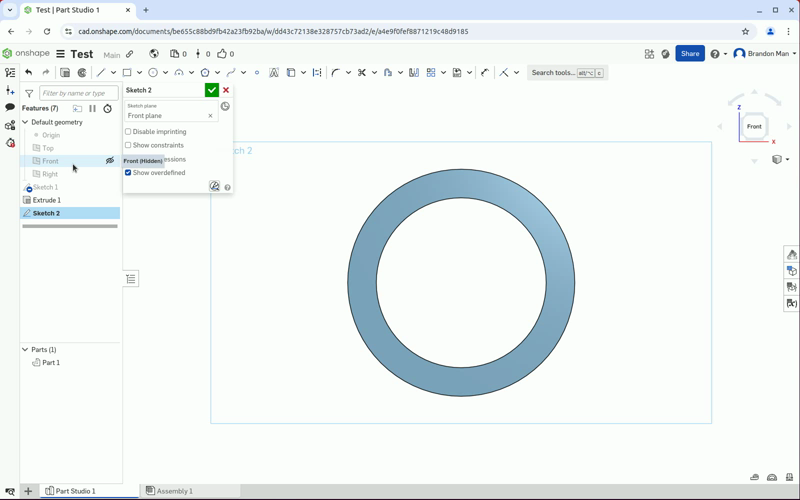
mouse_move(73, 352)
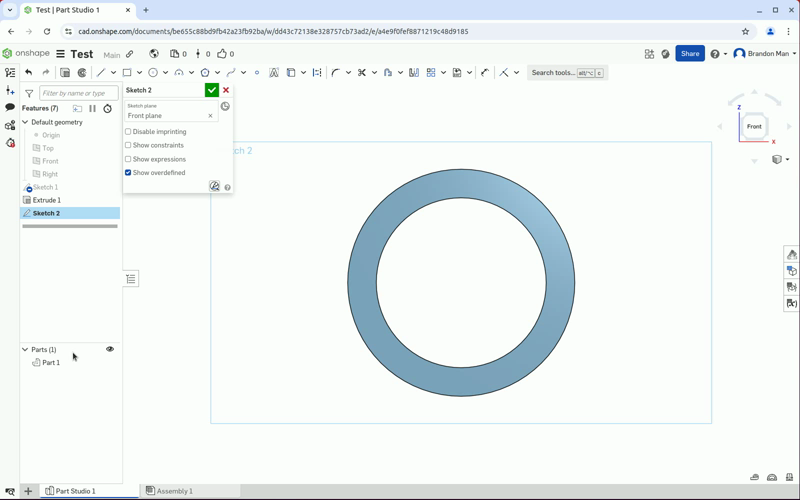
key(y)
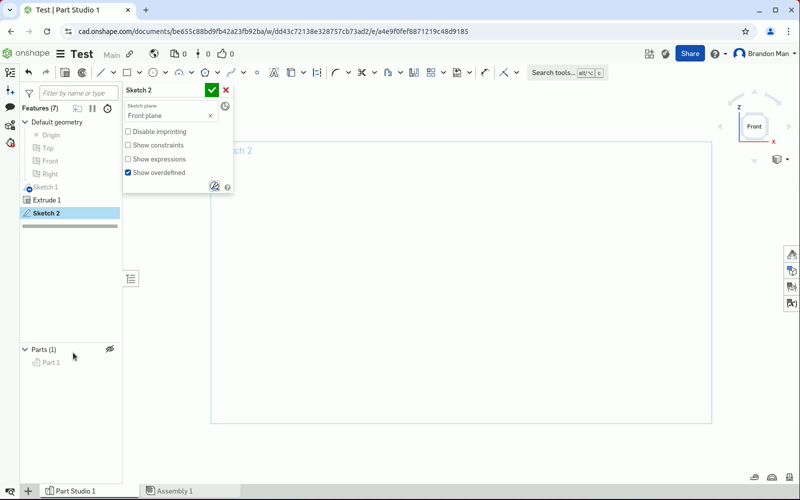
key(c)
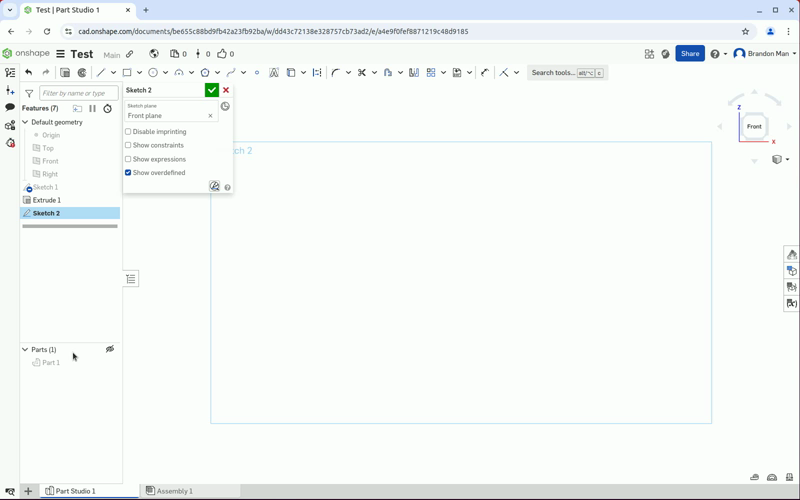
key_down(shift)
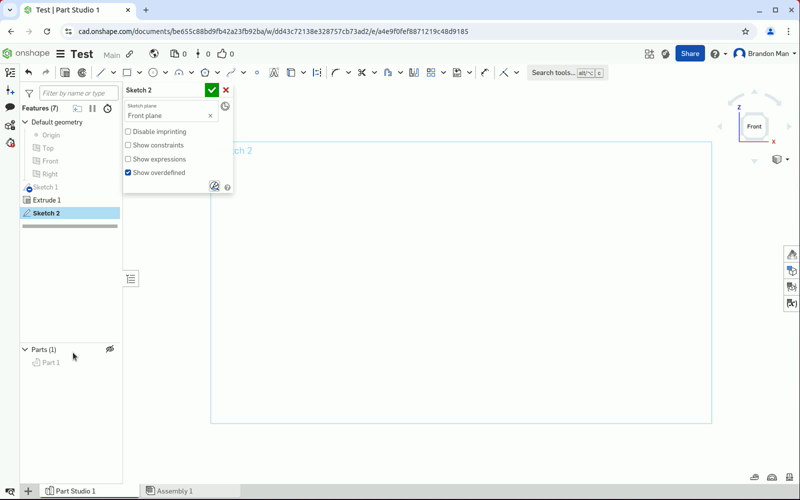
mouse_move(461, 282)
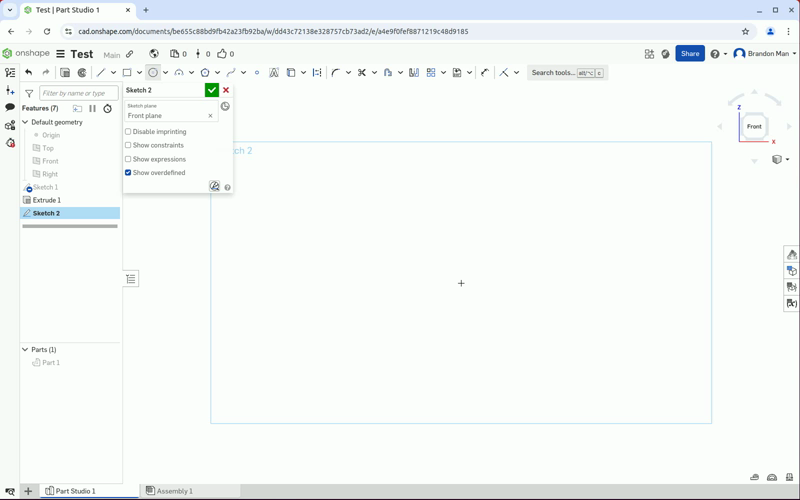
click(461, 282)
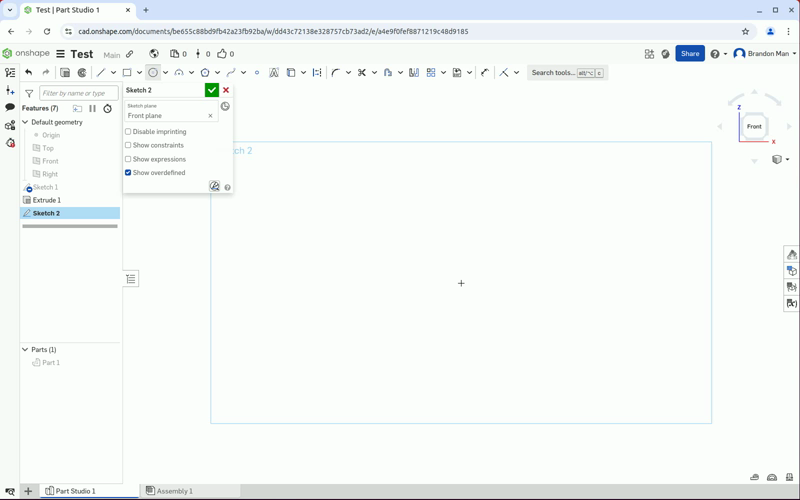
key_up(shift)
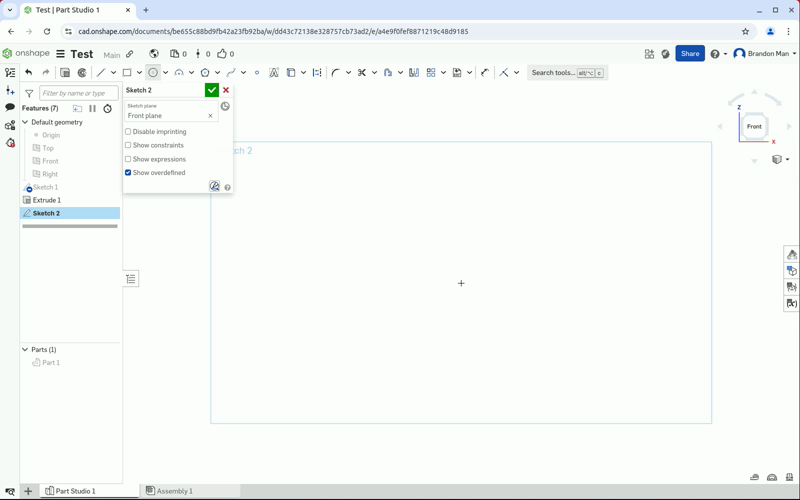
mouse_move(504, 282)
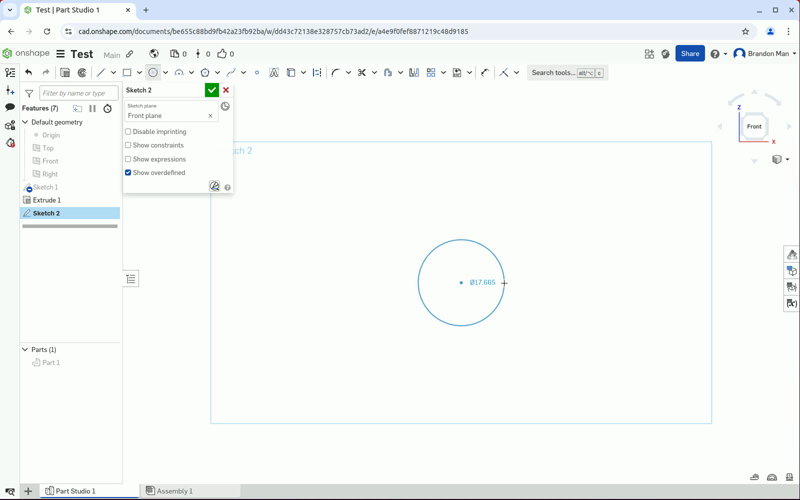
click(504, 282)
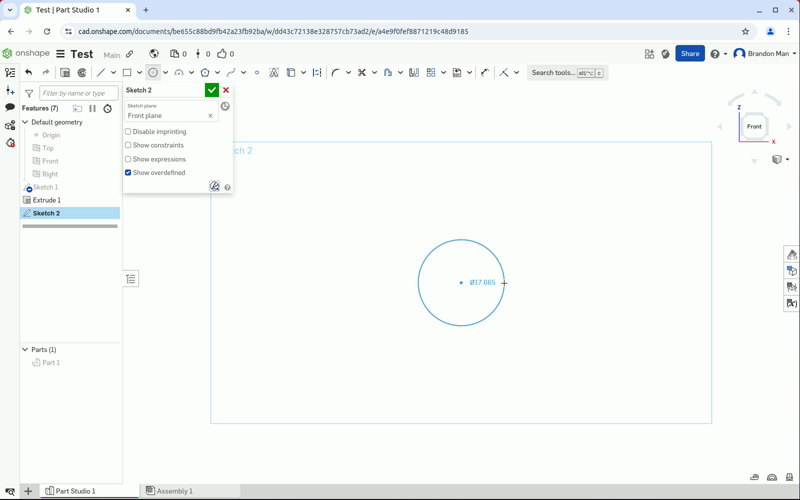
key(esc)
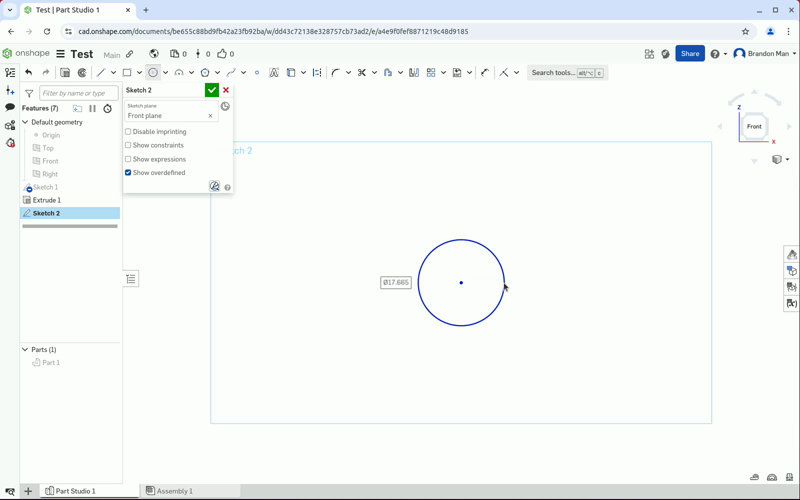
key(c)
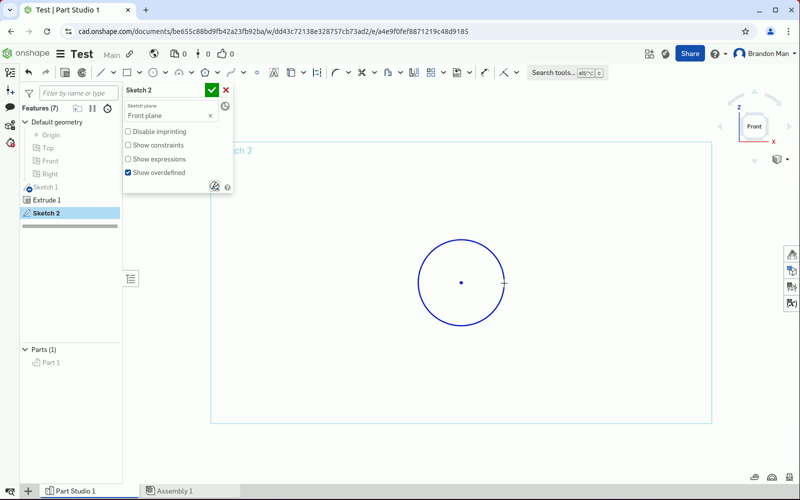
key_down(shift)
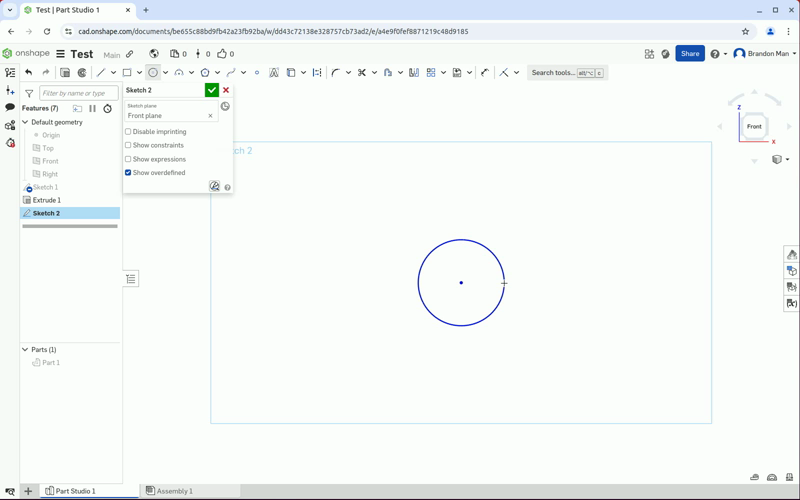
mouse_move(461, 282)
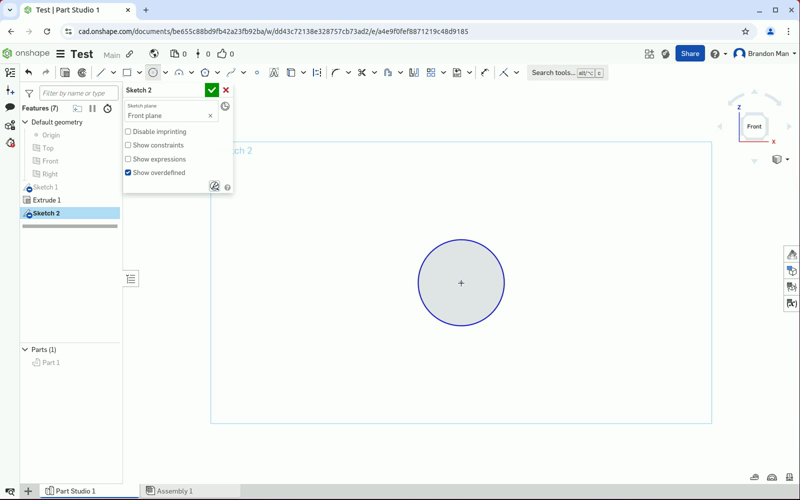
click(461, 282)
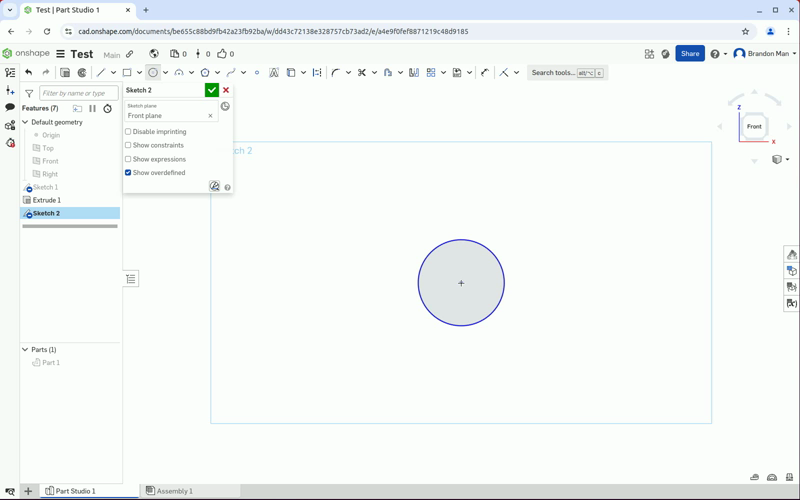
key_up(shift)
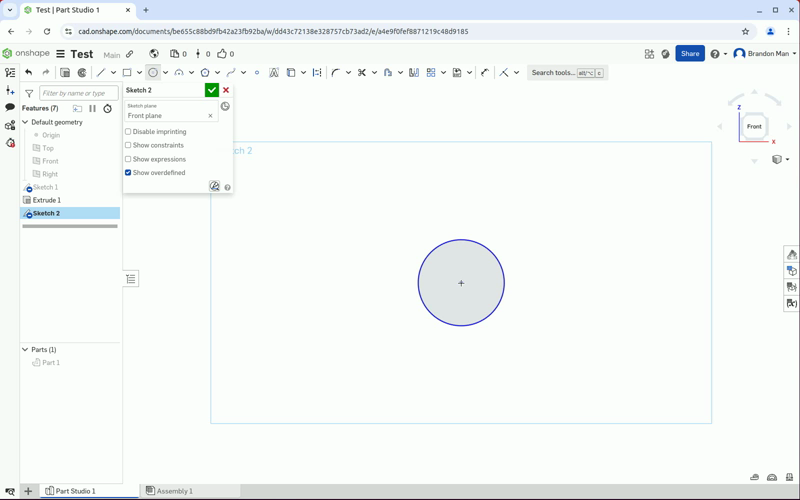
mouse_move(473, 282)
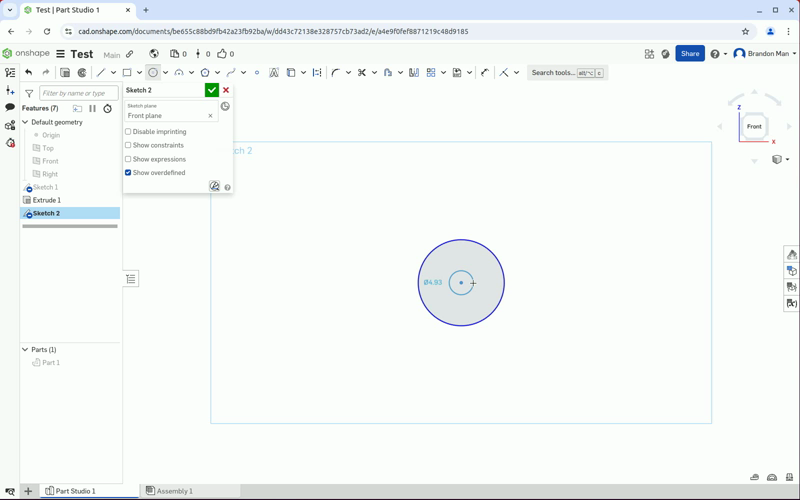
click(473, 282)
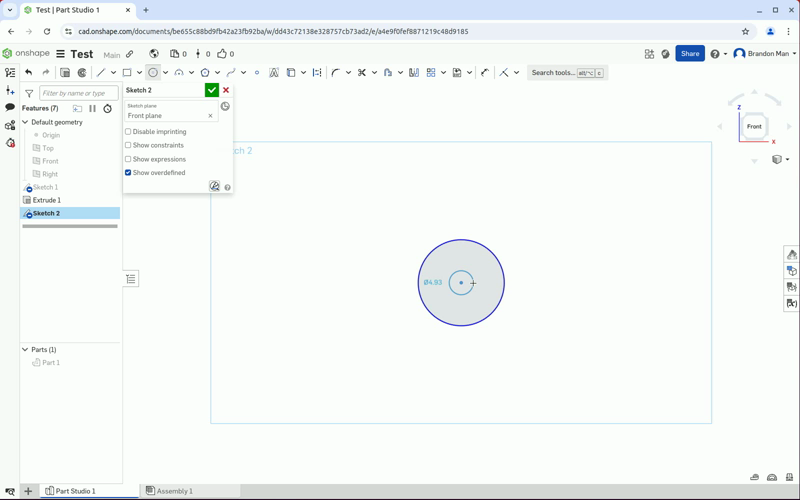
key(esc)
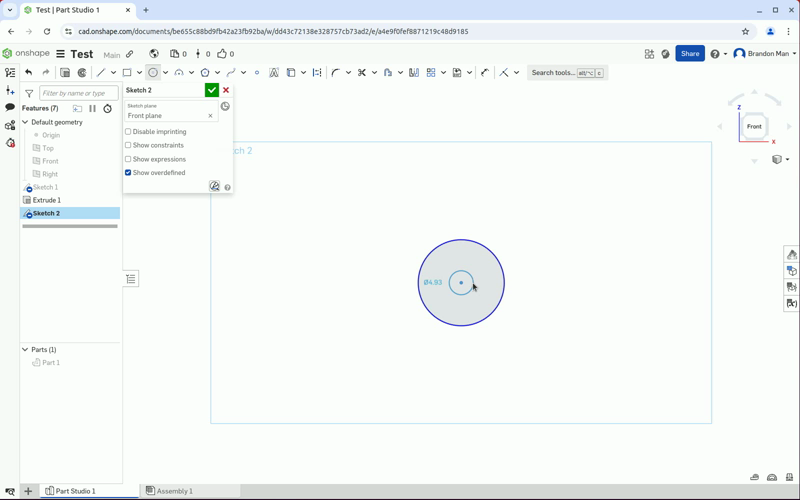
mouse_move(444, 249)
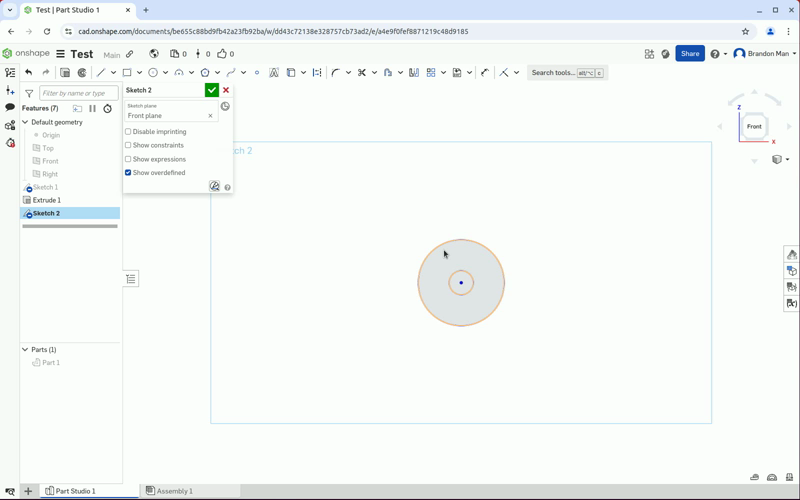
click(444, 249)
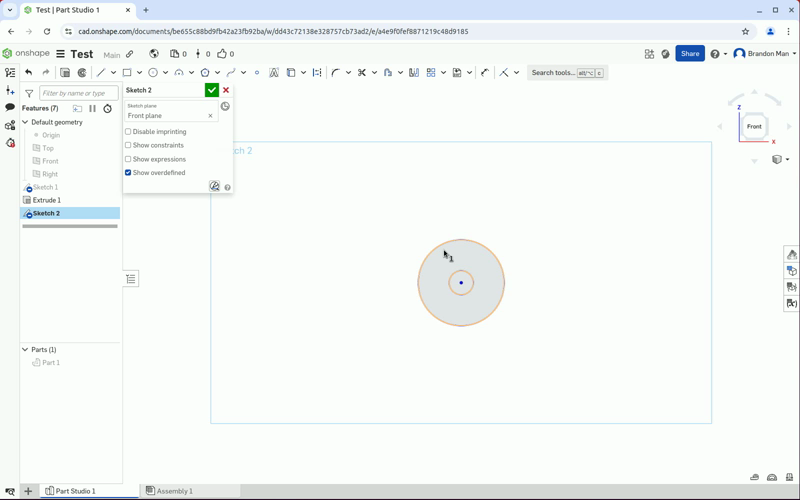
mouse_move(73, 352)
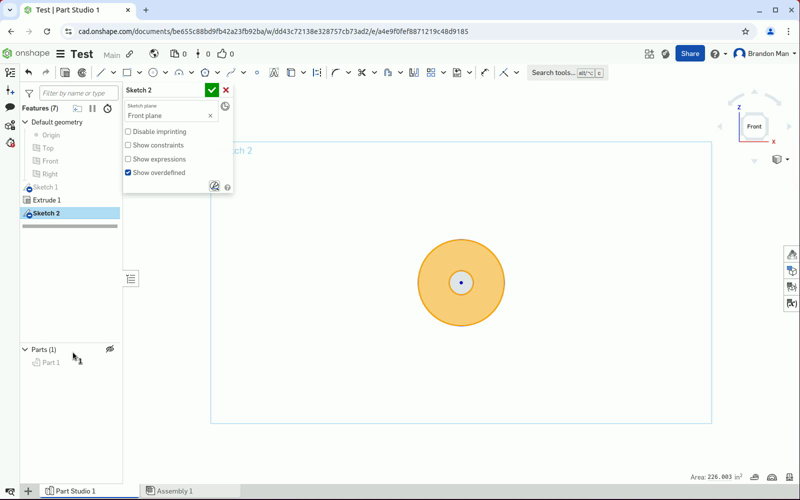
key(shift+y)
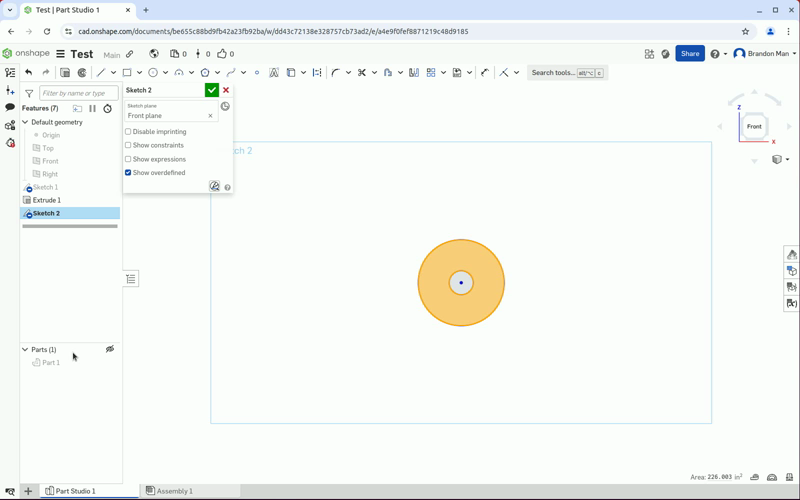
key(shift+e)
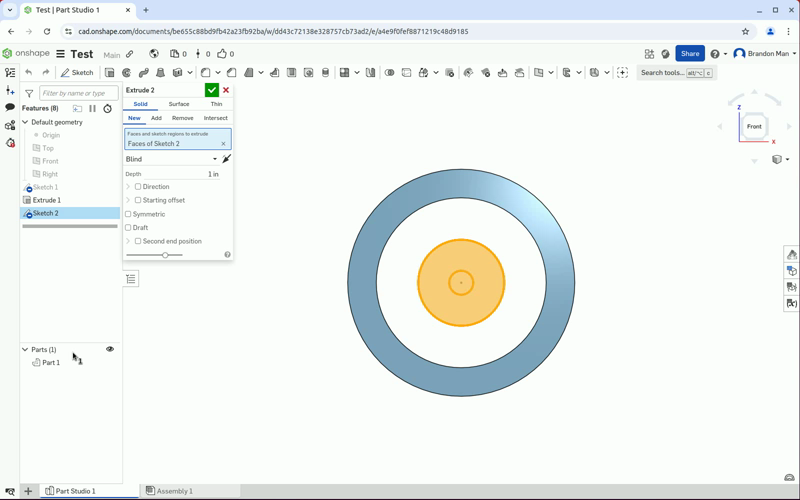
mouse_move(143, 106)
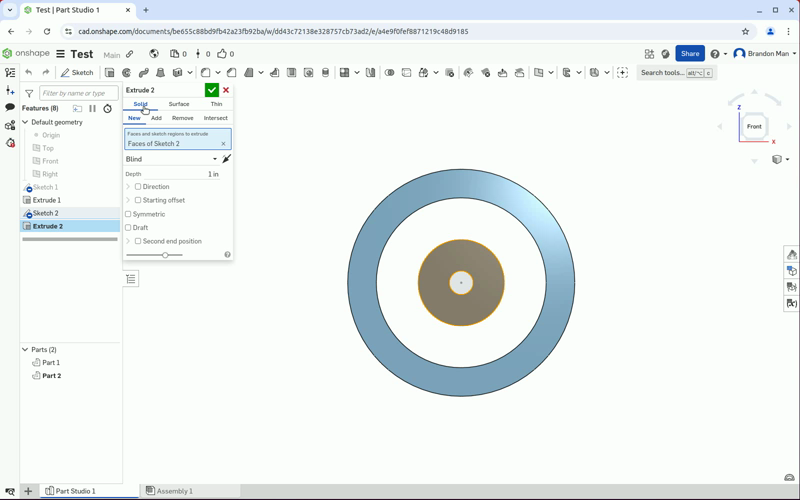
click(143, 106)
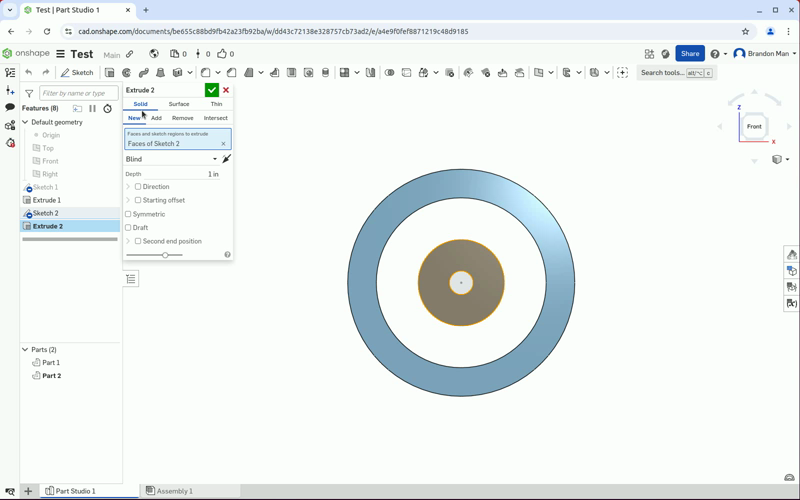
mouse_move(137, 120)
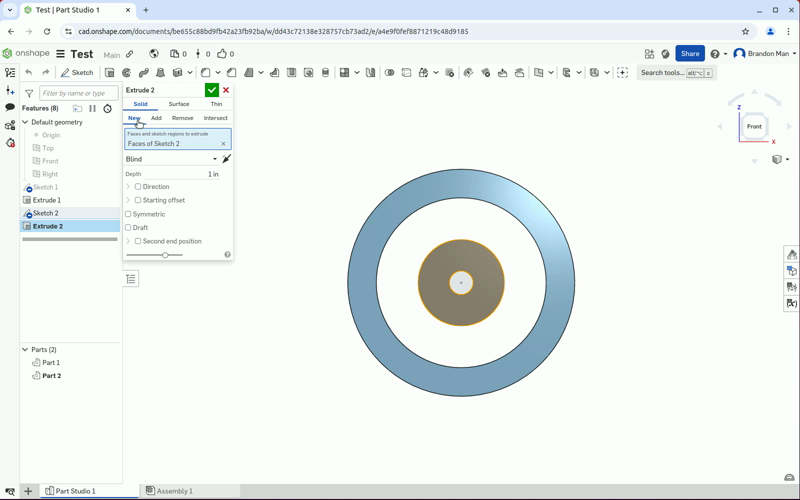
click(137, 120)
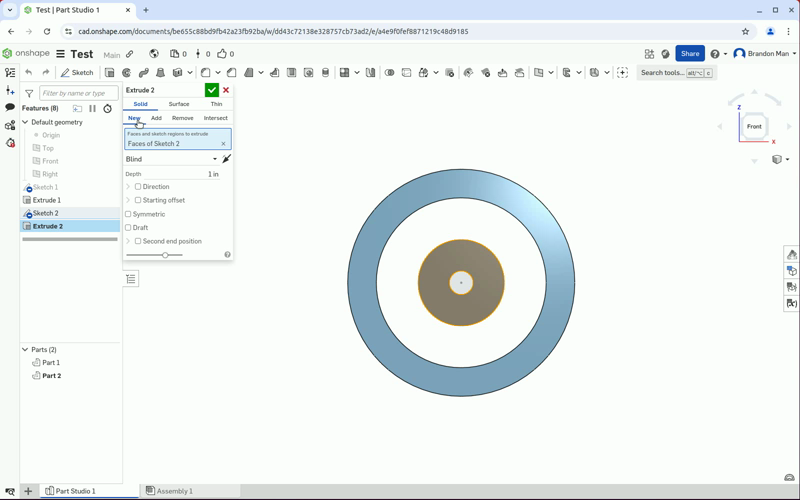
key(tab, 4)
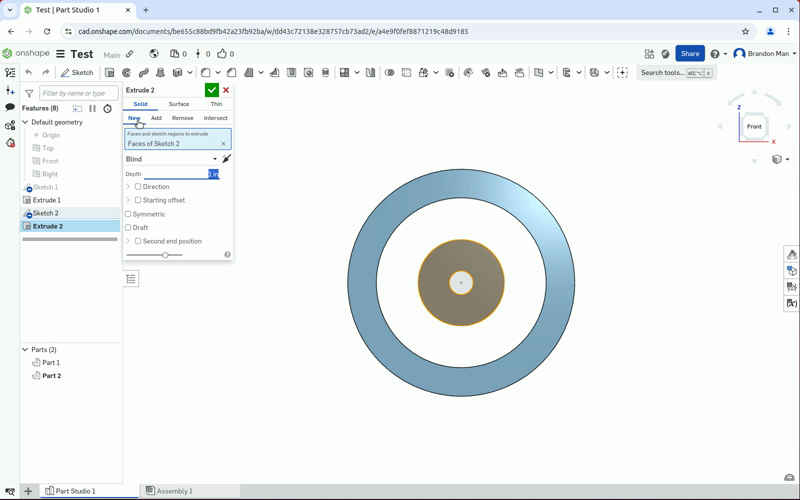
text(7.221)
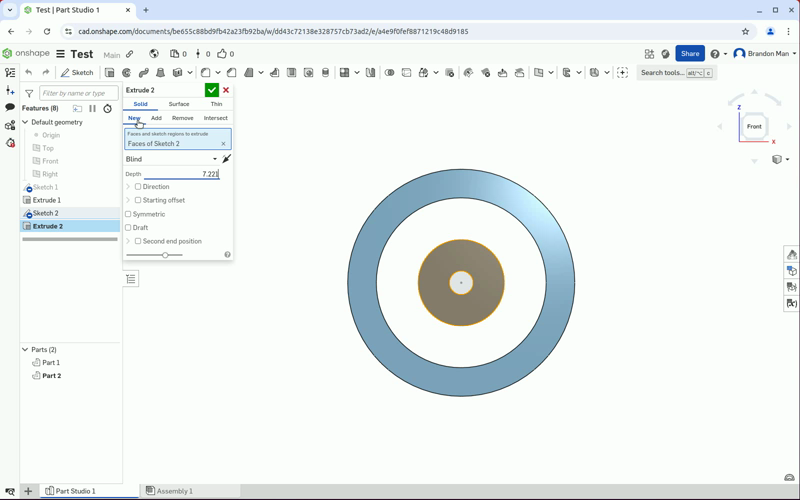
key(enter)
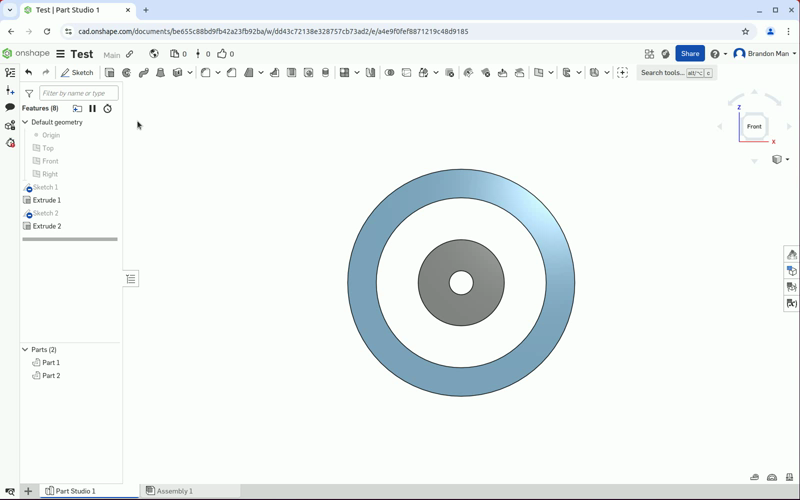
key(shift+h)
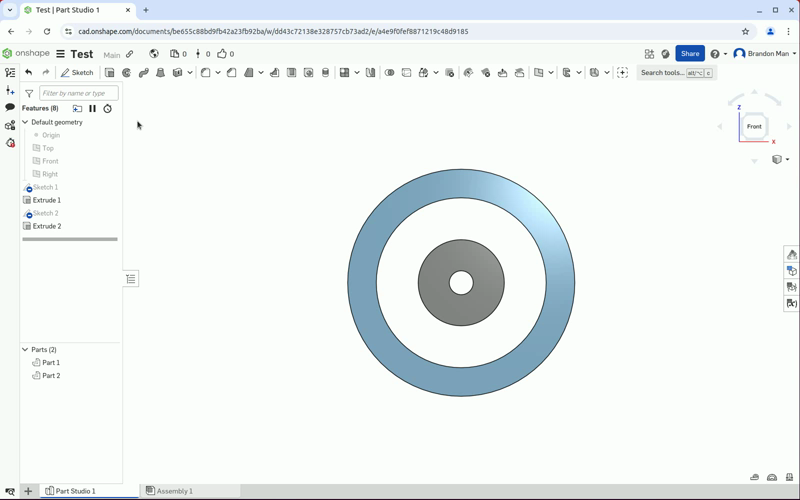
key(shift+h)
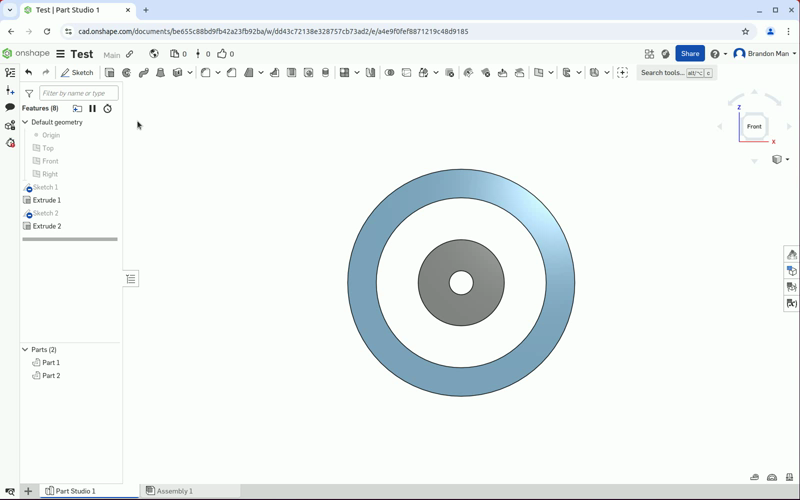
mouse_move(73, 189)
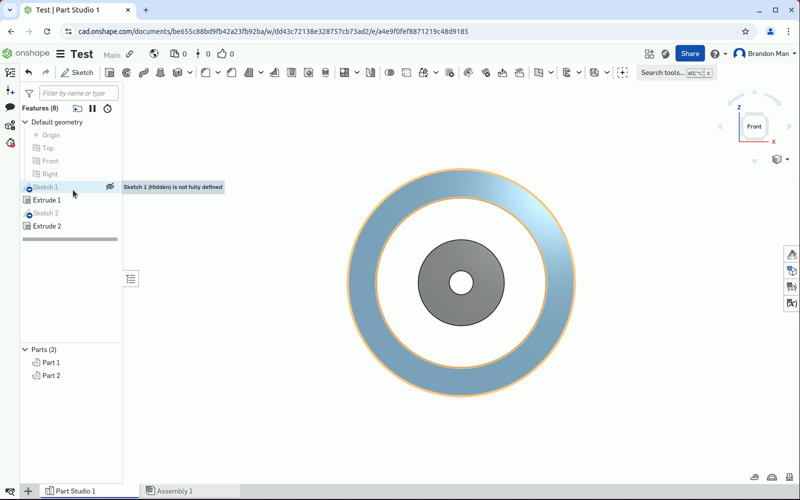
click(73, 189)
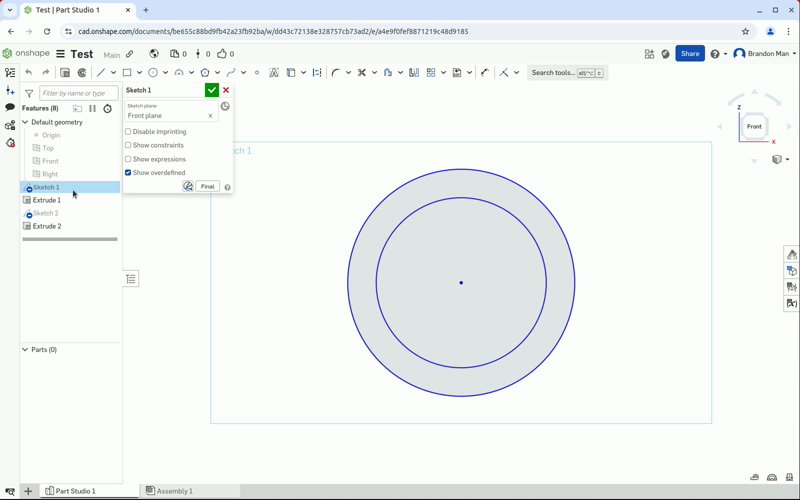
mouse_move(229, 92)
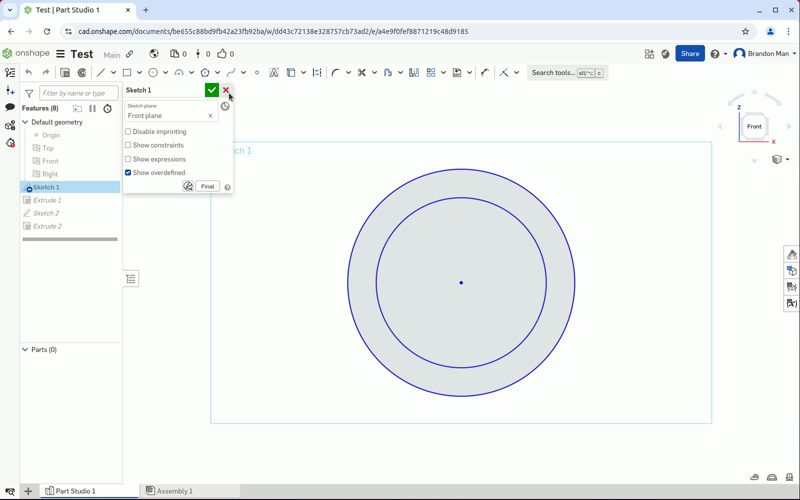
click(229, 92)
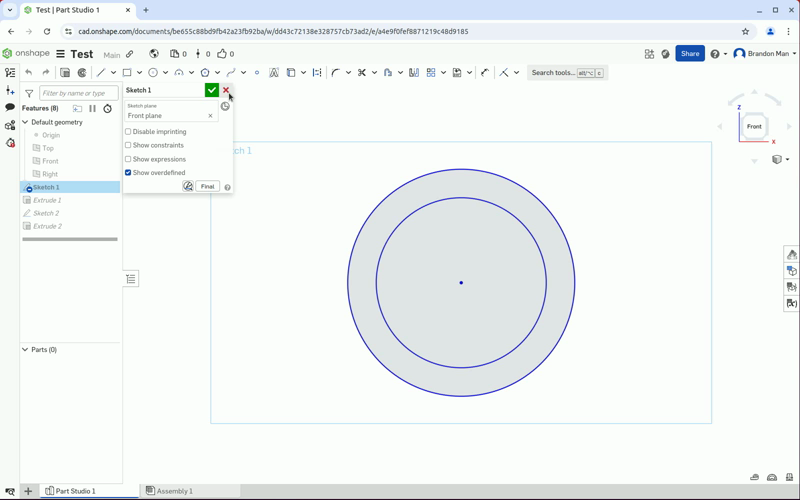
key(shift+s)
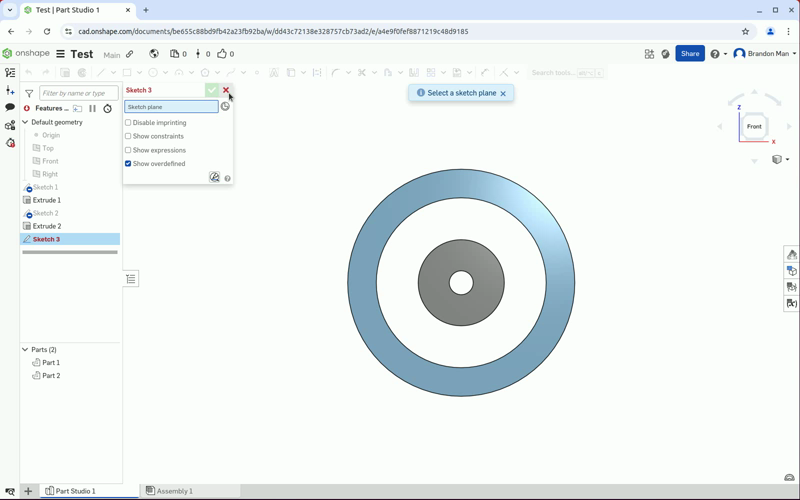
mouse_move(73, 163)
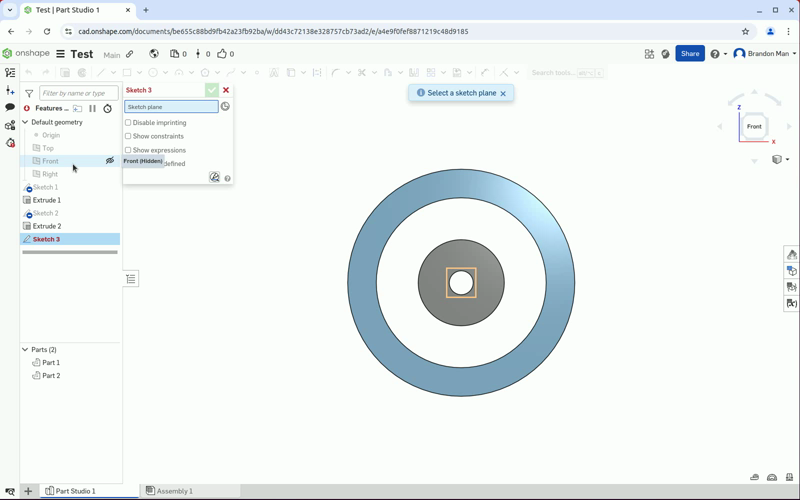
click(73, 163)
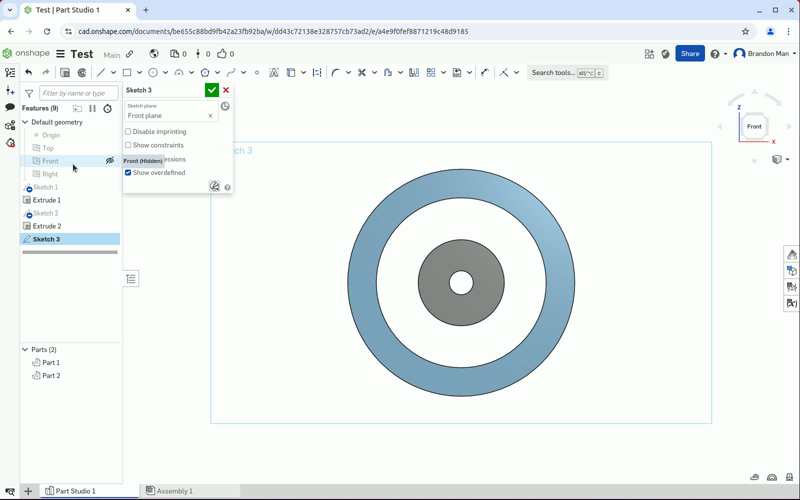
mouse_move(73, 352)
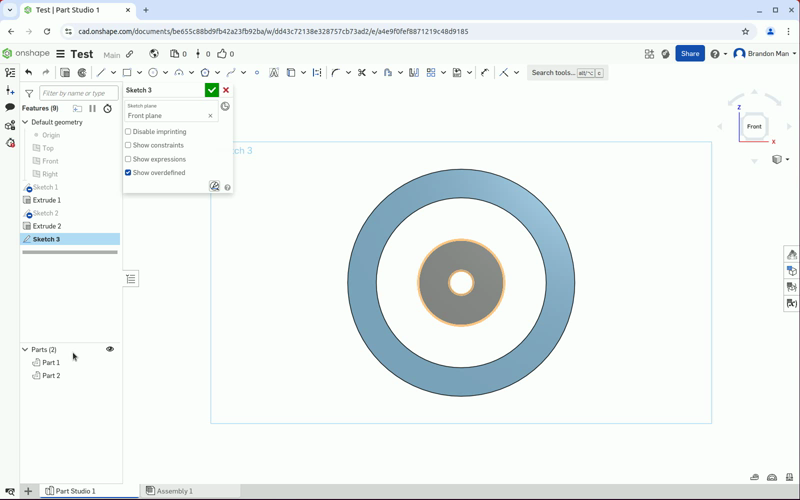
key(y)
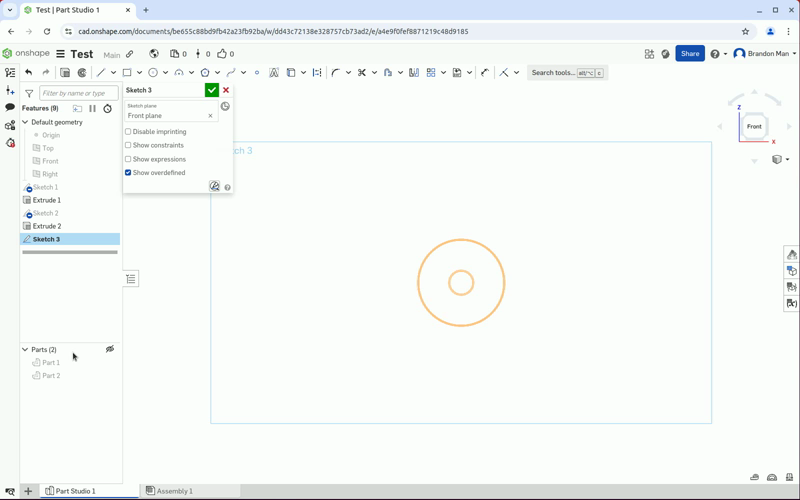
key(a)
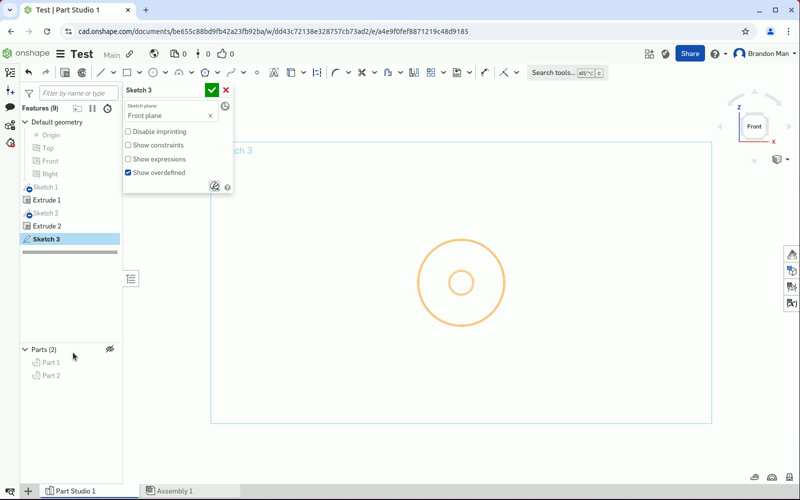
key_down(shift)
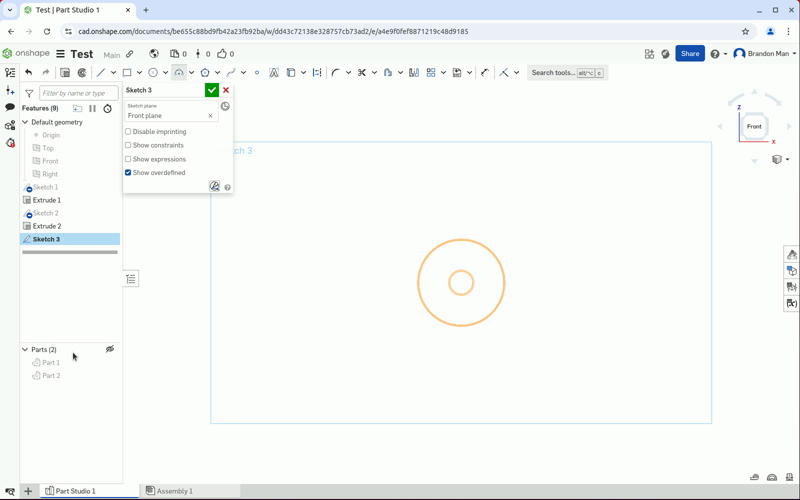
mouse_move(376, 282)
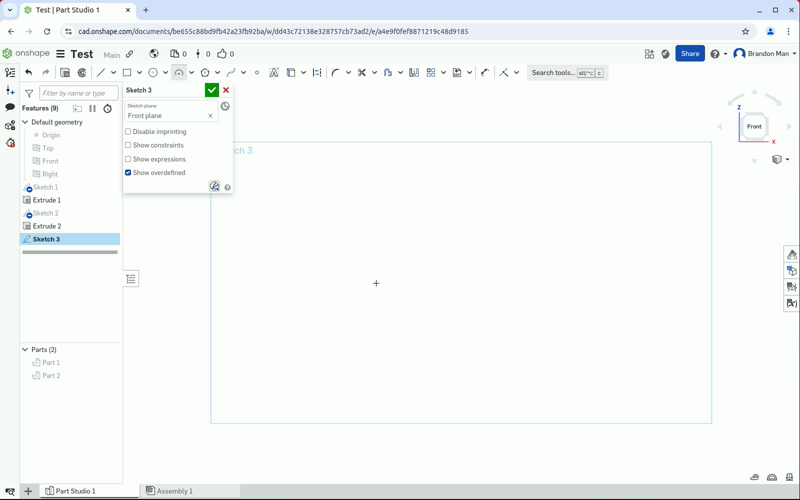
click(376, 282)
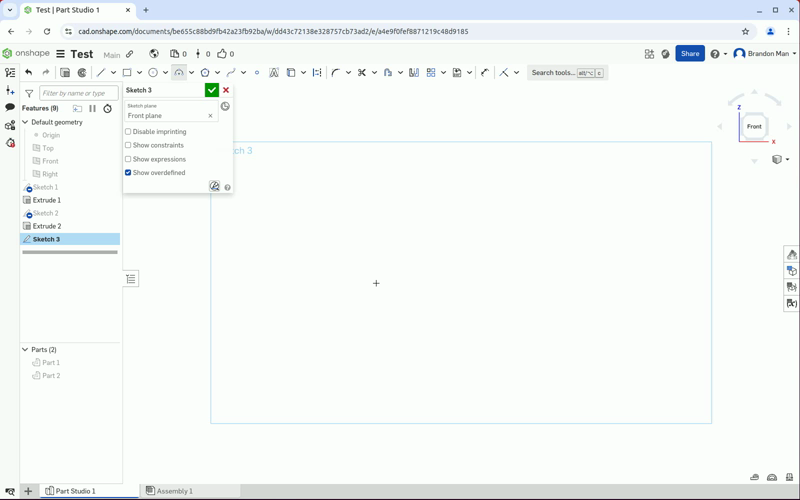
key_up(shift)
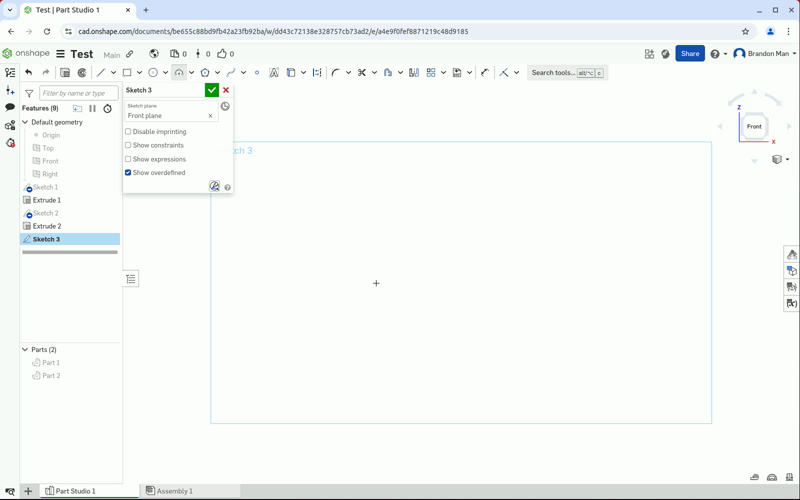
key_down(shift)
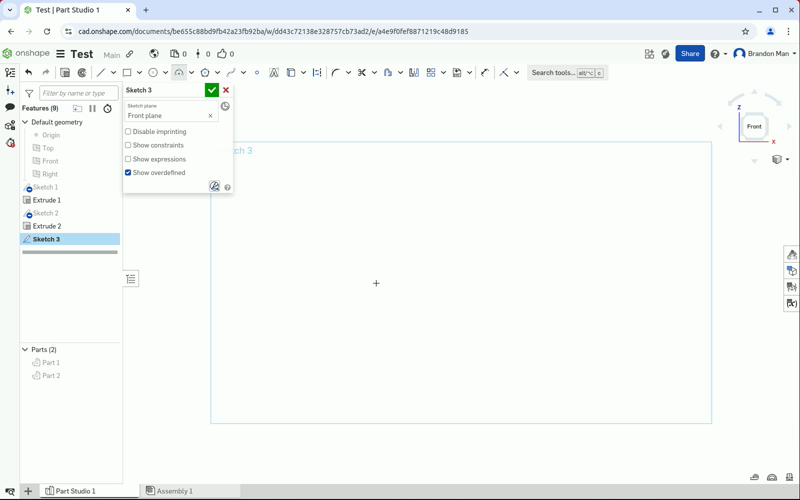
mouse_move(461, 367)
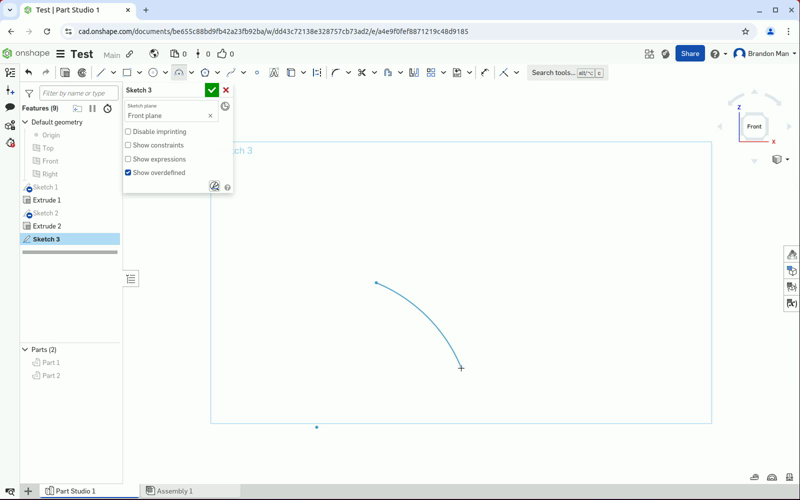
click(461, 367)
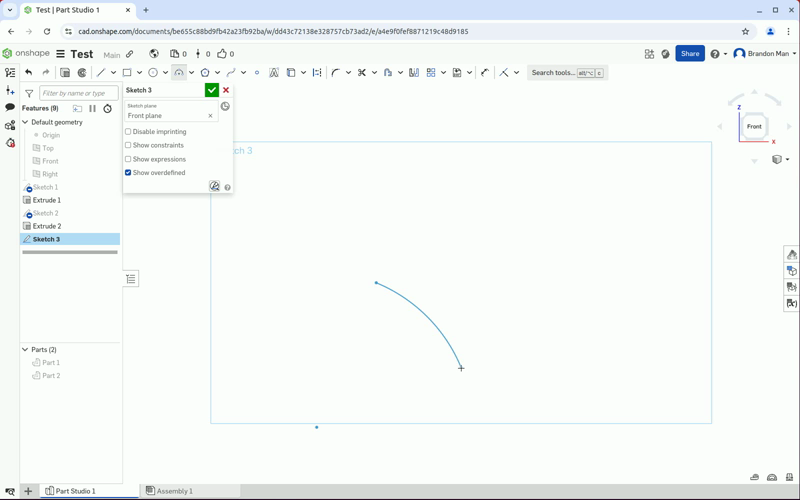
mouse_move(401, 342)
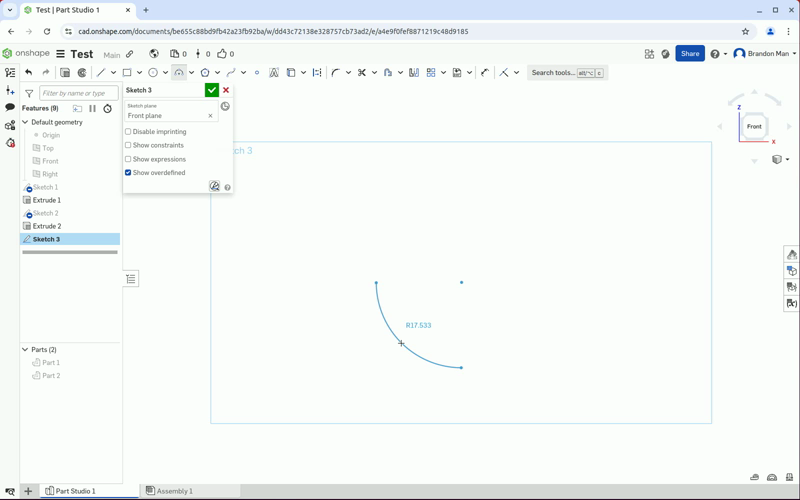
click(401, 342)
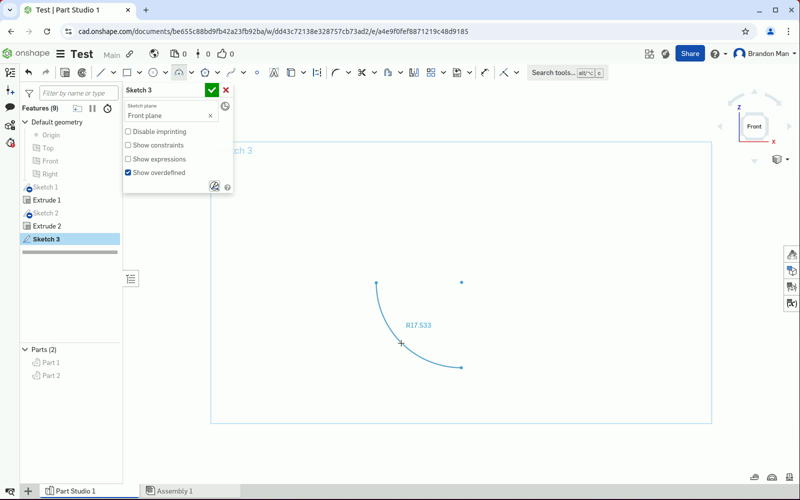
key_up(shift)
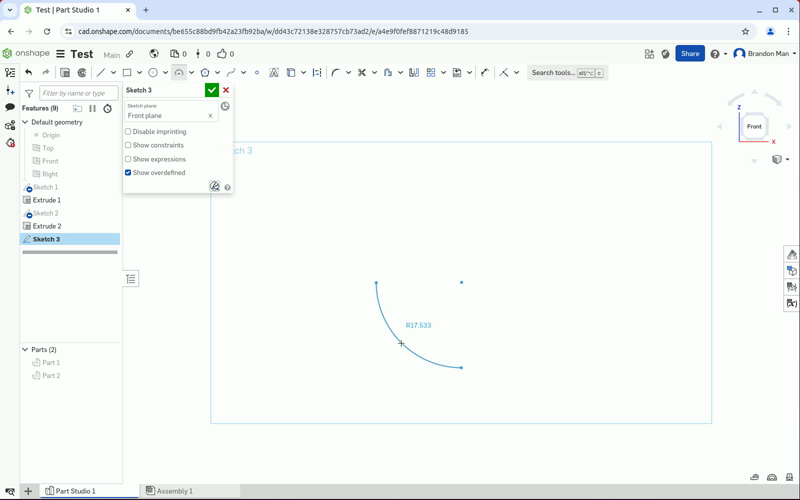
key(esc)
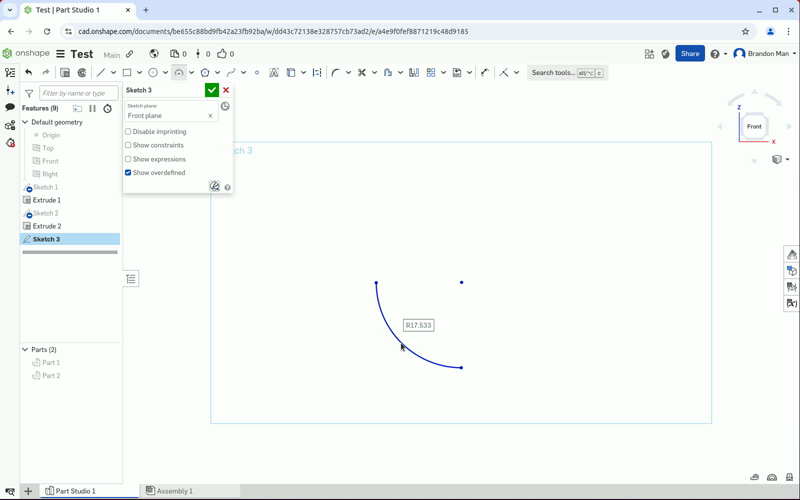
key(l)
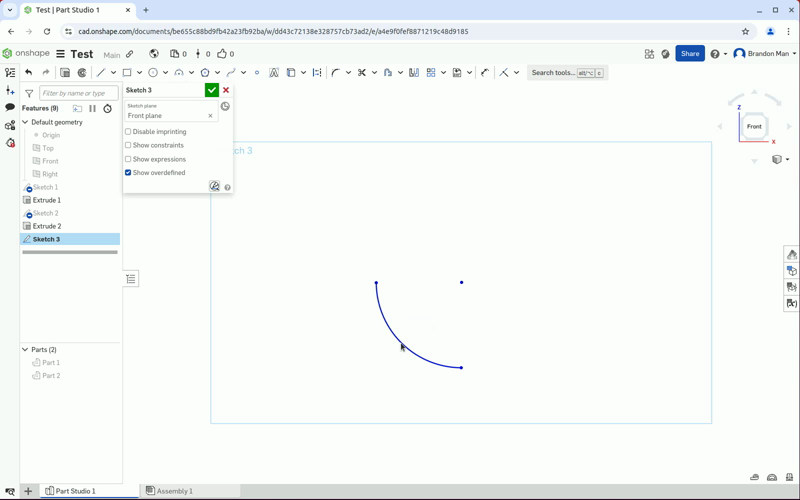
mouse_move(461, 367)
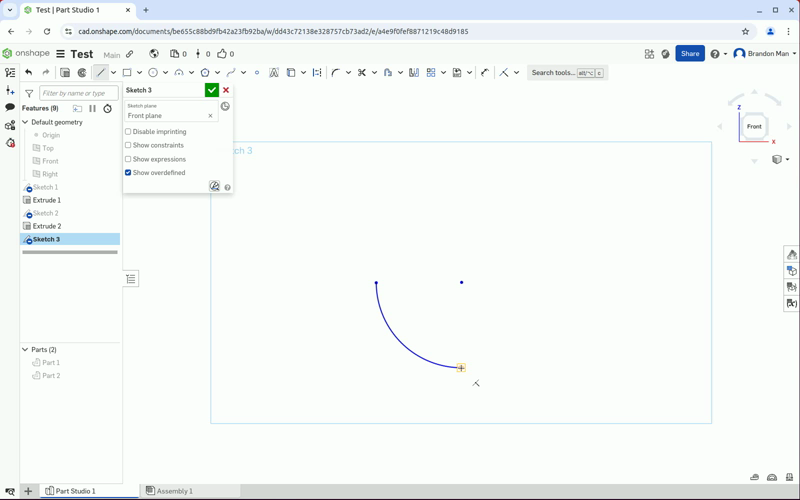
click(461, 367)
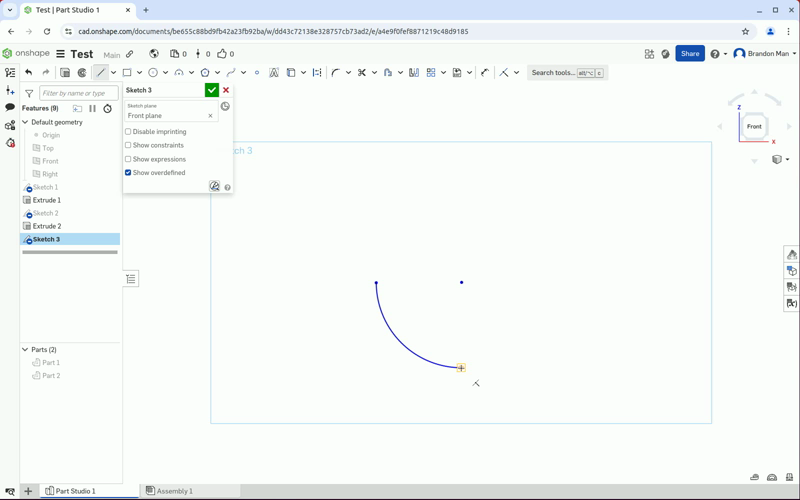
key_down(shift)
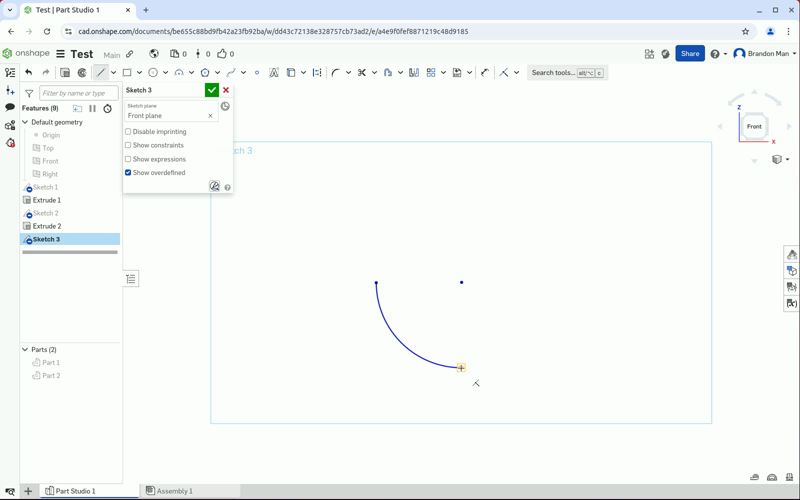
mouse_move(491, 367)
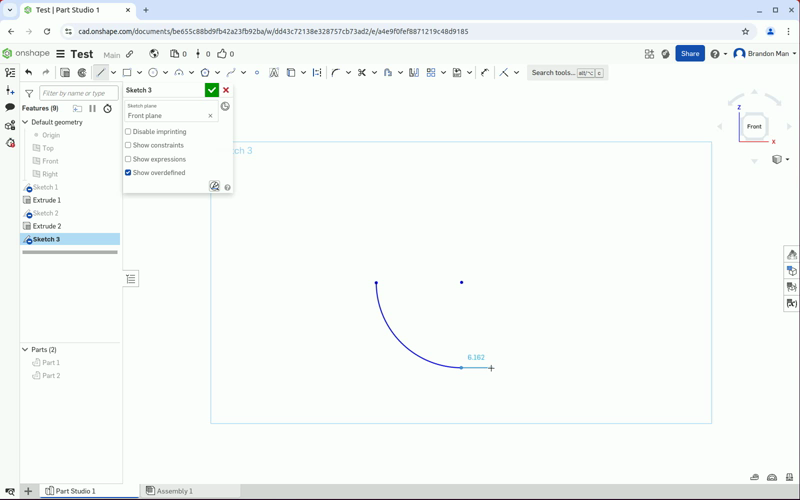
mouse_move(461, 325)
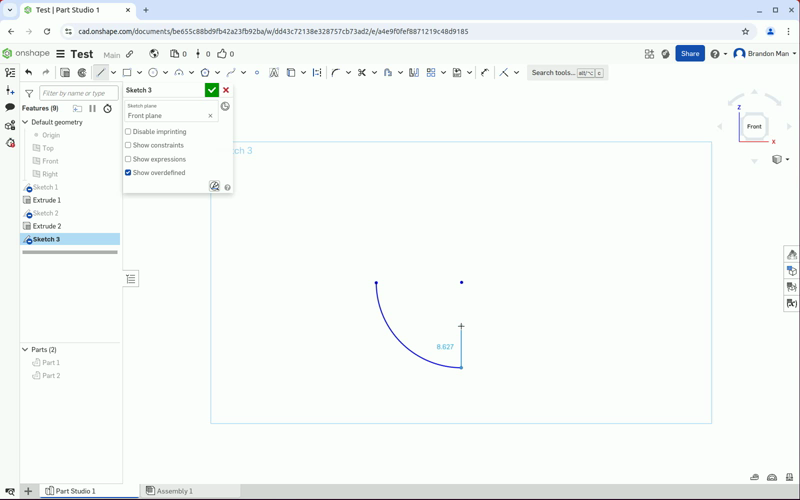
click(461, 325)
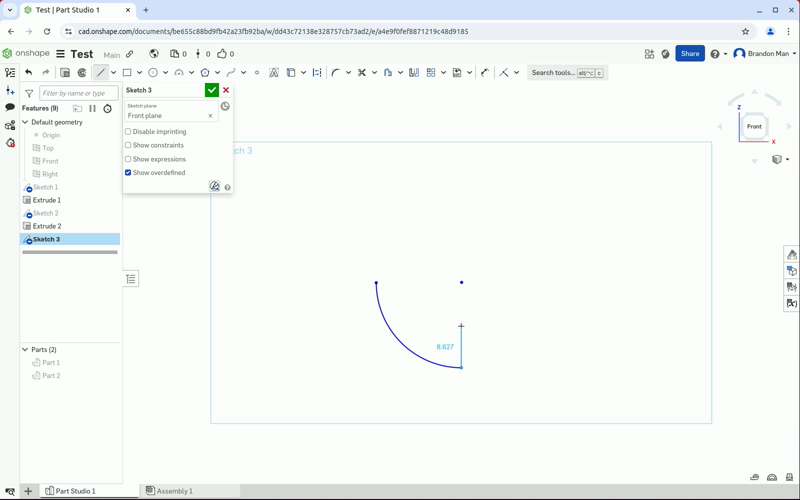
key_up(shift)
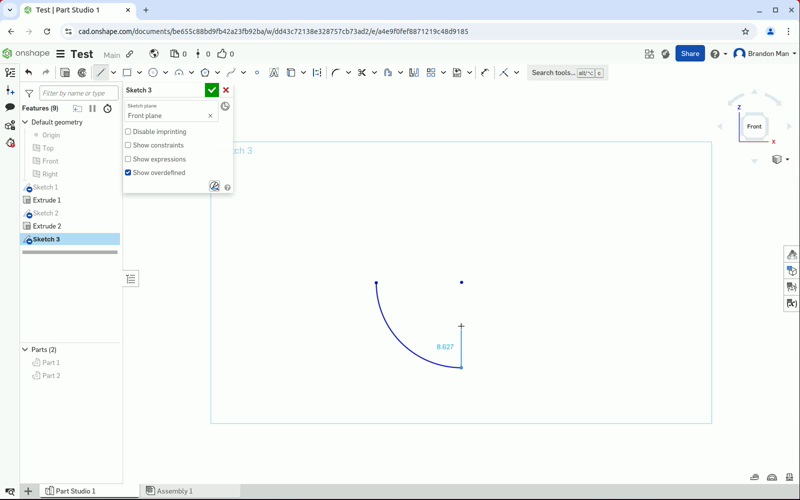
key(esc)
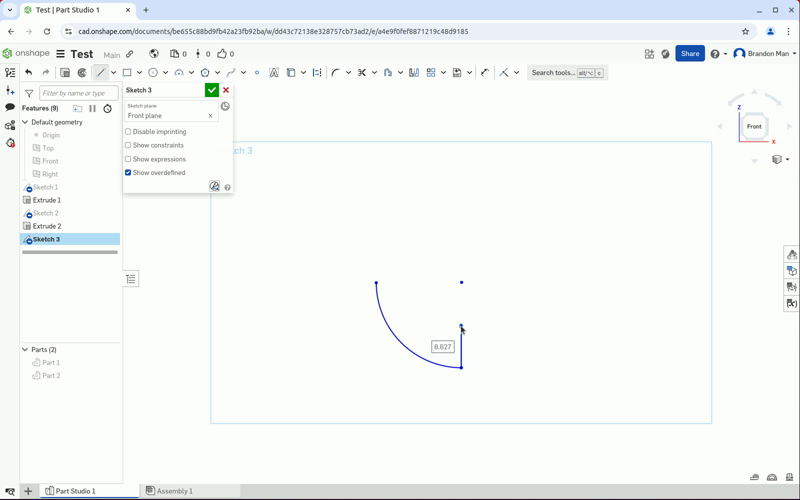
key(a)
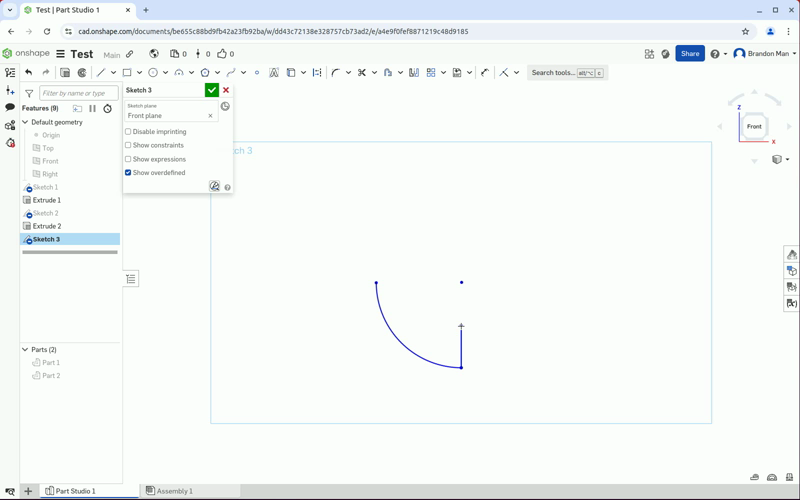
mouse_move(461, 325)
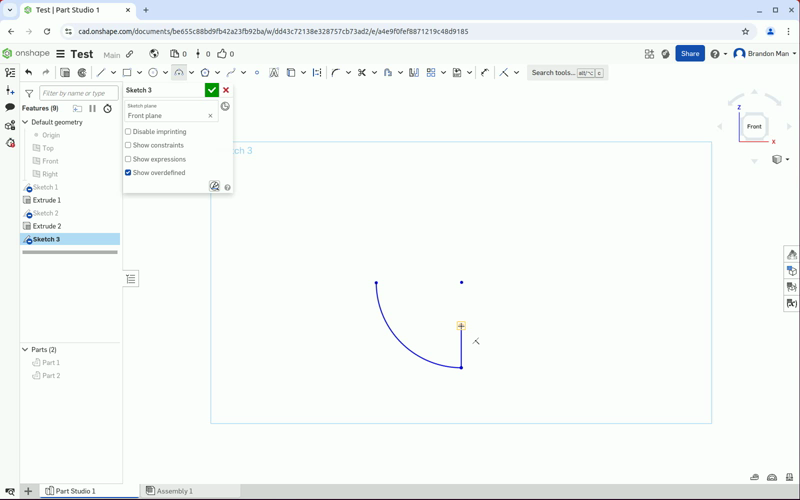
click(461, 325)
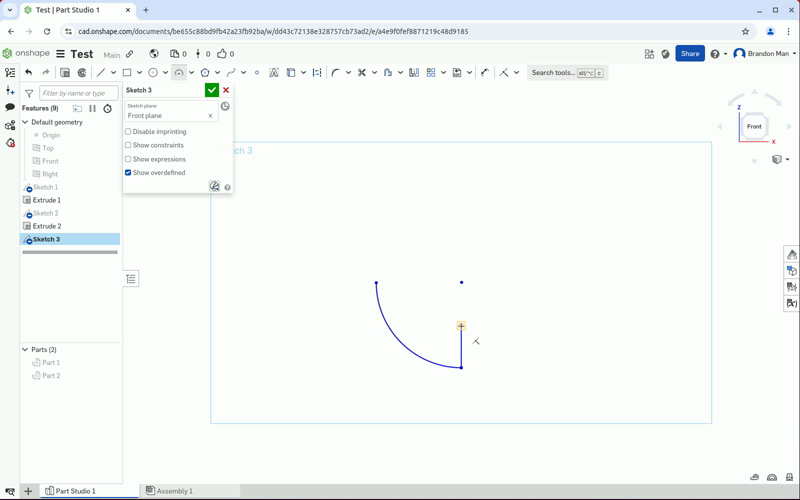
key_down(shift)
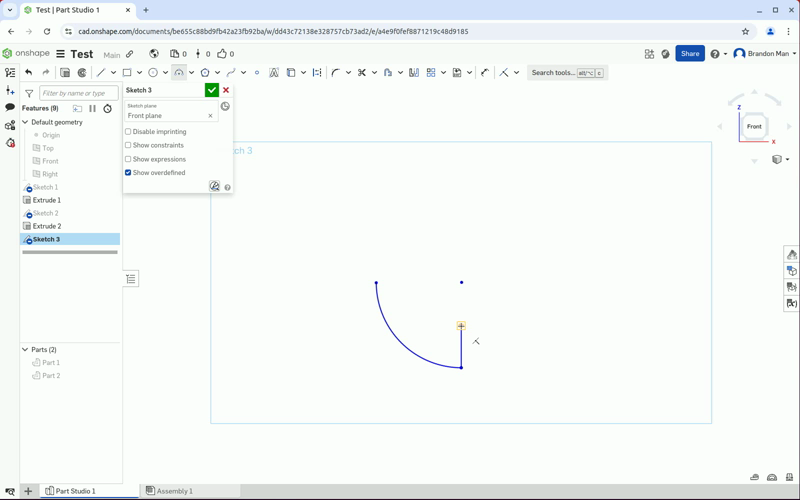
mouse_move(419, 282)
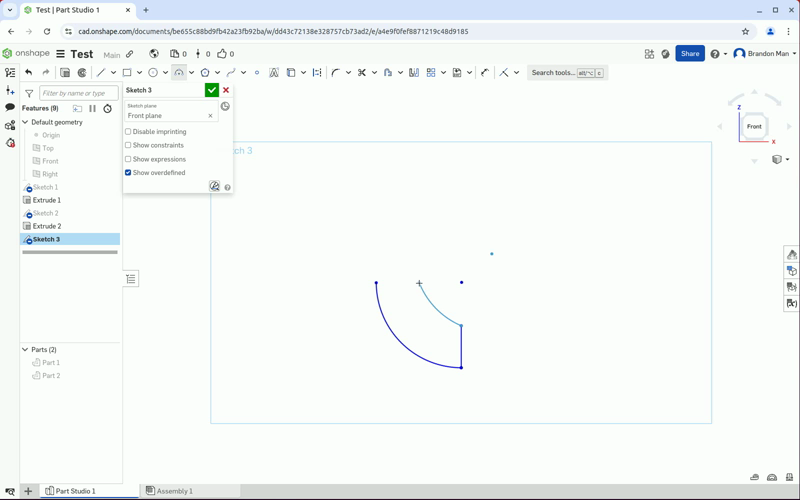
click(419, 282)
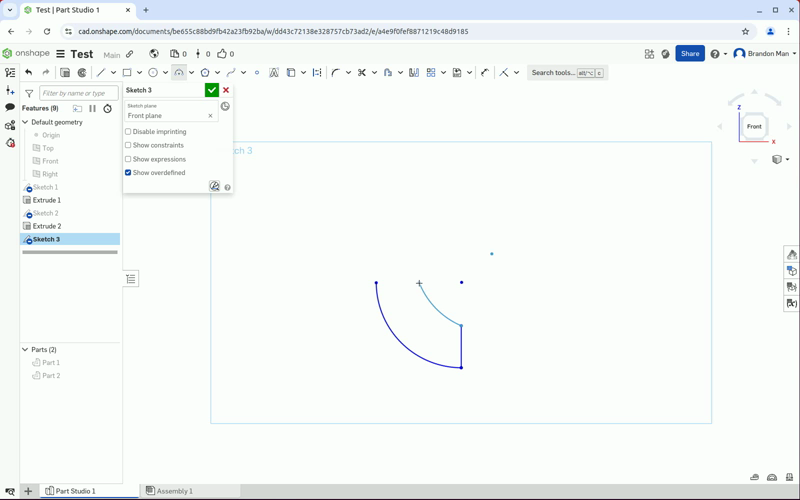
mouse_move(431, 312)
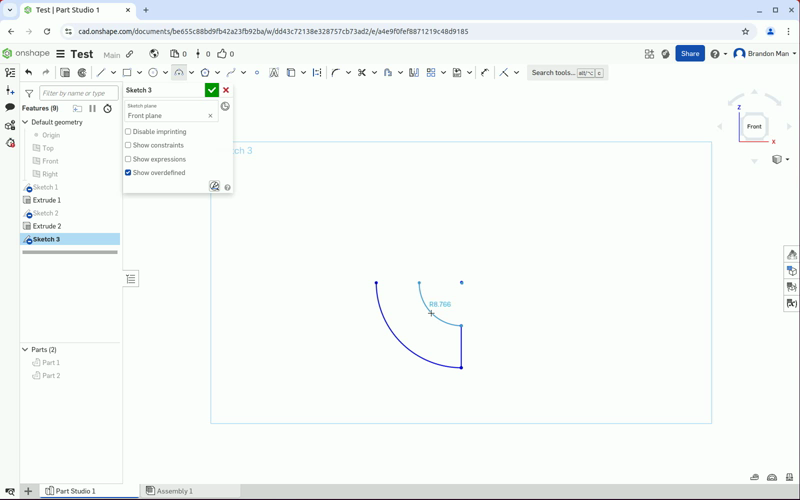
click(431, 312)
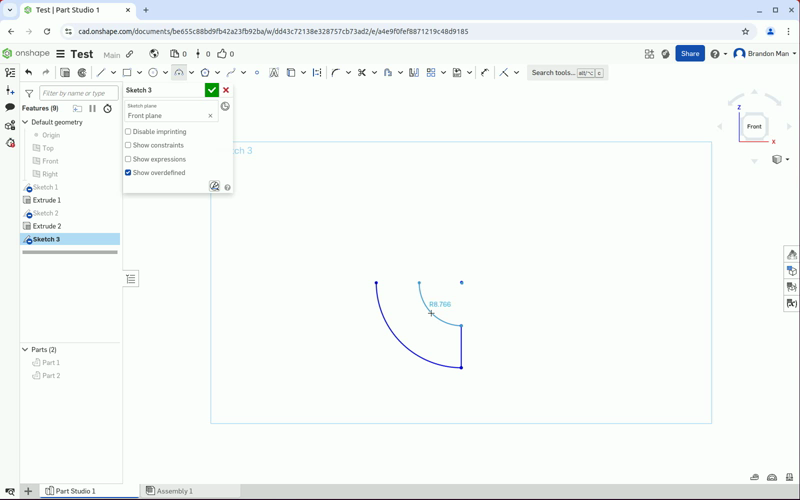
key_up(shift)
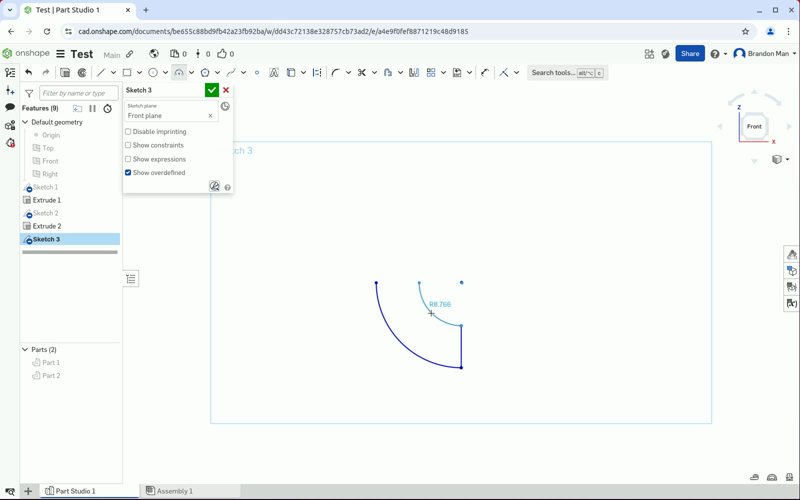
key(esc)
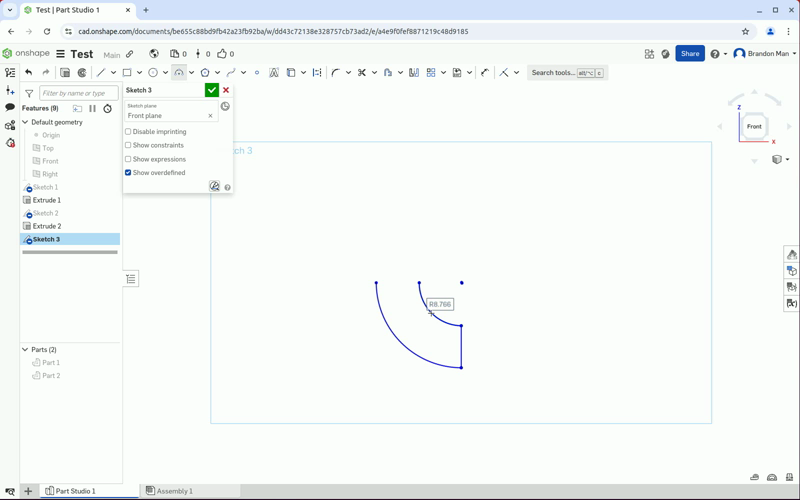
key(l)
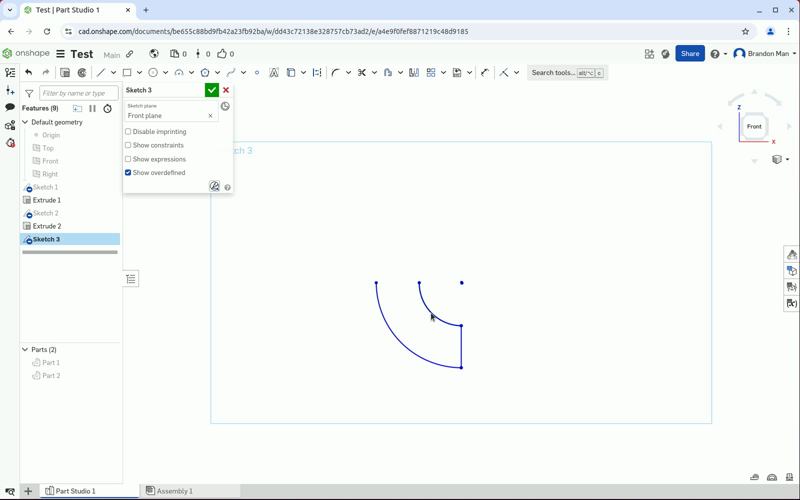
mouse_move(419, 282)
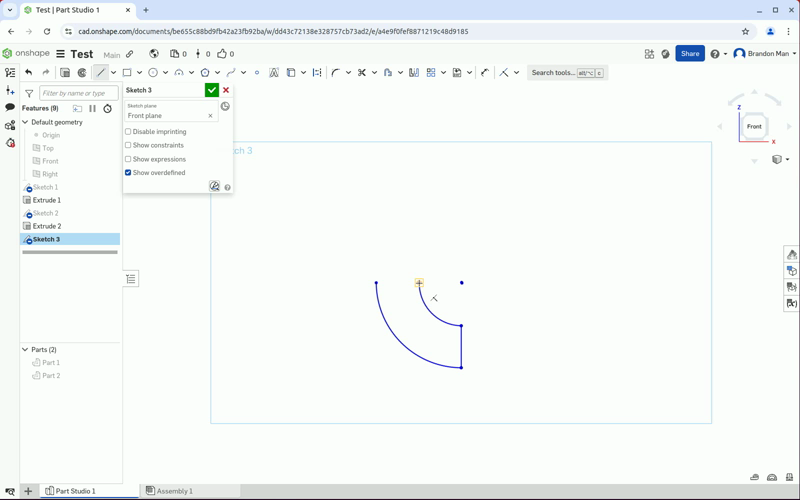
click(419, 282)
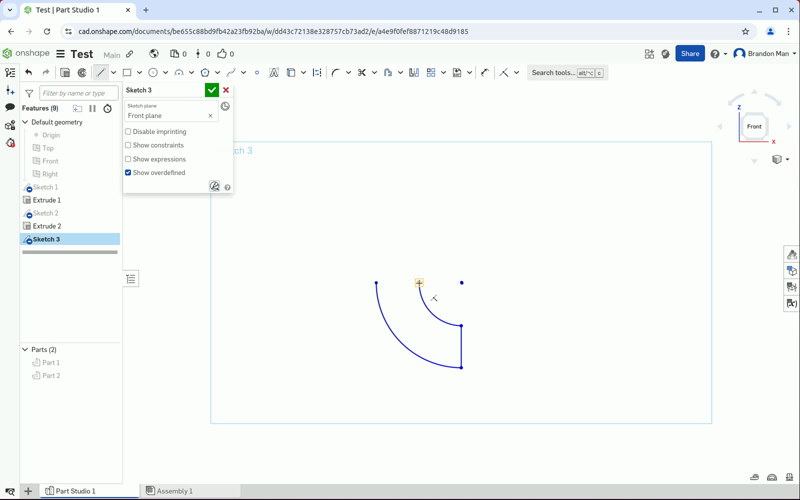
mouse_move(449, 282)
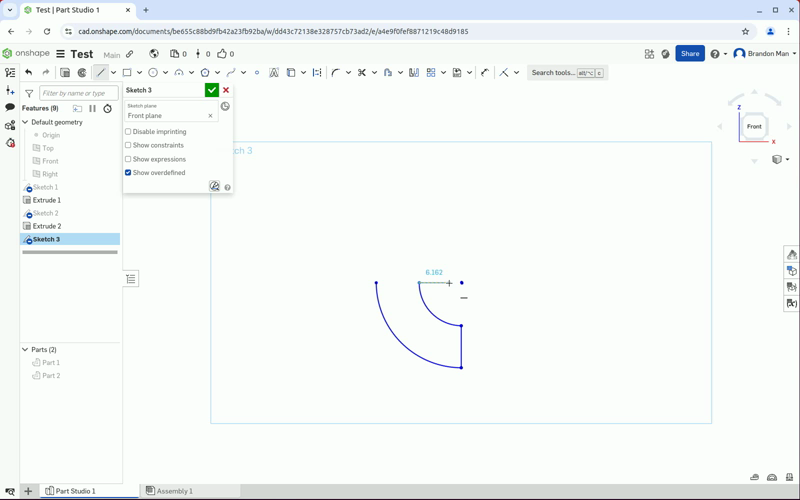
key_down(shift)
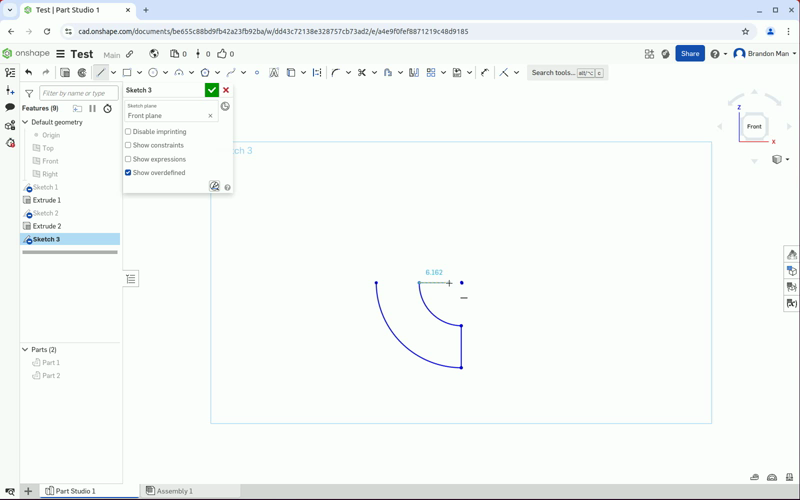
mouse_move(376, 282)
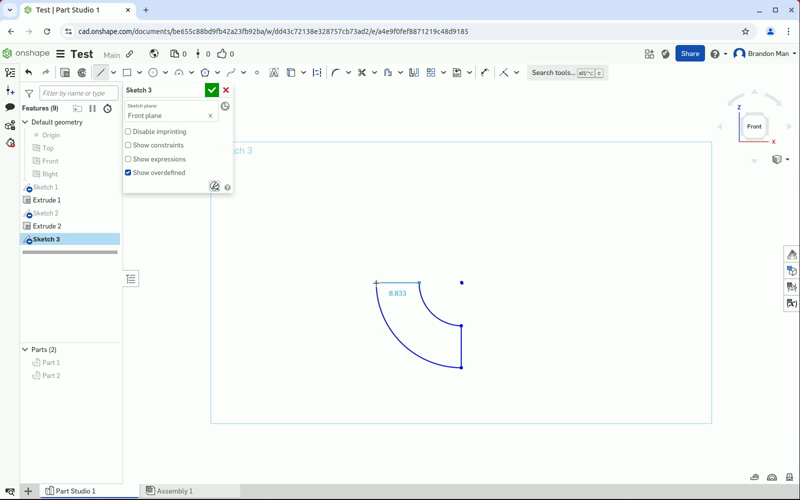
key_up(shift)
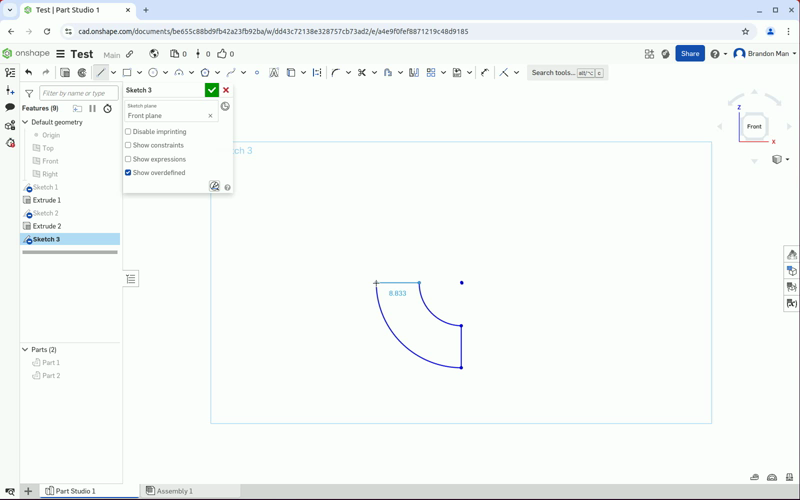
click(376, 282)
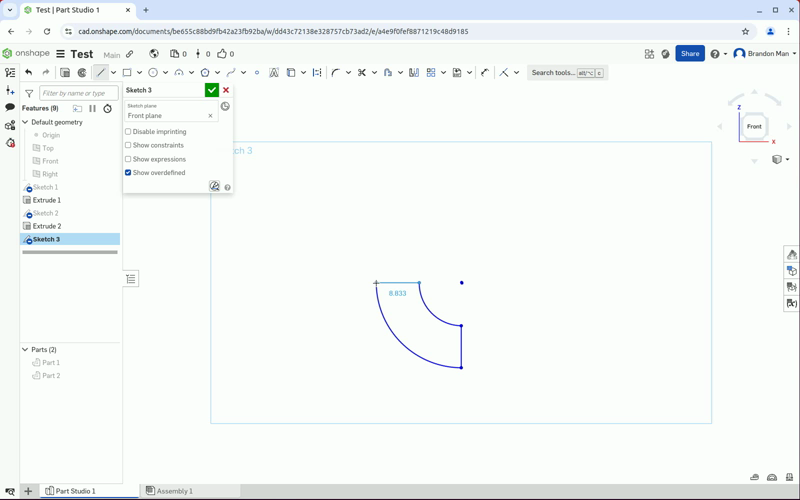
key(esc)
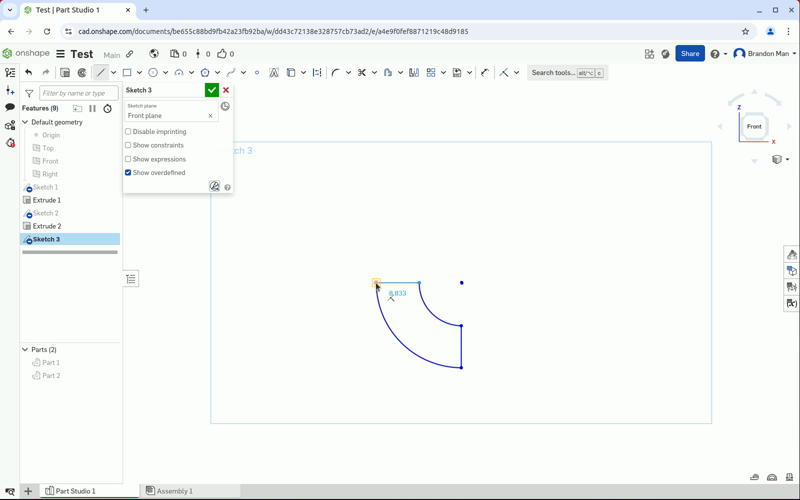
mouse_move(428, 348)
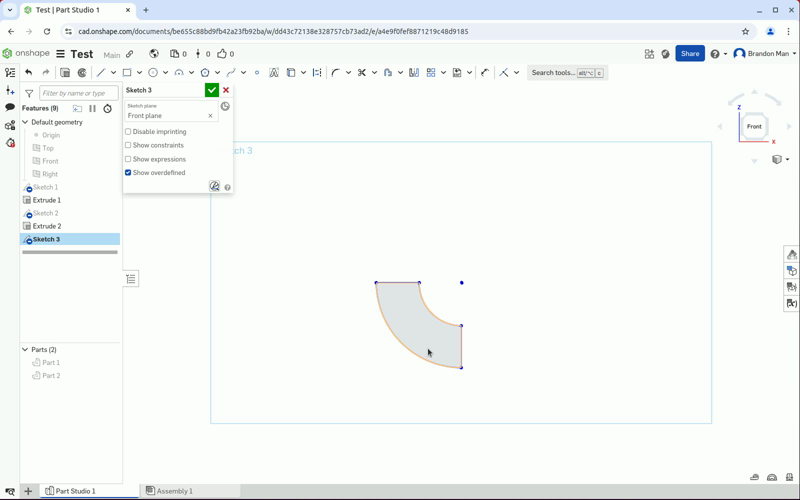
click(428, 348)
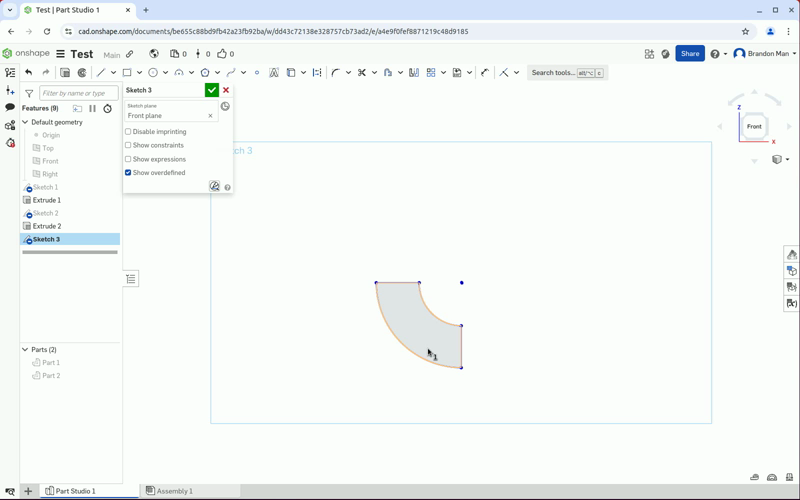
mouse_move(73, 352)
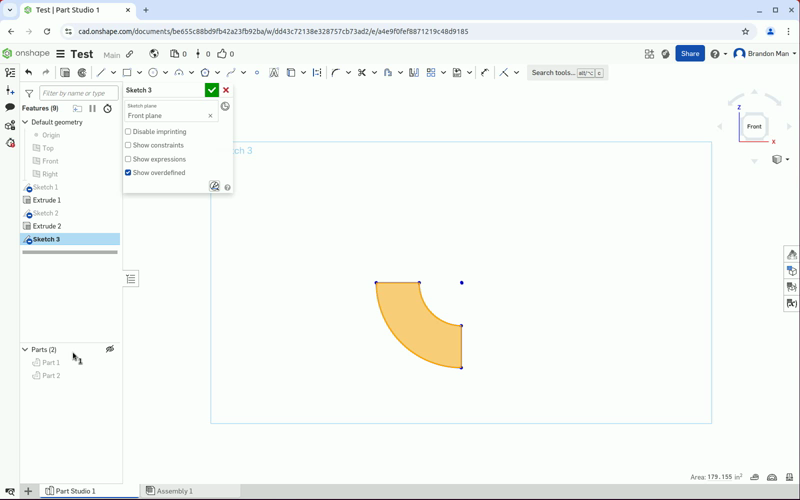
key(shift+y)
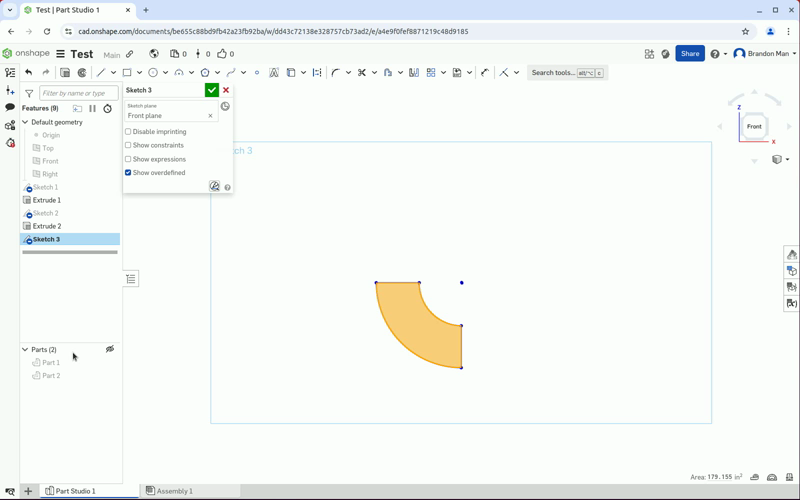
key(shift+e)
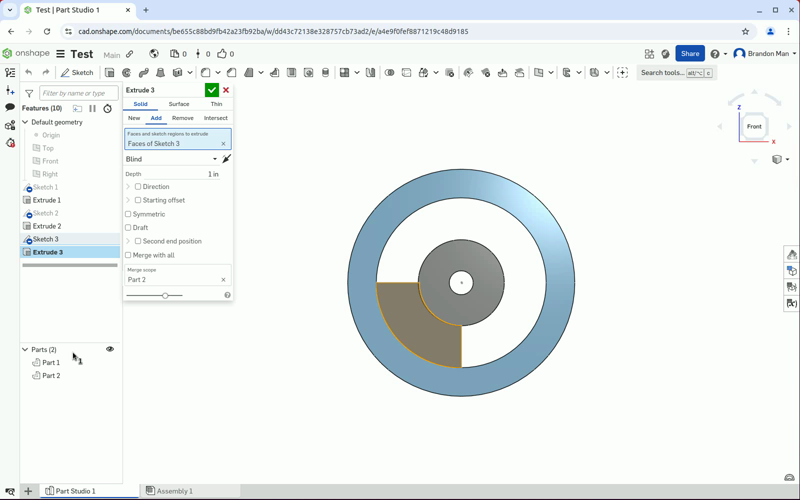
mouse_move(143, 106)
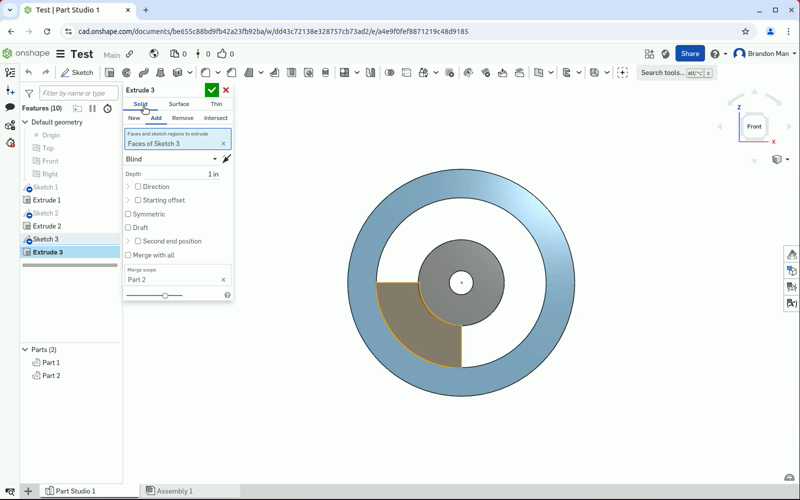
click(143, 106)
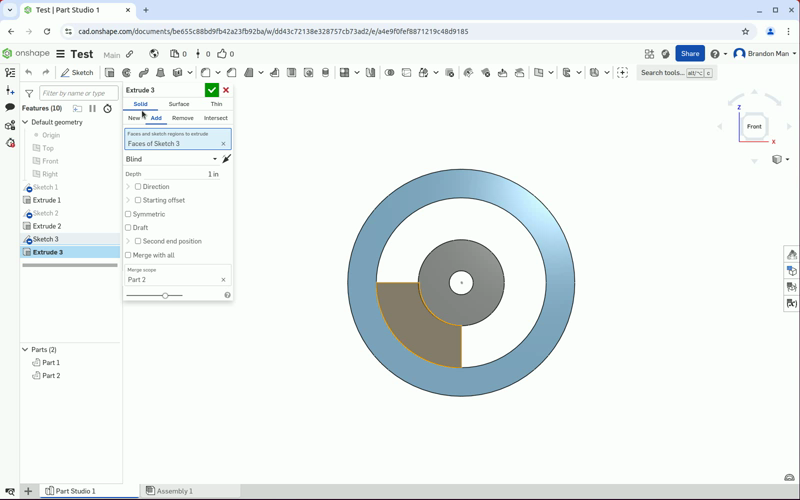
mouse_move(137, 120)
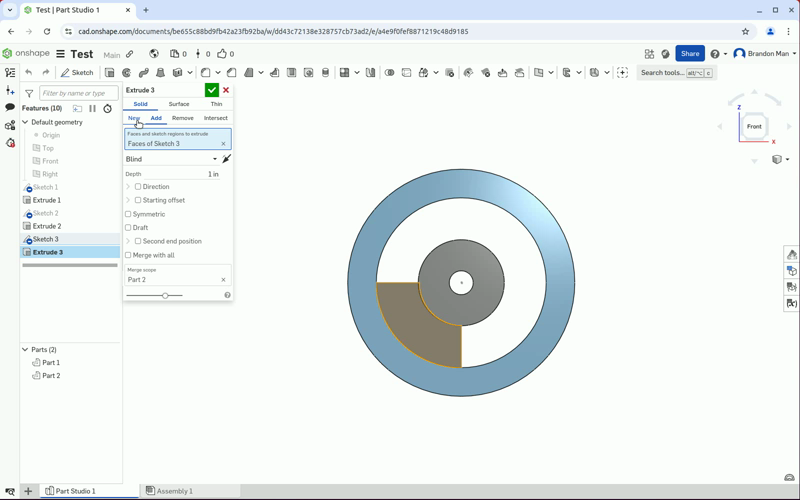
click(137, 120)
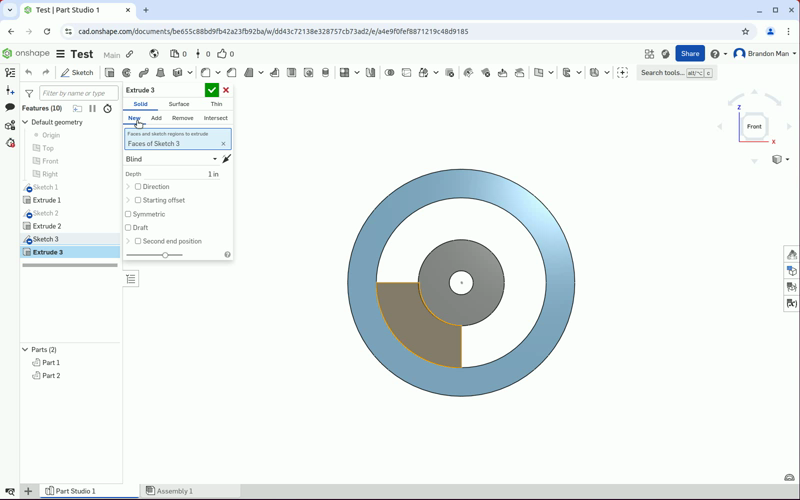
key(tab, 4)
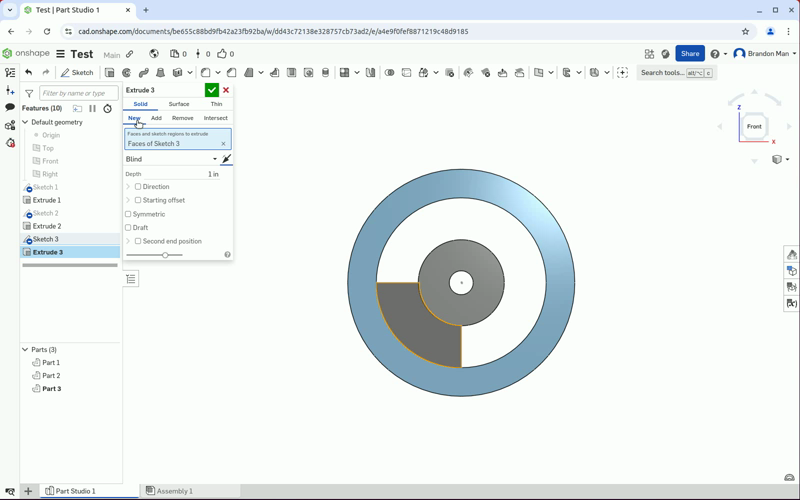
text(7.221)
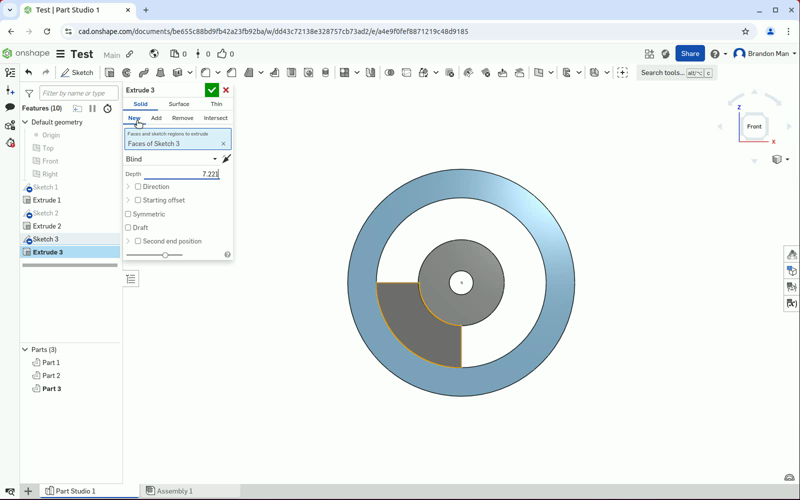
key(enter)
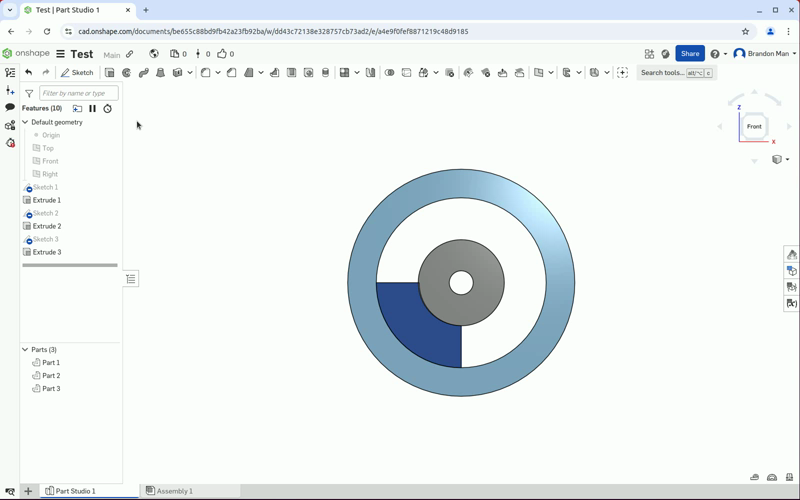
key(shift+h)
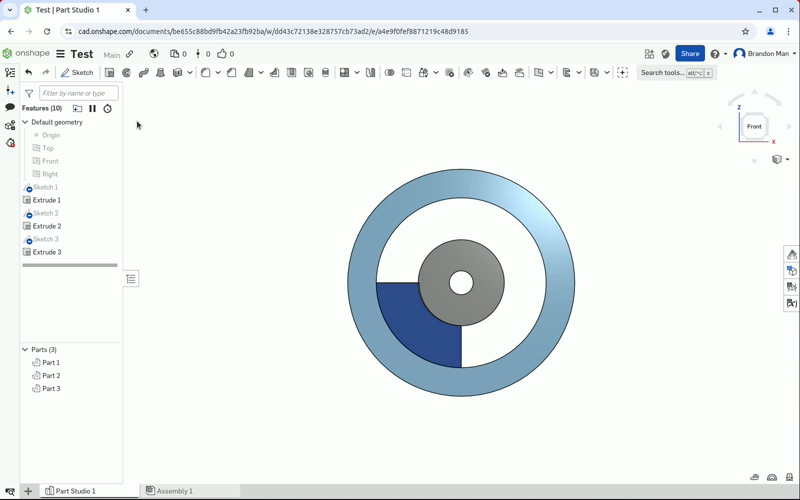
key(shift+h)
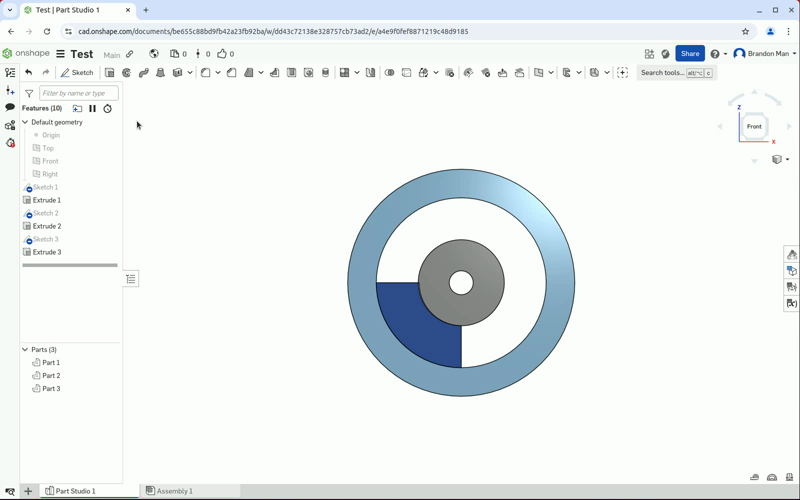
mouse_move(73, 189)
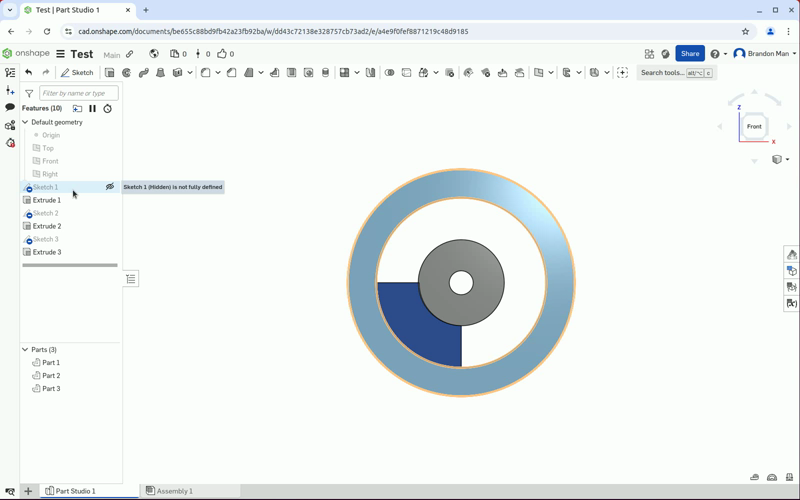
click(73, 189)
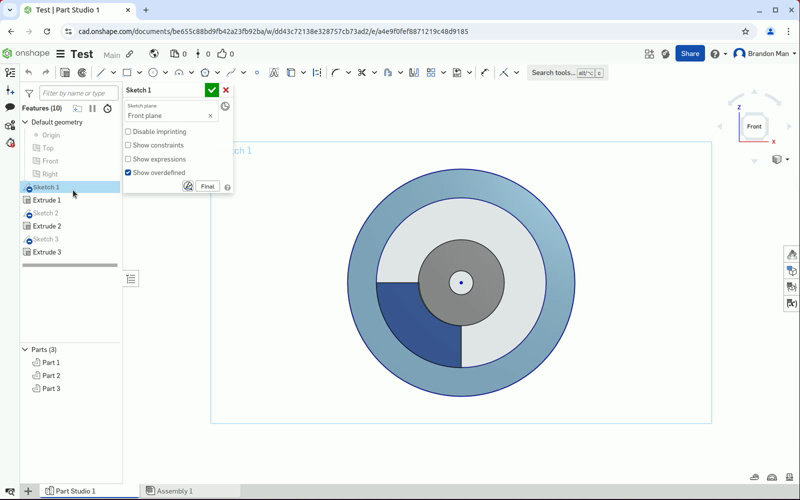
mouse_move(229, 92)
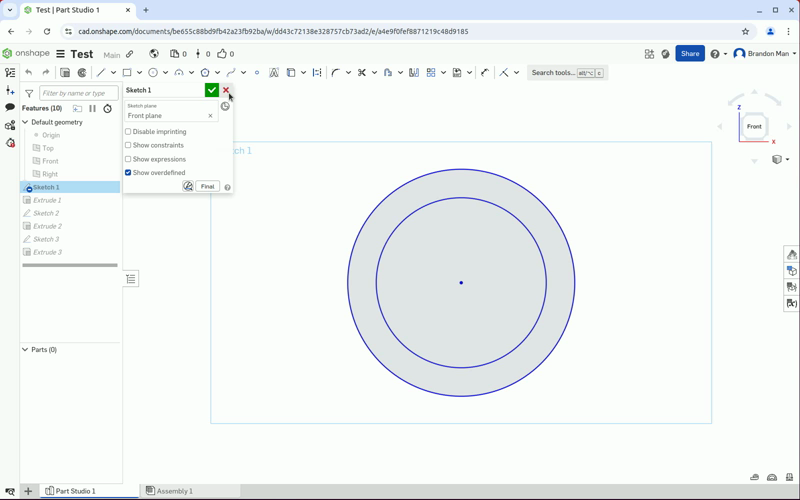
click(229, 92)
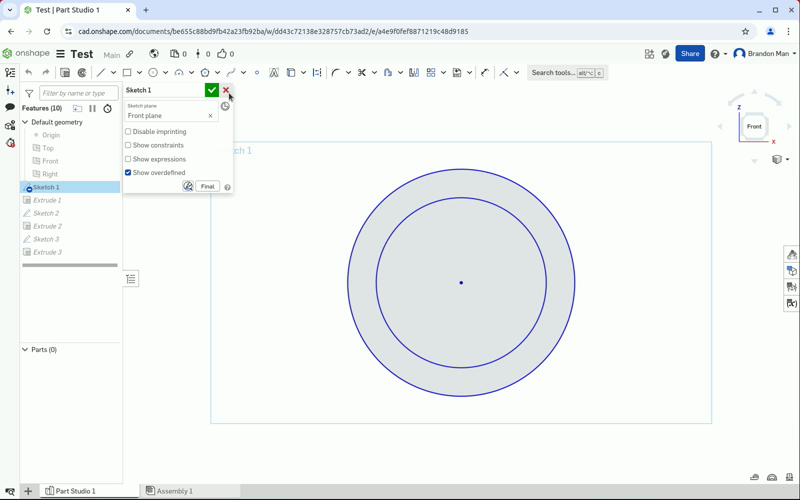
key(shift+s)
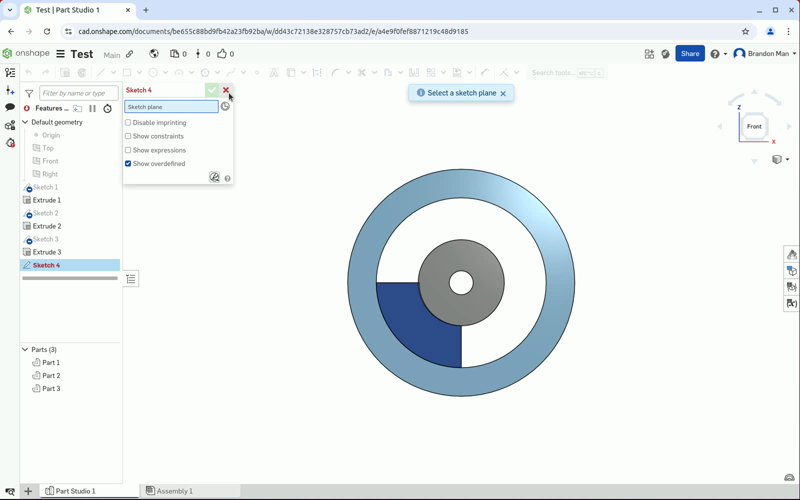
mouse_move(73, 163)
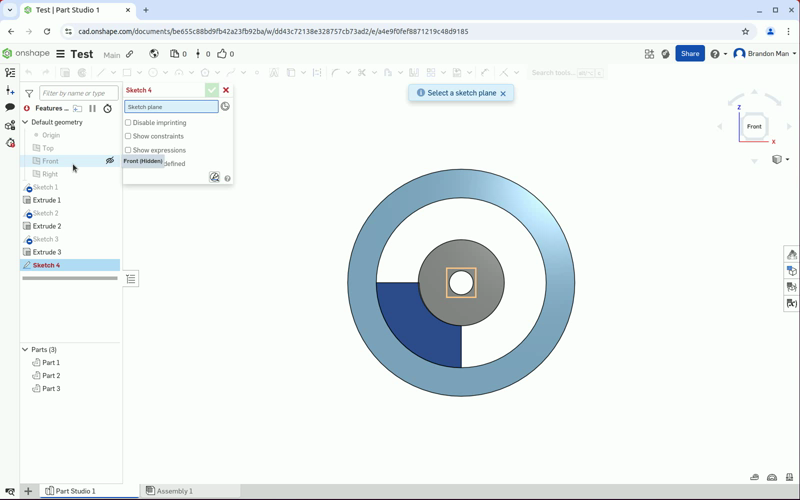
click(73, 163)
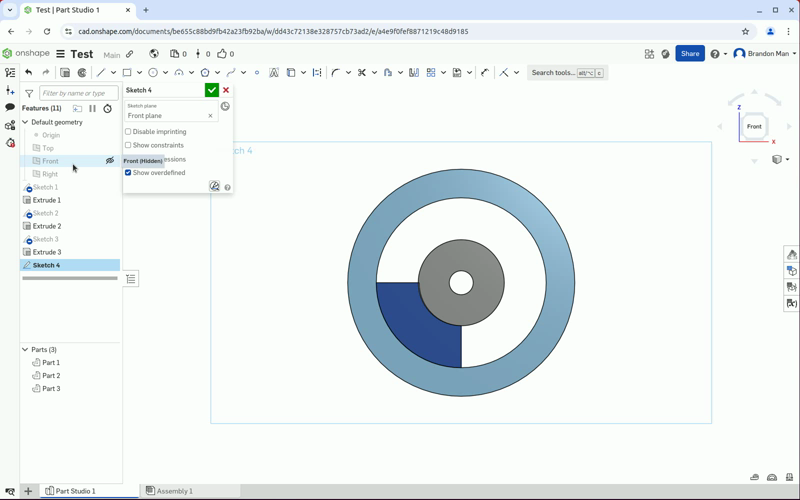
mouse_move(73, 352)
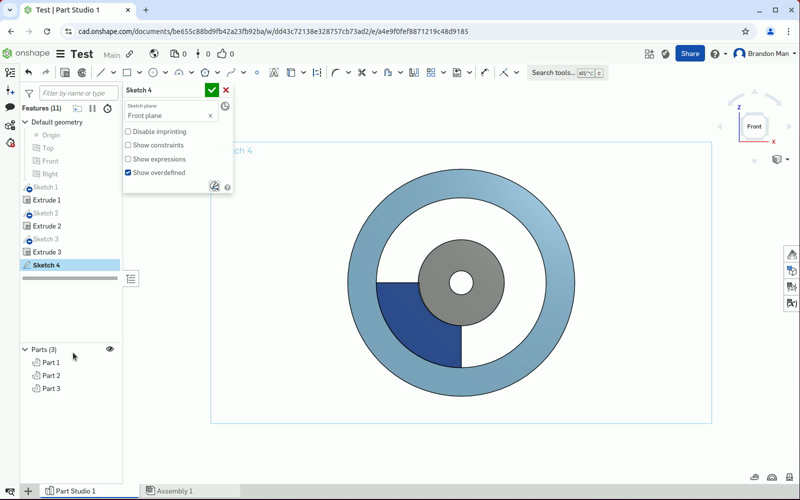
key(y)
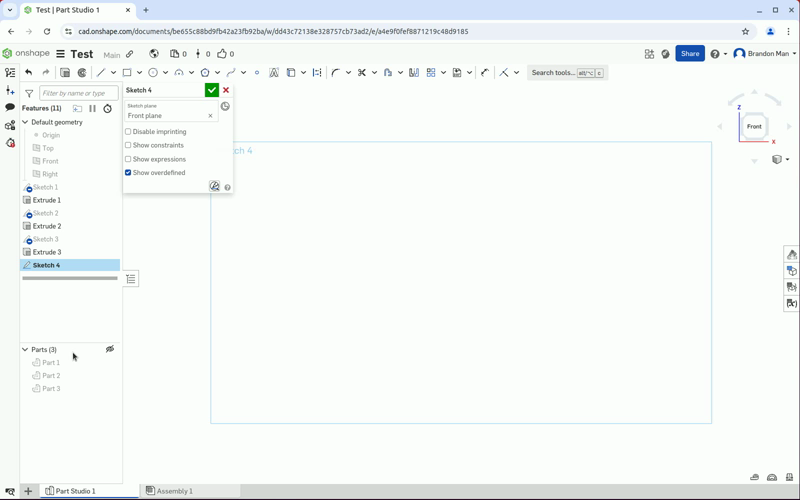
key(a)
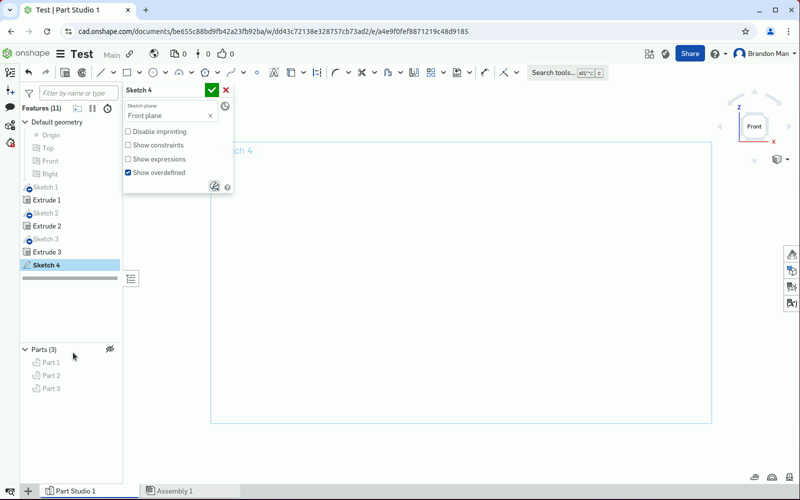
key_down(shift)
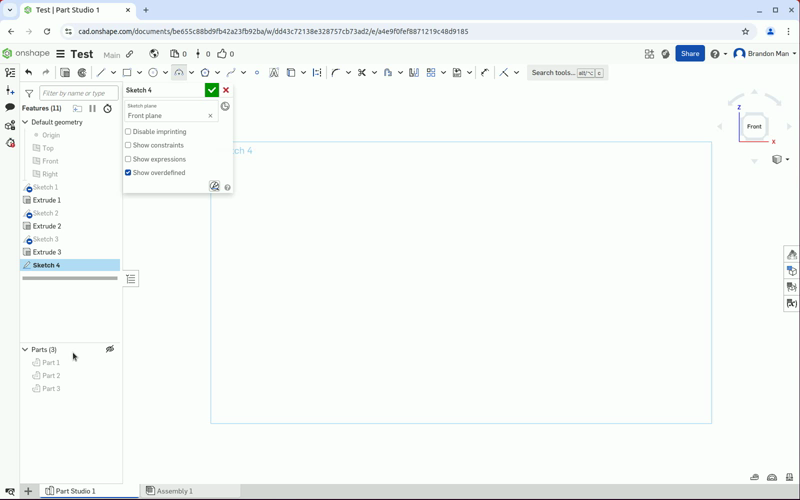
mouse_move(460, 240)
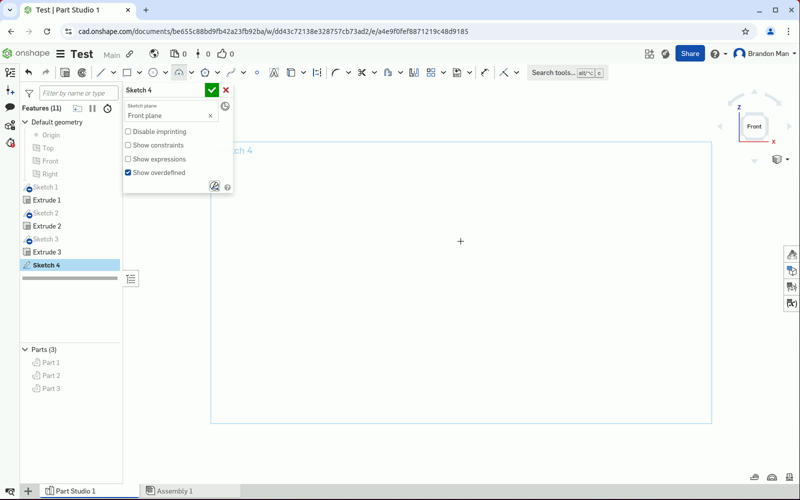
click(460, 240)
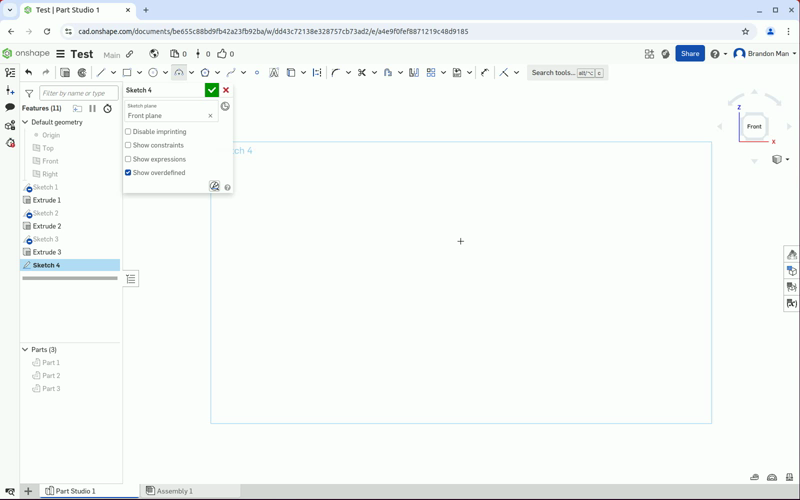
key_up(shift)
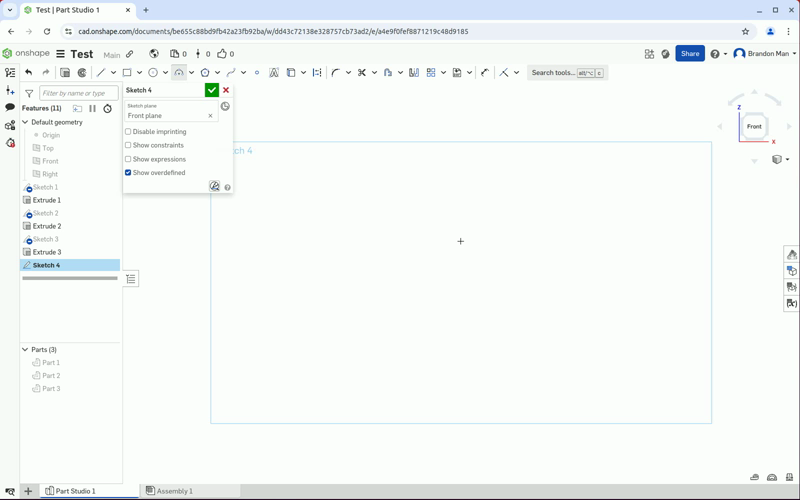
key_down(shift)
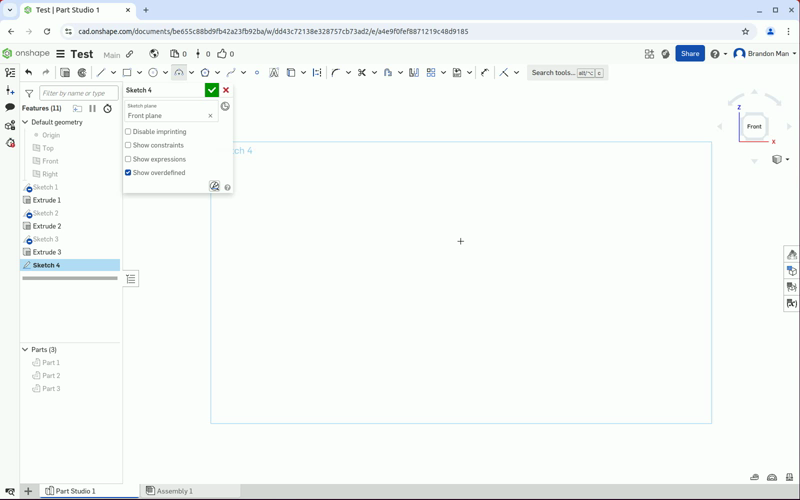
mouse_move(503, 283)
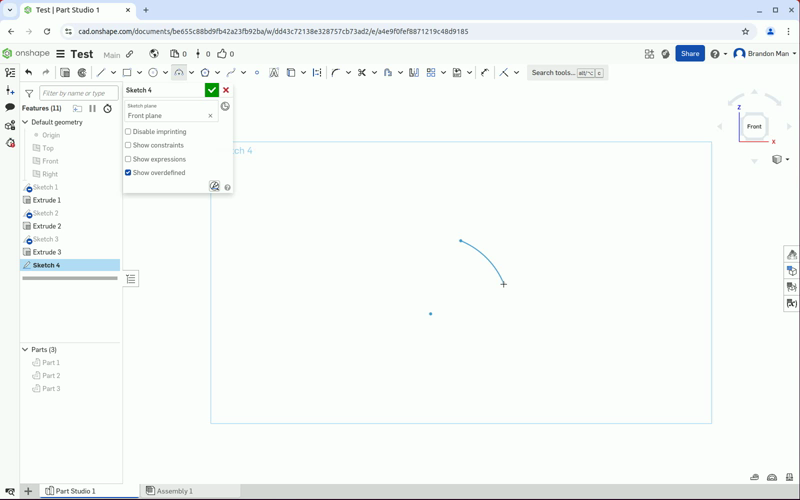
click(503, 283)
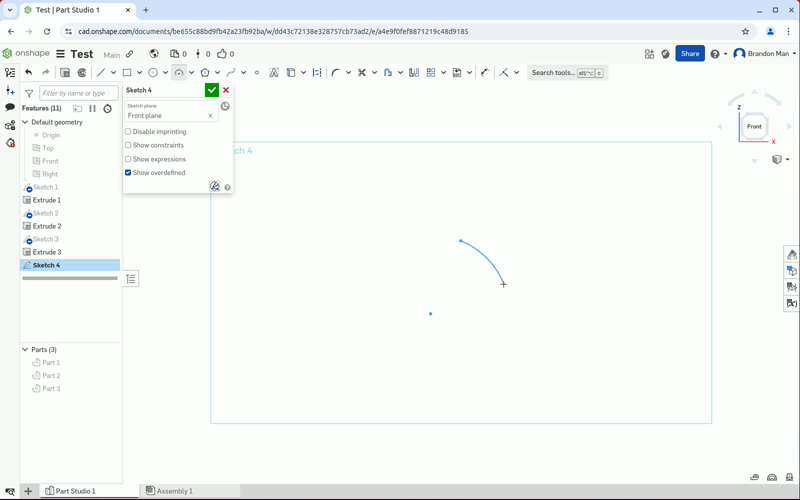
mouse_move(491, 253)
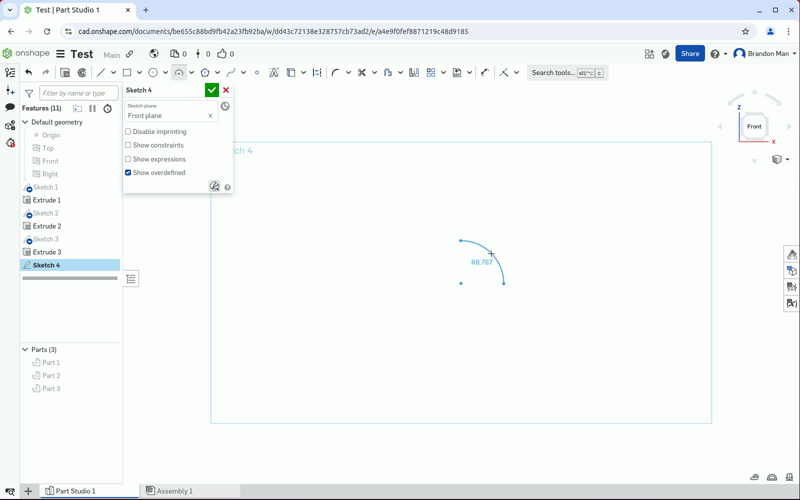
click(491, 253)
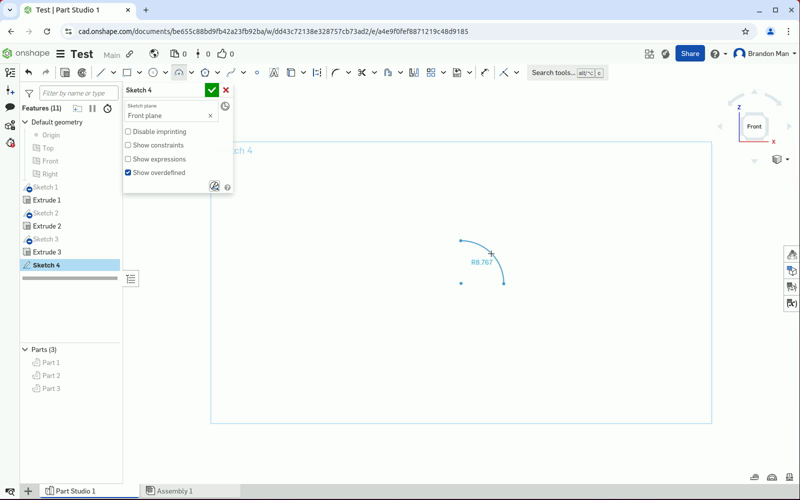
key_up(shift)
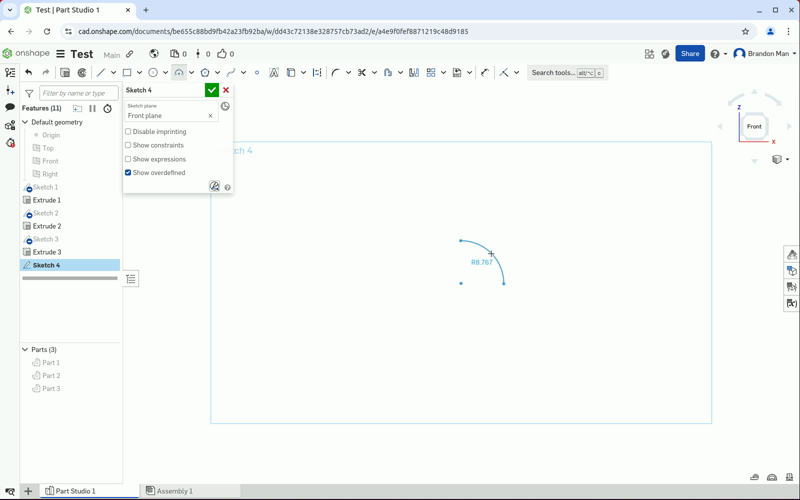
key(esc)
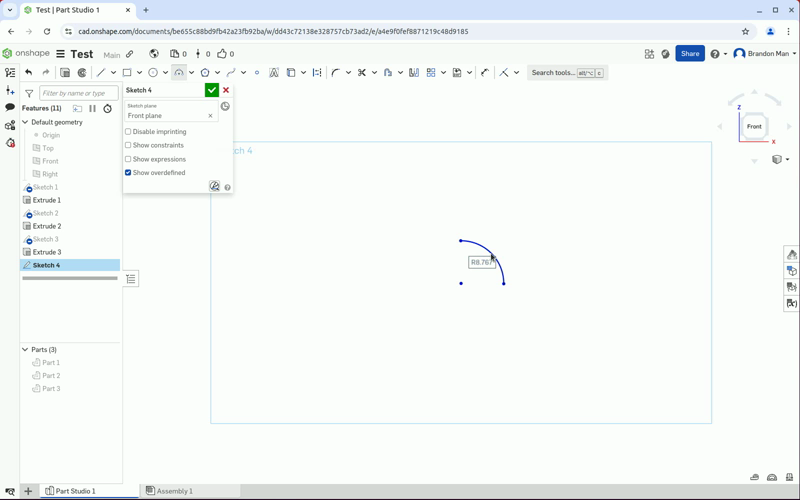
key(l)
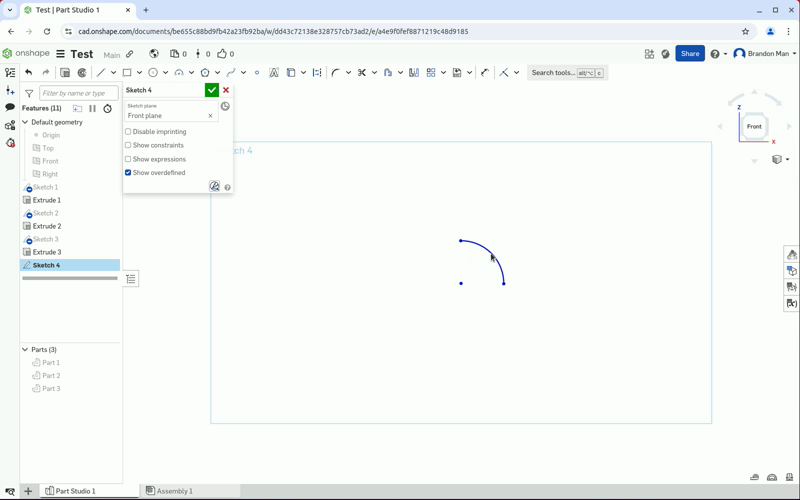
mouse_move(503, 283)
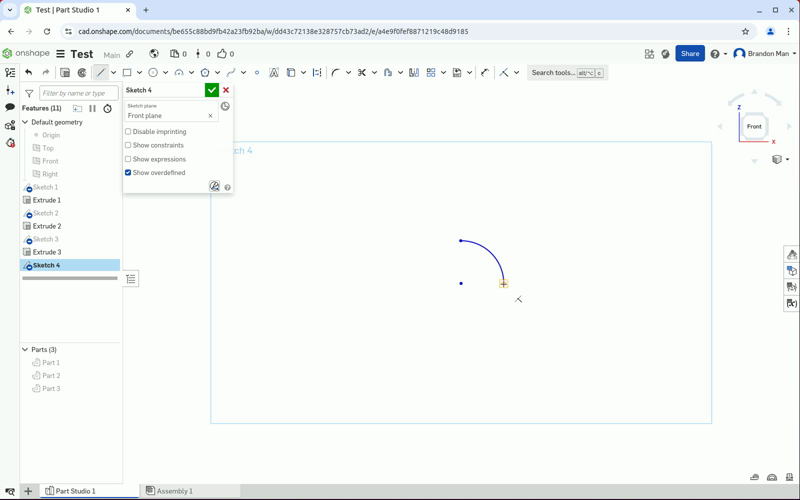
click(503, 283)
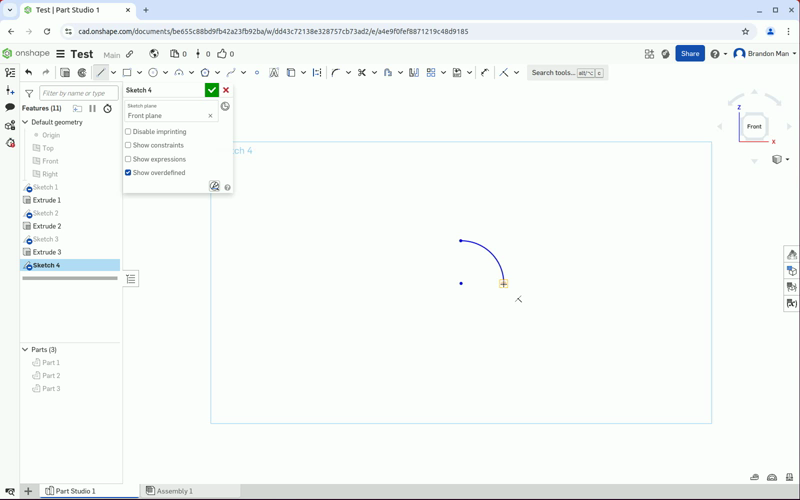
key_down(shift)
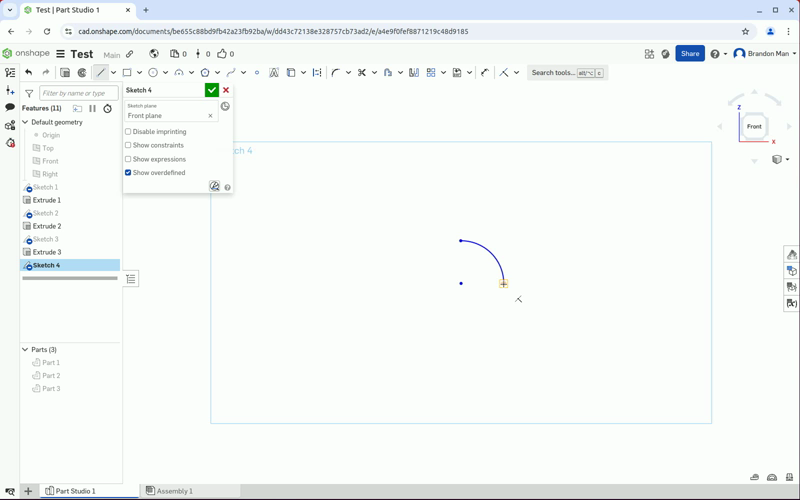
mouse_move(533, 283)
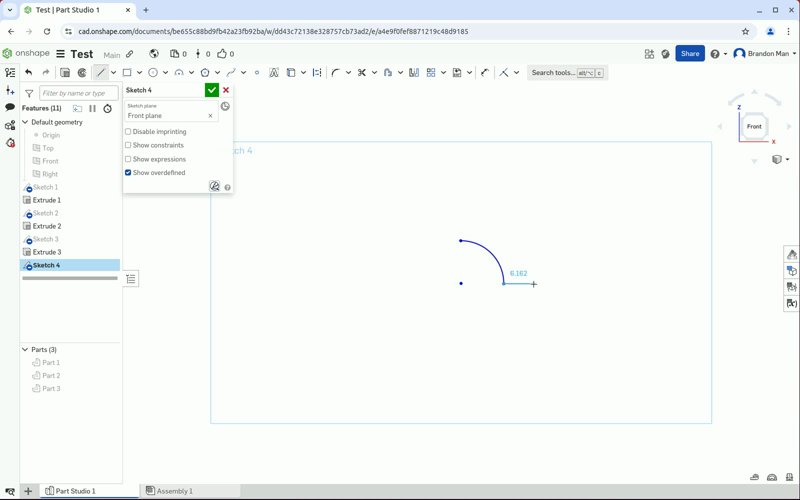
mouse_move(545, 283)
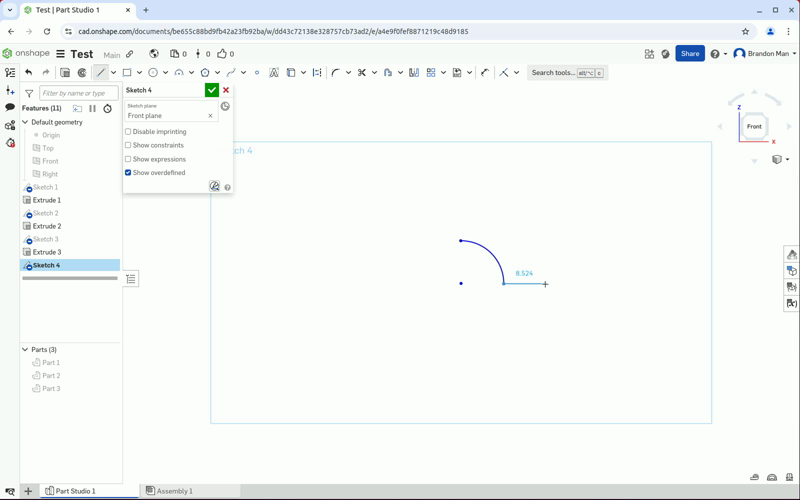
click(545, 283)
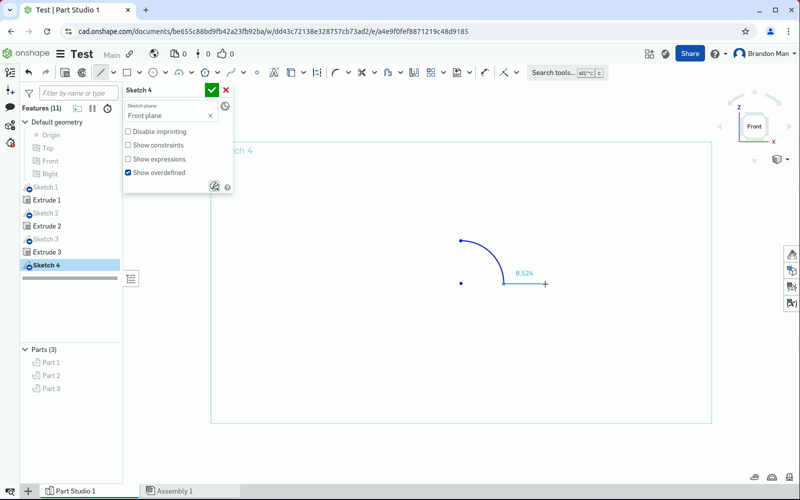
key_up(shift)
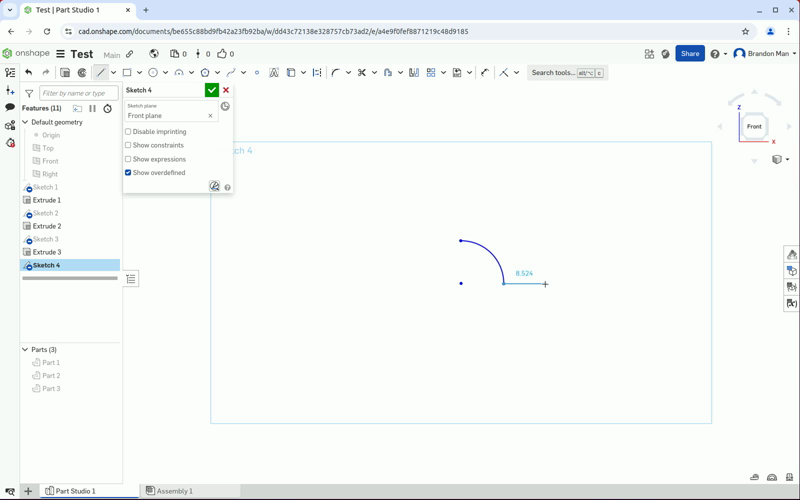
key(esc)
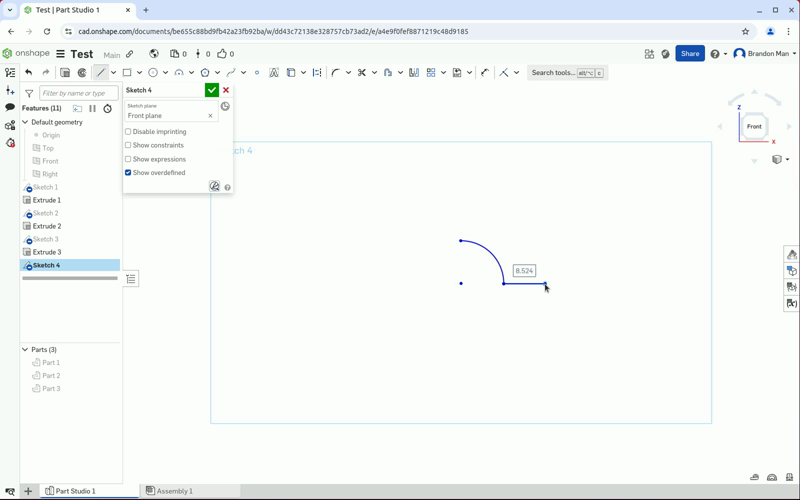
key(a)
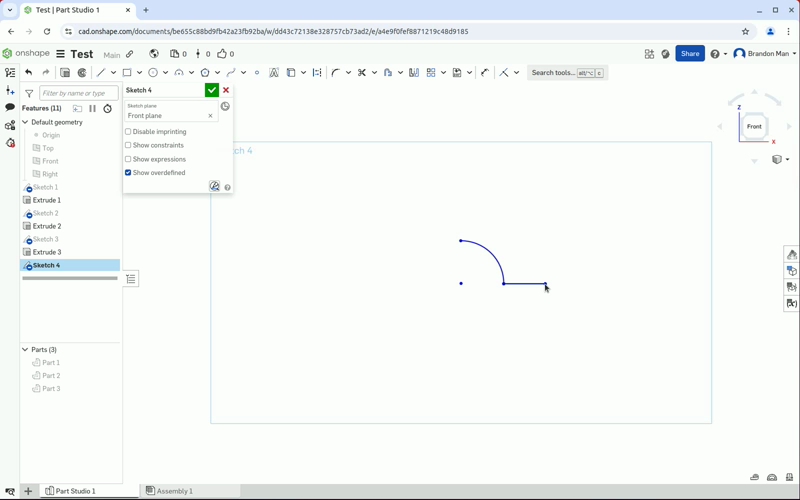
mouse_move(545, 283)
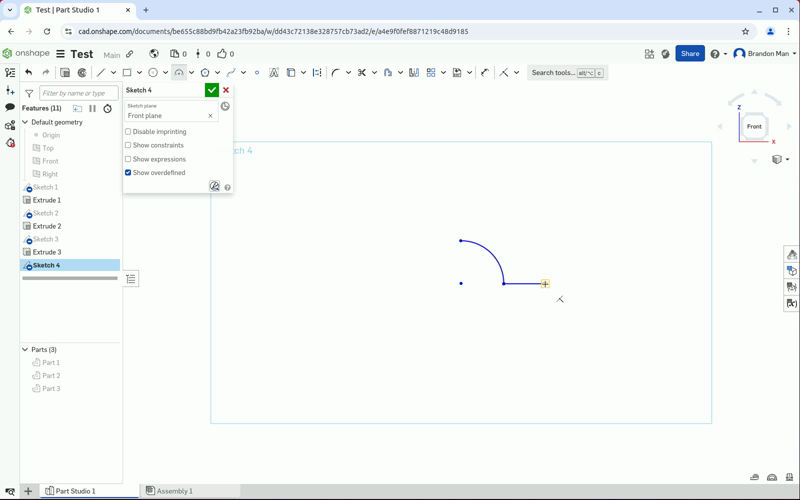
click(545, 283)
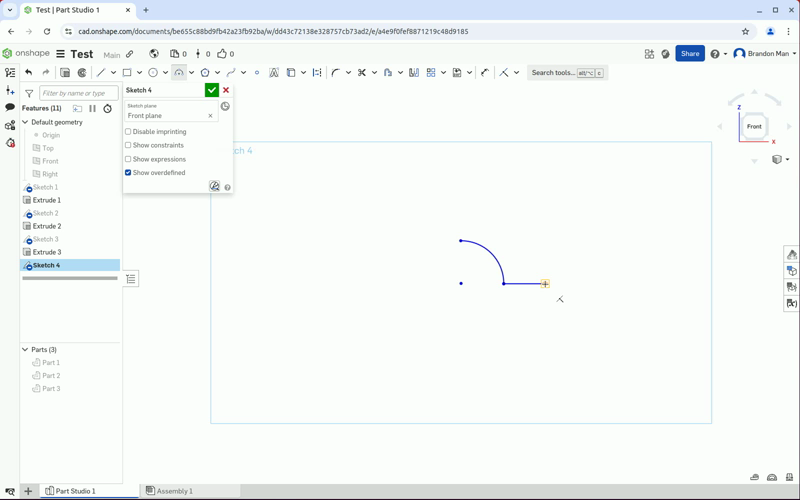
key_down(shift)
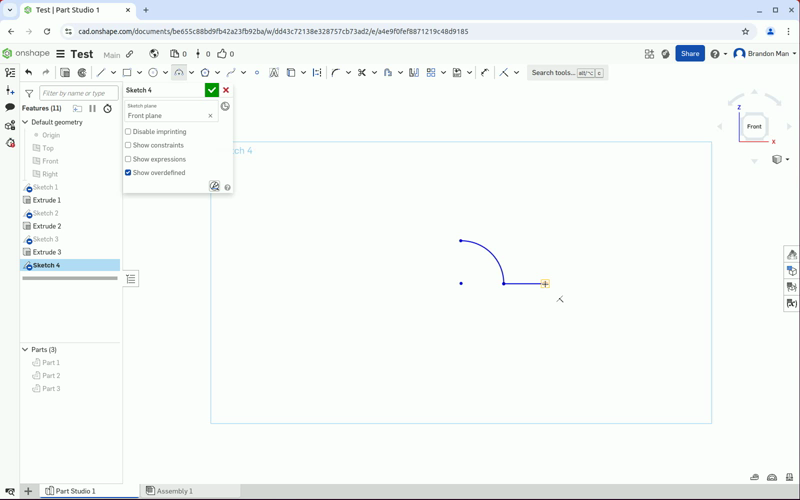
mouse_move(460, 198)
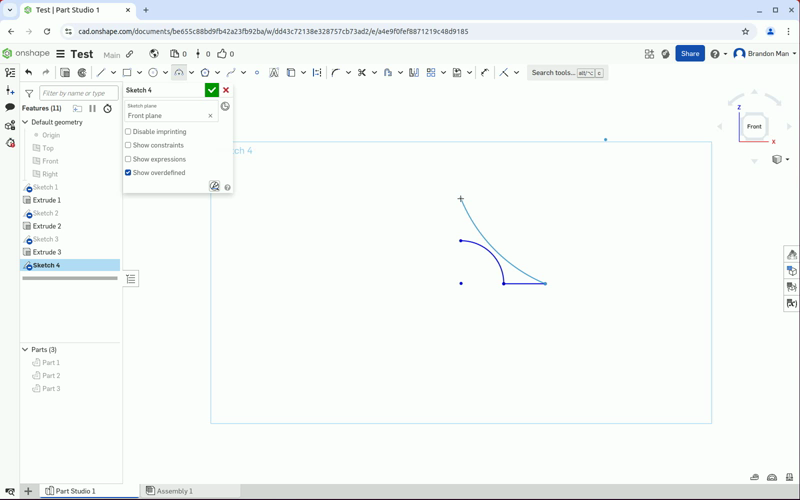
click(460, 198)
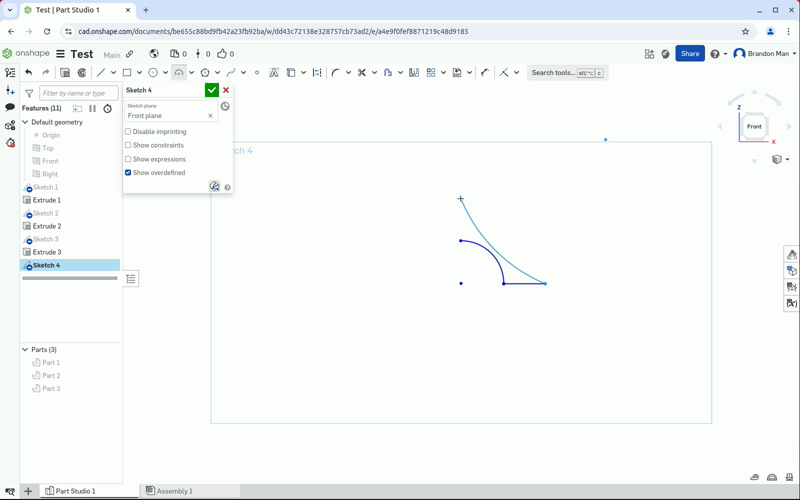
mouse_move(520, 223)
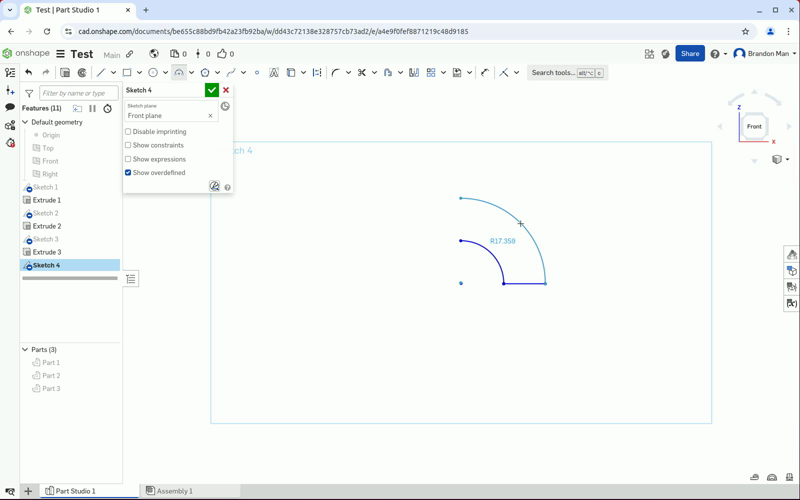
click(520, 223)
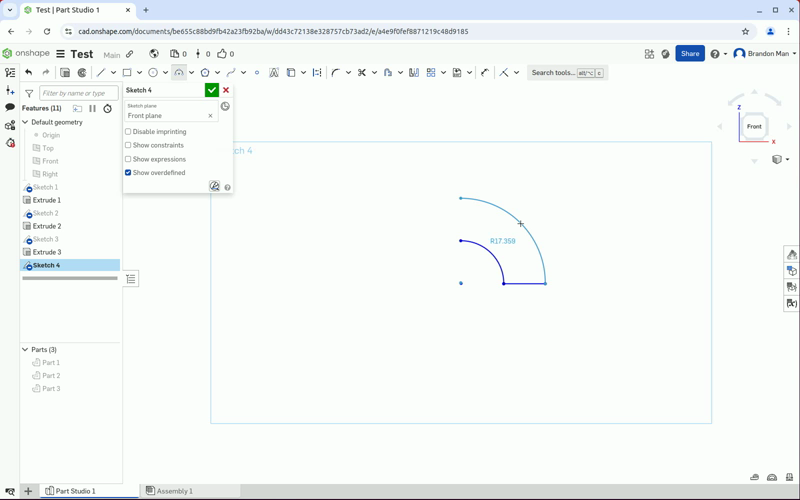
key_up(shift)
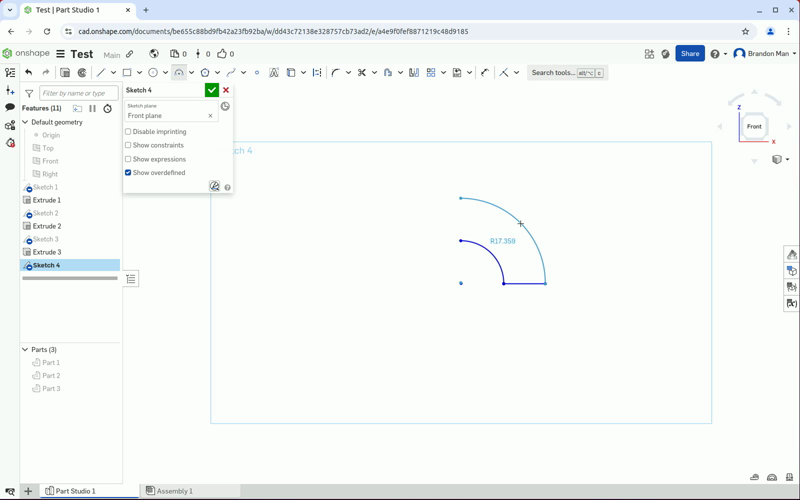
key(esc)
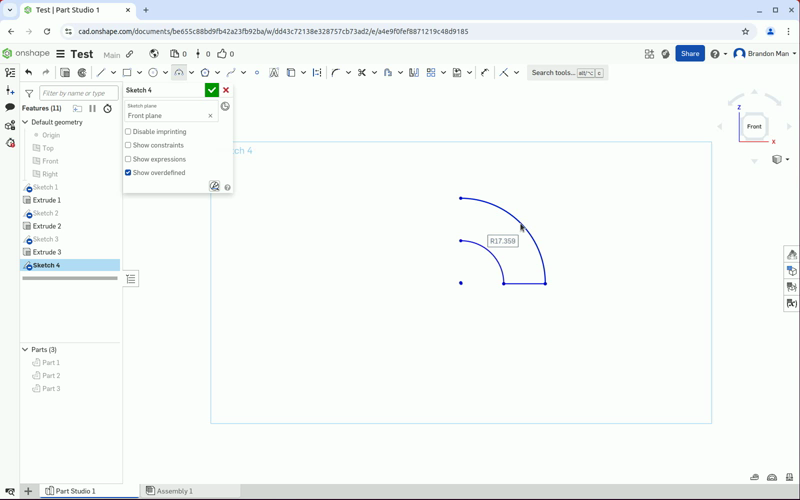
key(l)
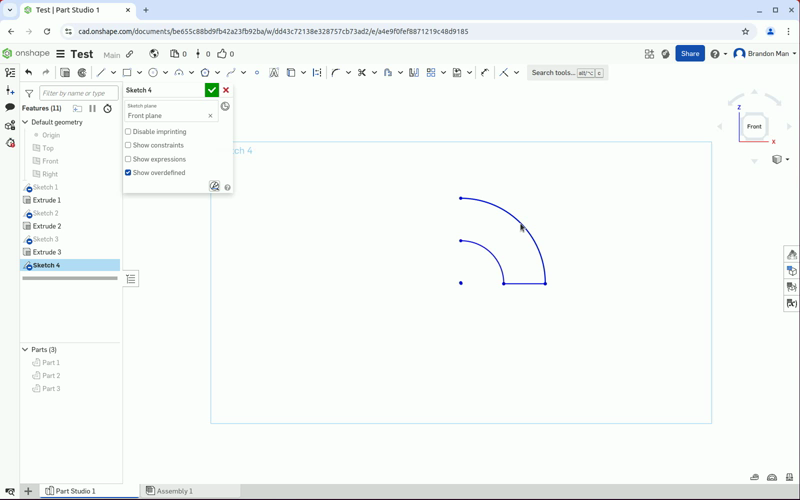
mouse_move(460, 198)
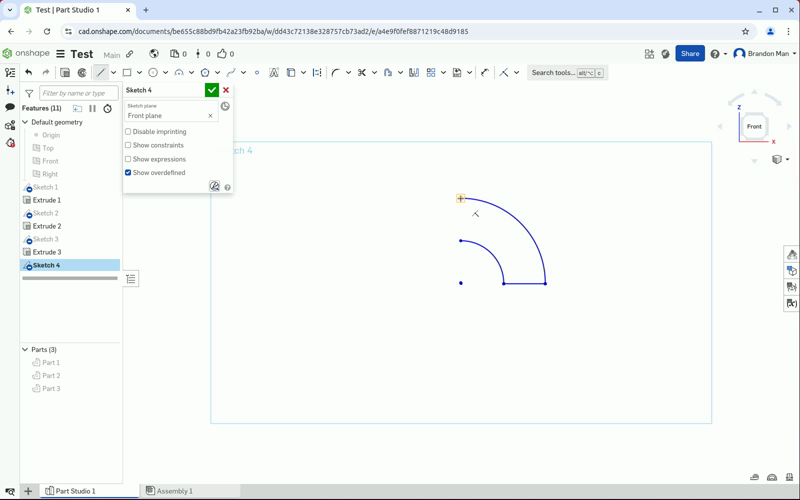
click(460, 198)
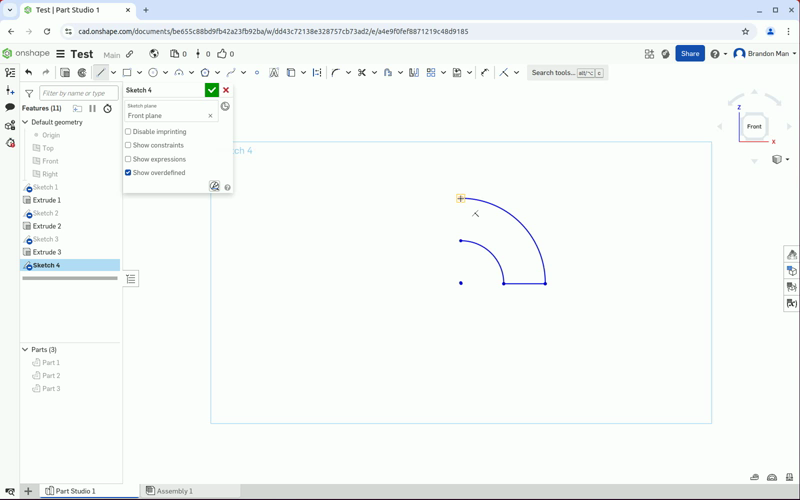
mouse_move(490, 198)
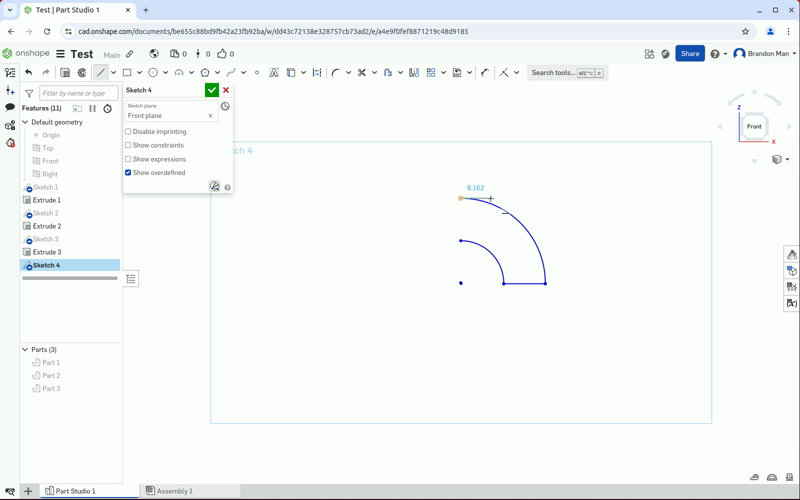
key_down(shift)
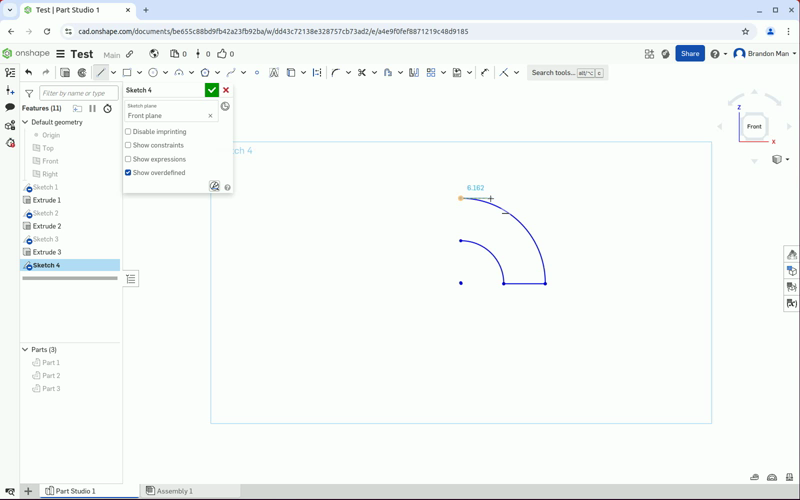
mouse_move(460, 240)
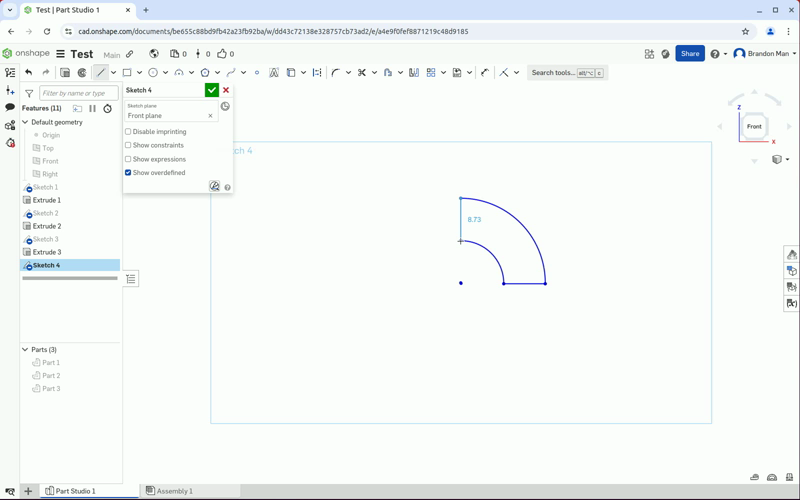
key_up(shift)
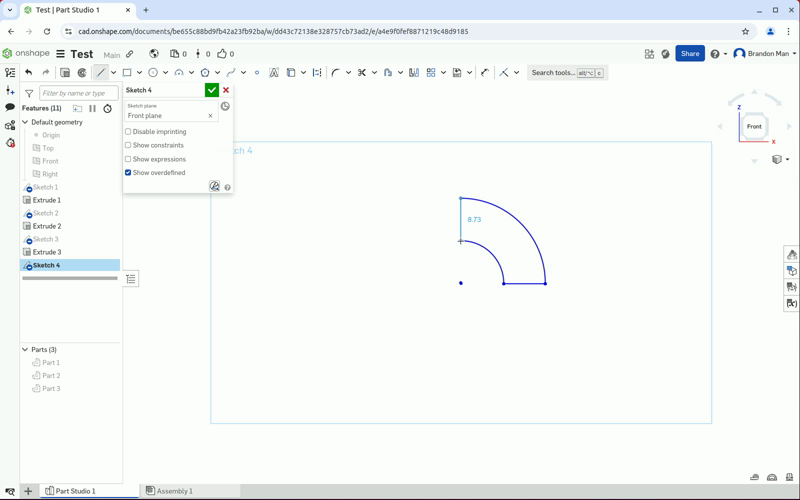
click(460, 240)
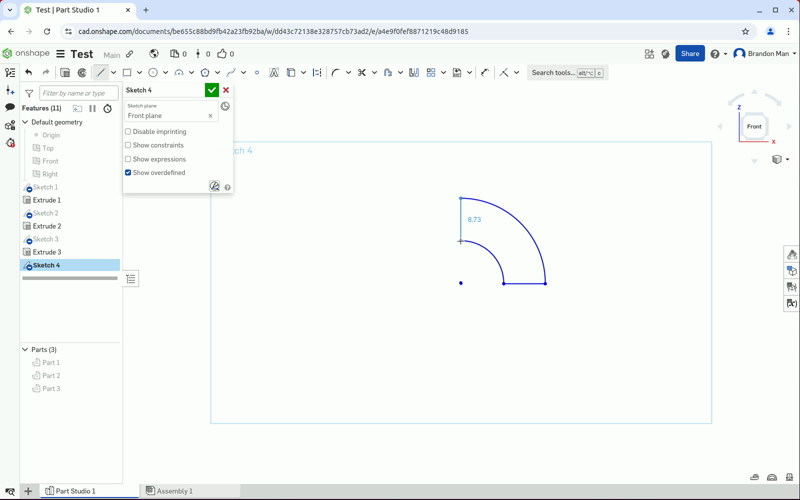
key(esc)
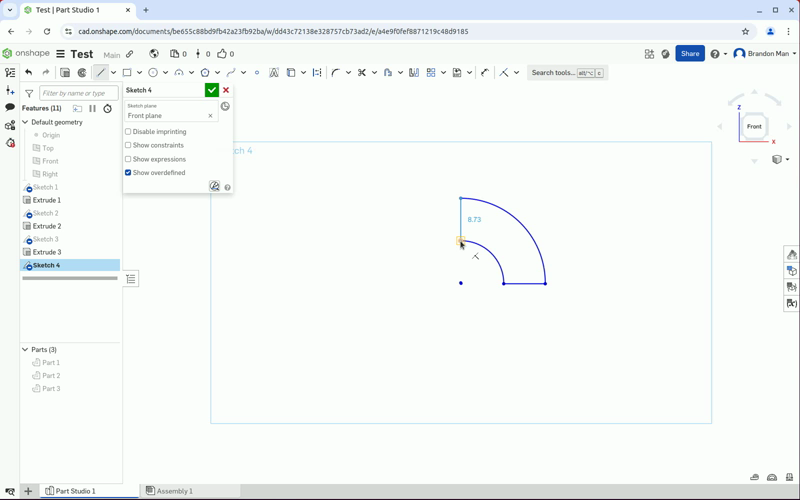
mouse_move(496, 247)
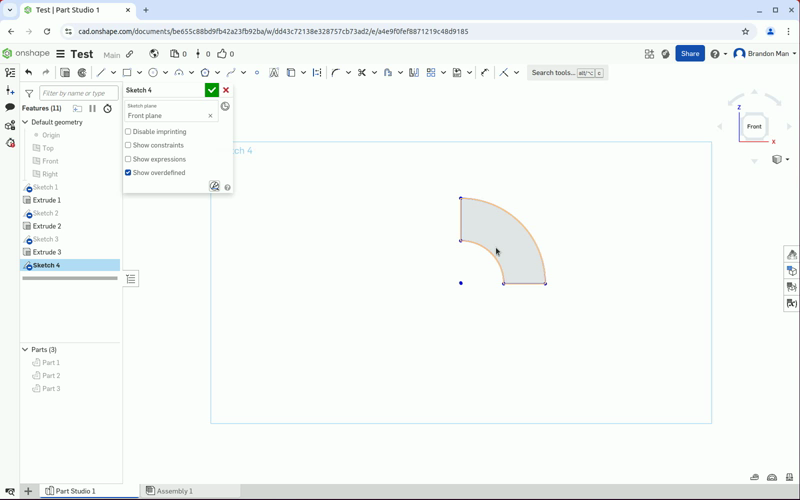
click(496, 247)
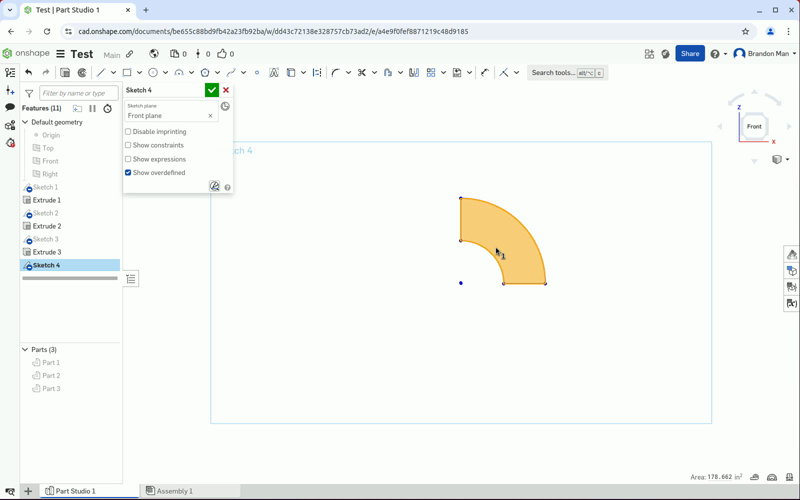
mouse_move(73, 352)
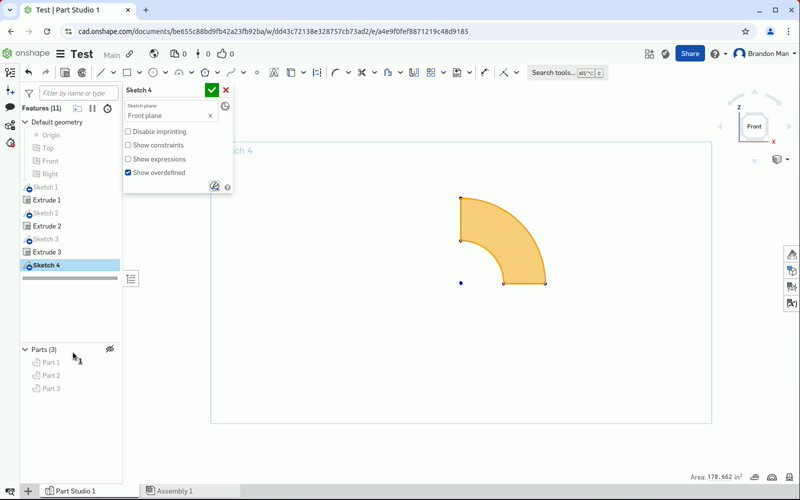
key(shift+y)
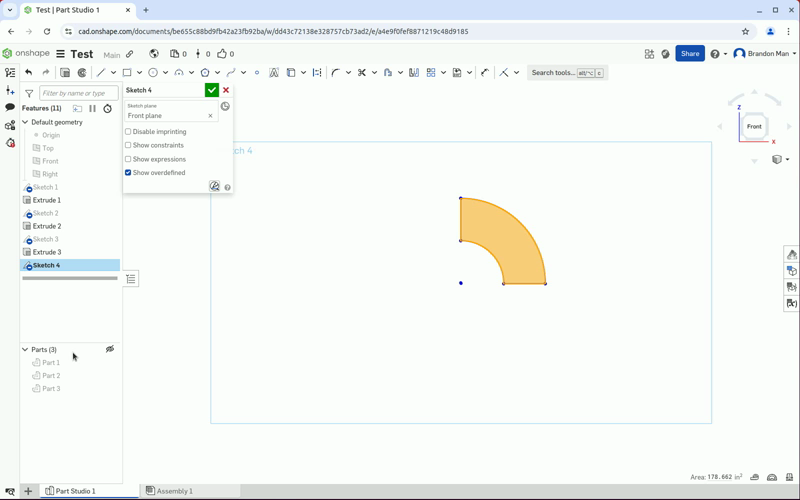
key(shift+e)
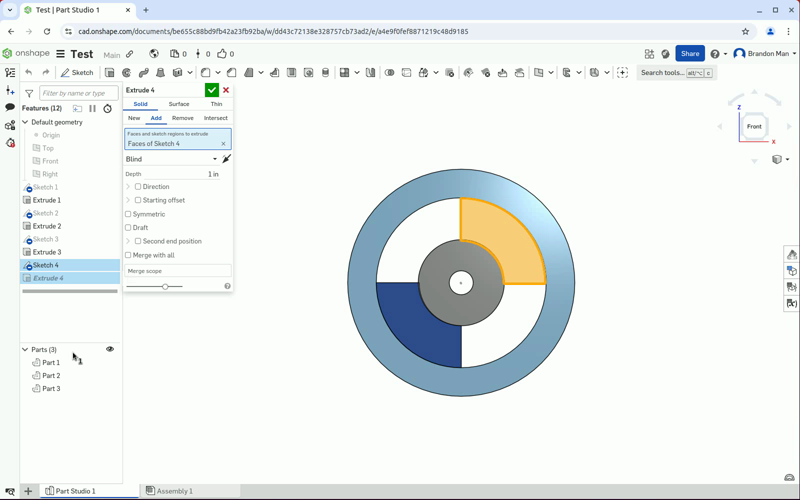
mouse_move(143, 106)
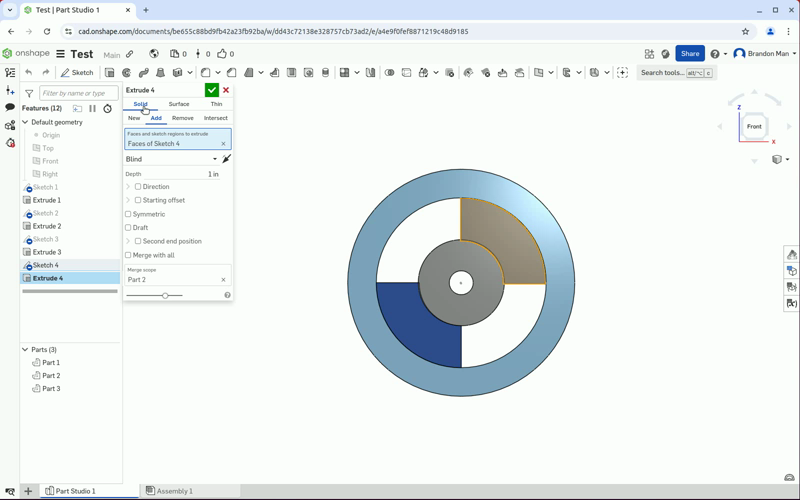
click(143, 106)
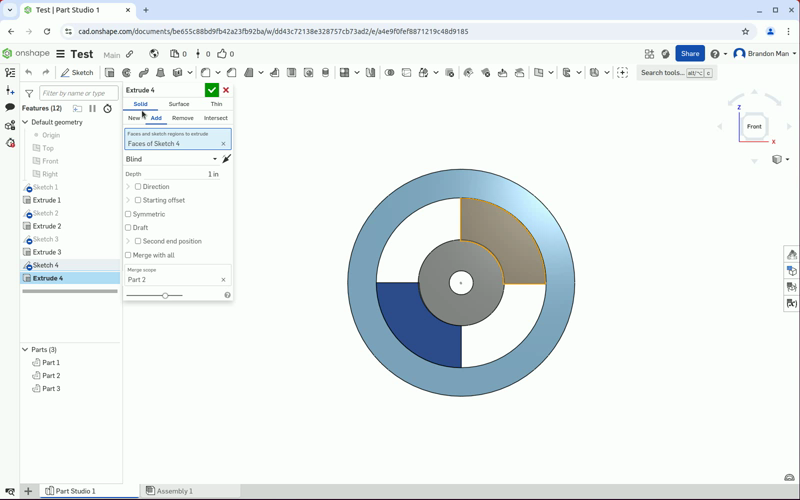
mouse_move(137, 120)
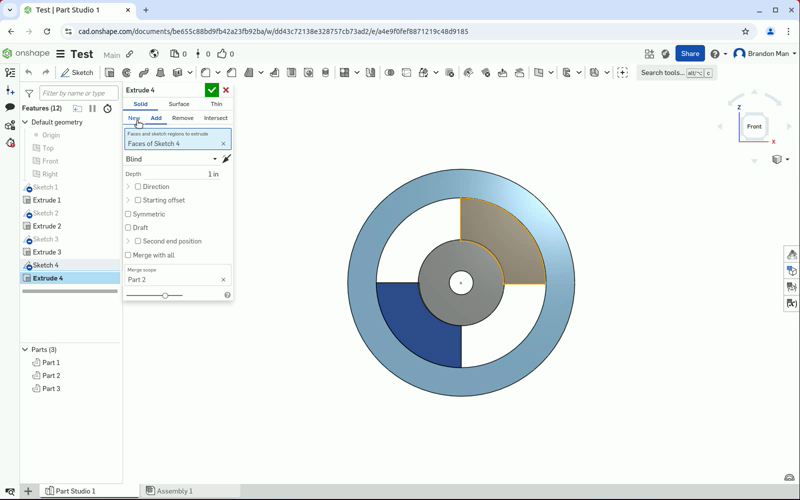
click(137, 120)
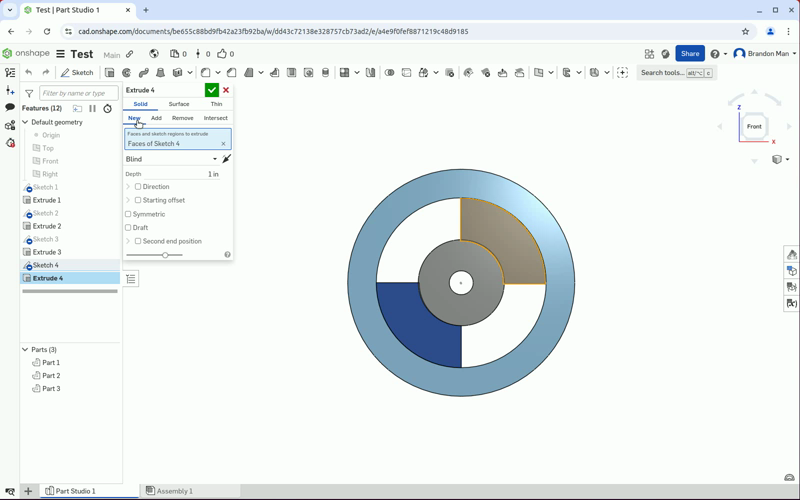
key(tab, 4)
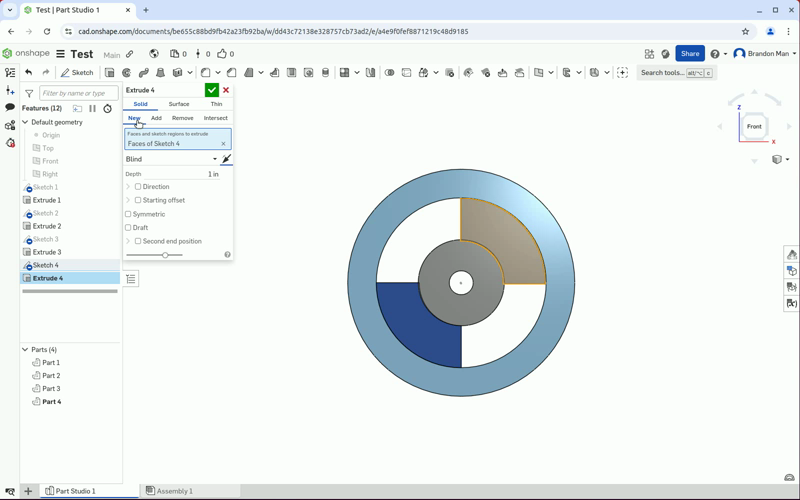
text(7.221)
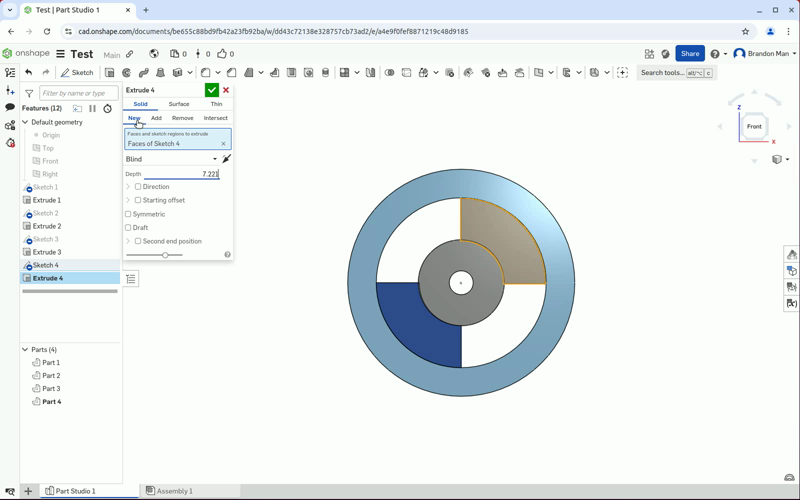
key(enter)
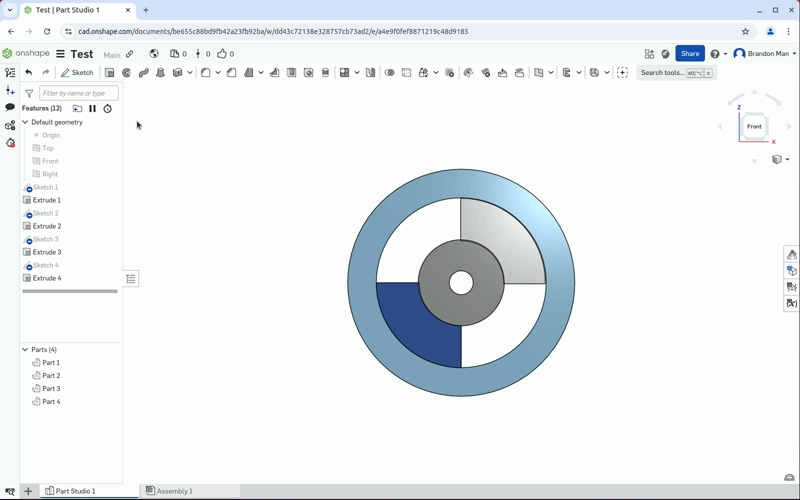
key(shift+h)
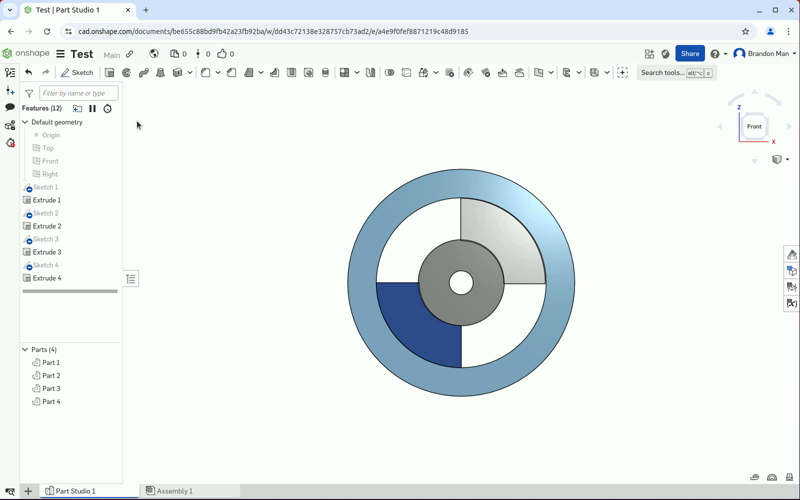
key(shift+h)
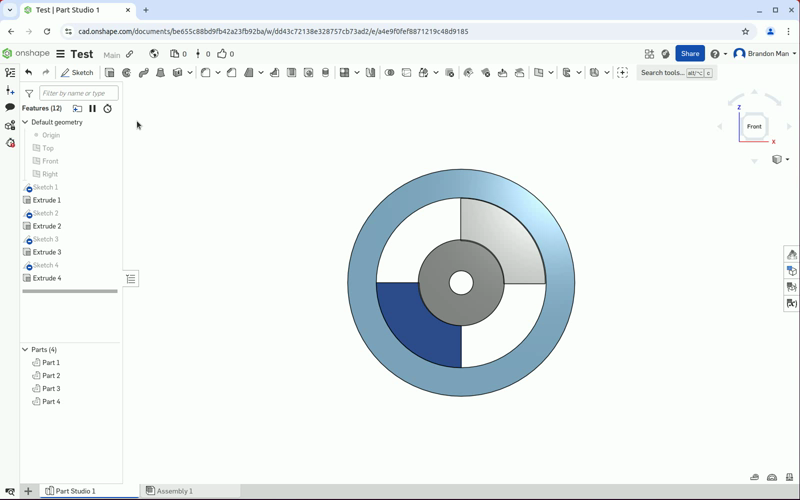
key(shift+7)
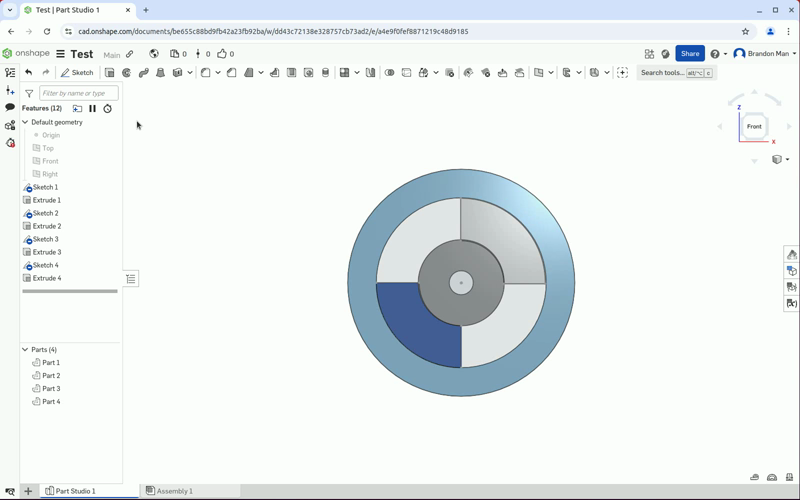
key(left, 2)
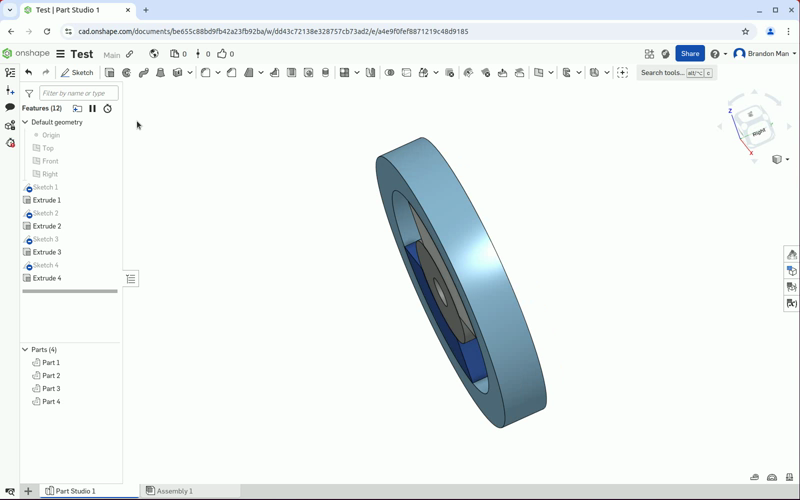
key(down, 2)
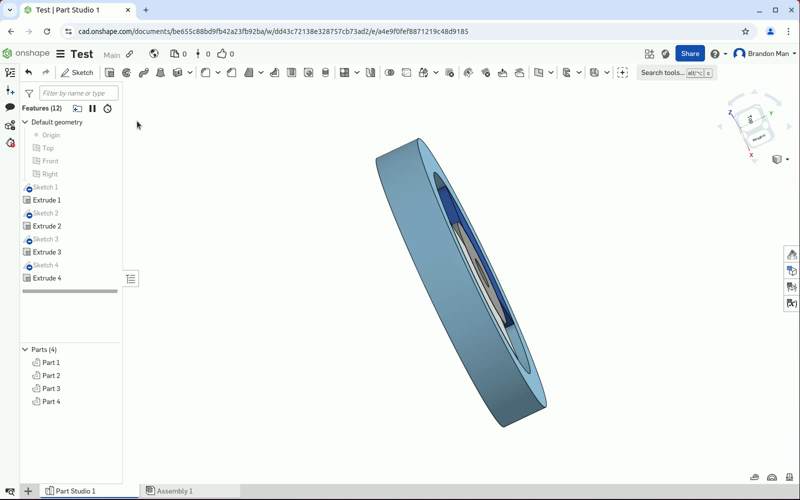
key(up, 2)
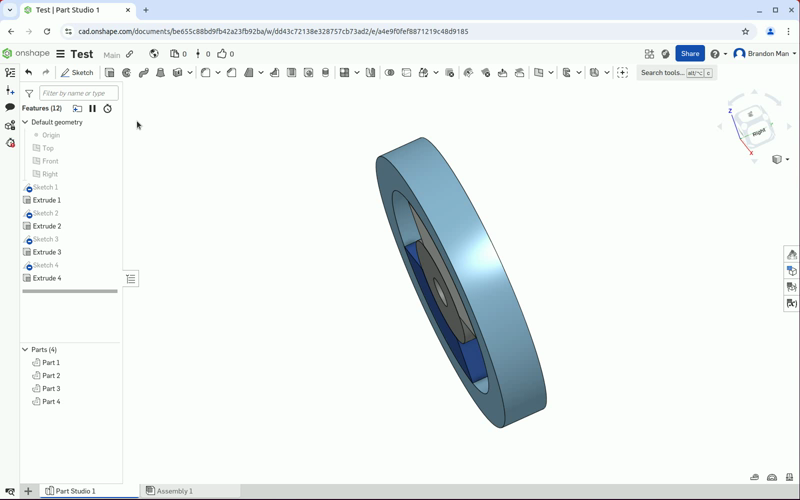
key(right, 2)
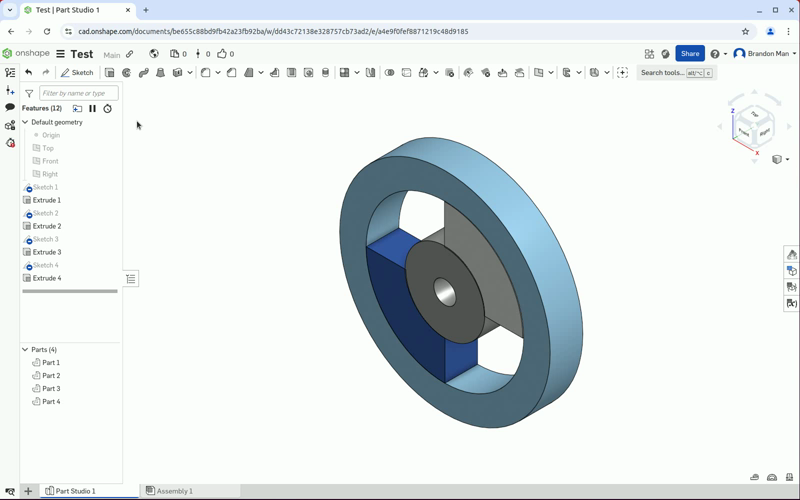
mouse_move(73, 189)
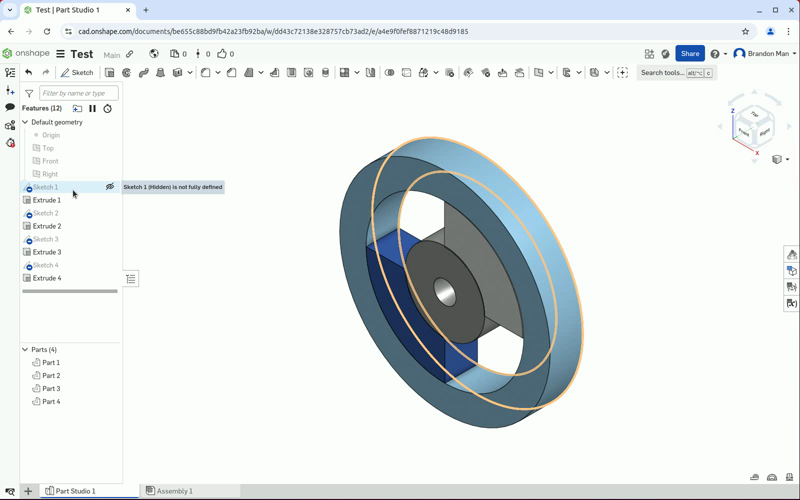
click(73, 189)